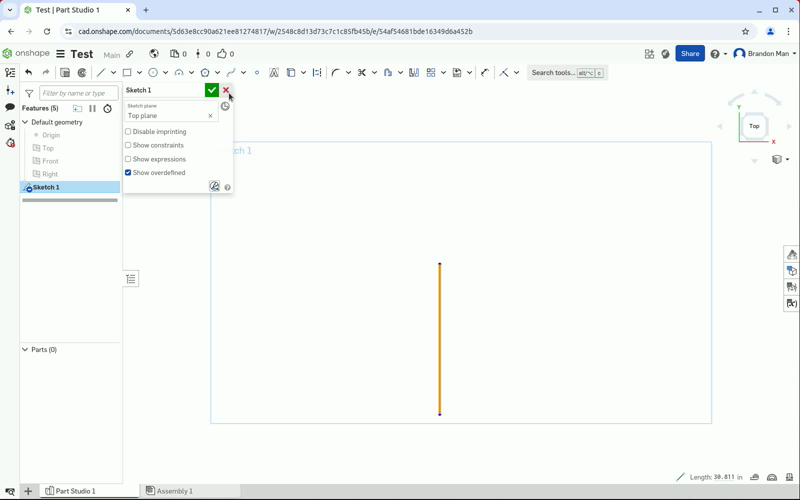
key(shift+h)
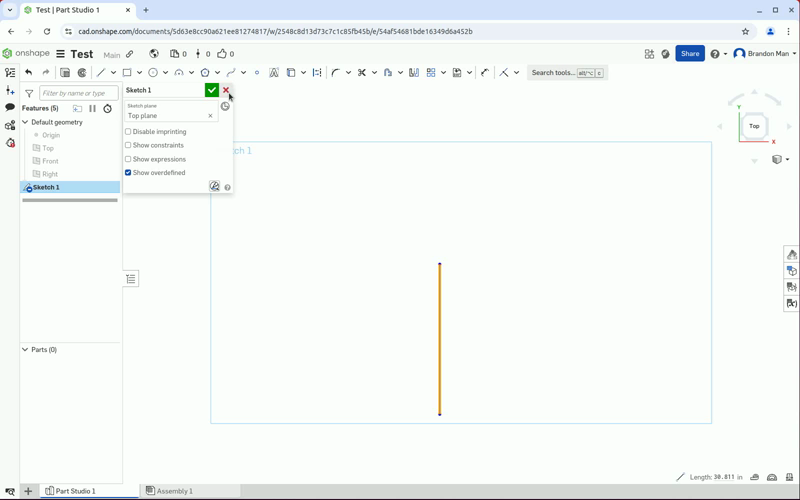
key(shift+s)
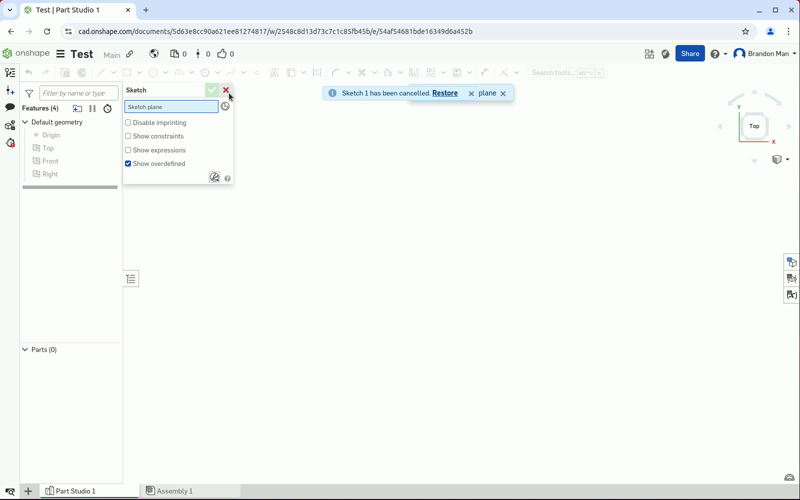
mouse_move(73, 150)
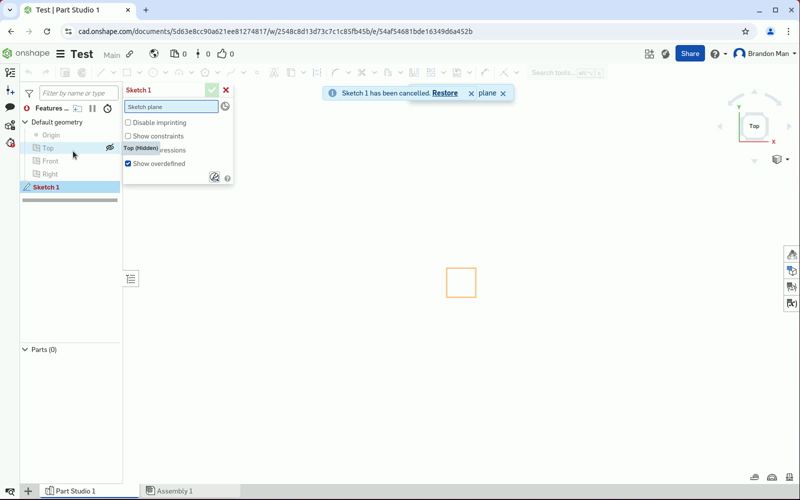
click(73, 150)
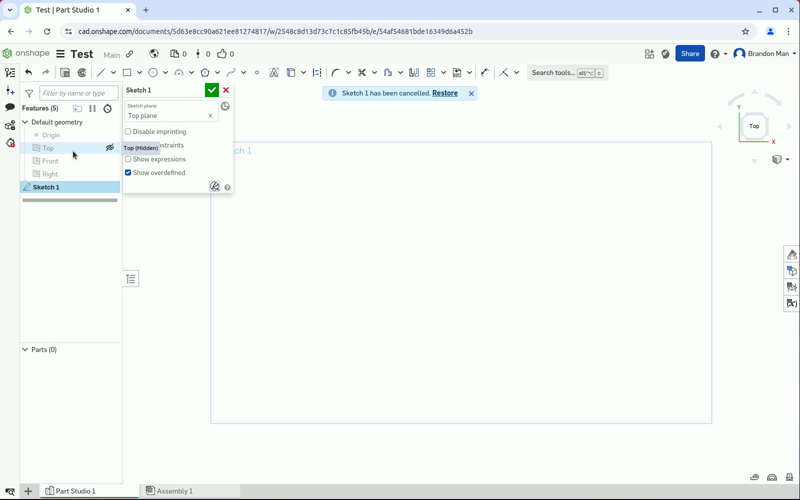
mouse_move(73, 352)
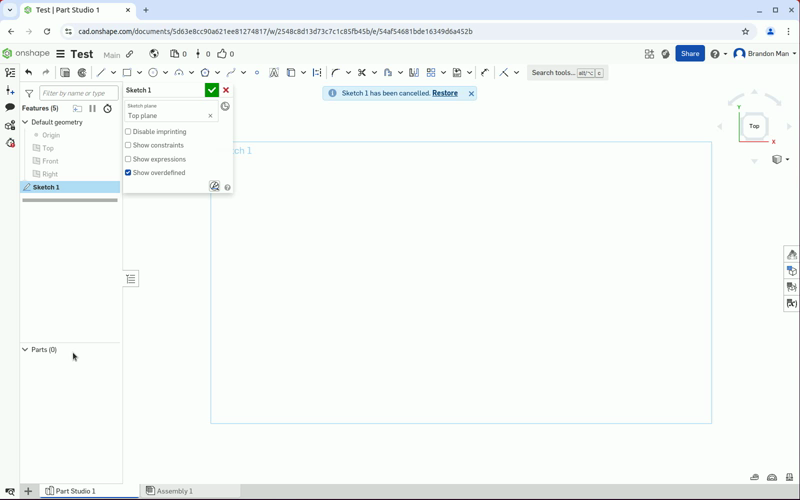
key(y)
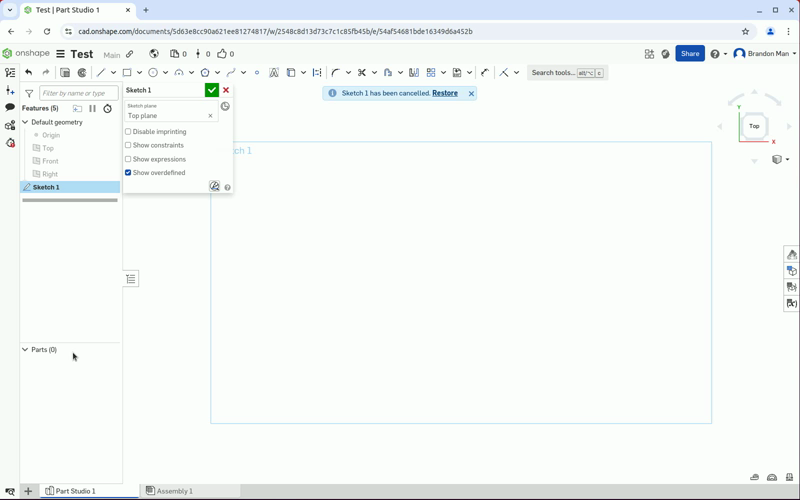
key(l)
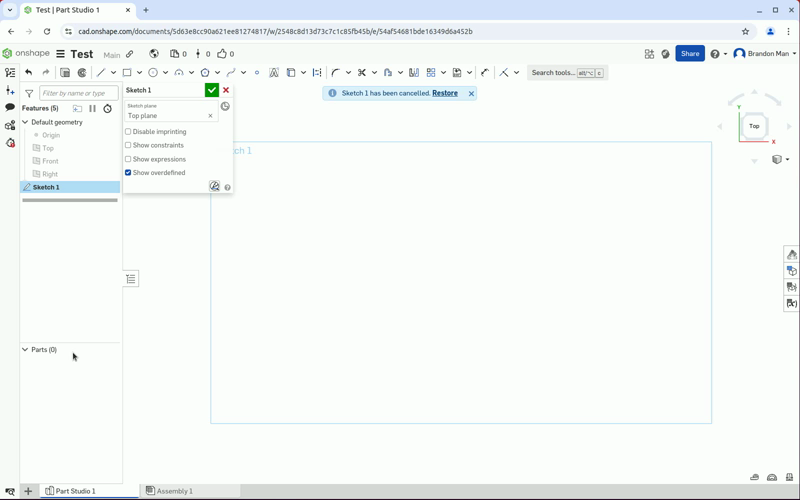
key_down(shift)
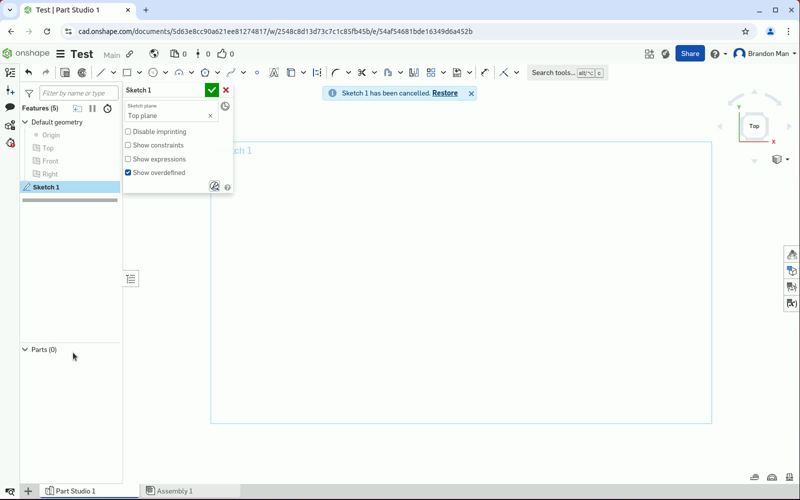
mouse_move(348, 282)
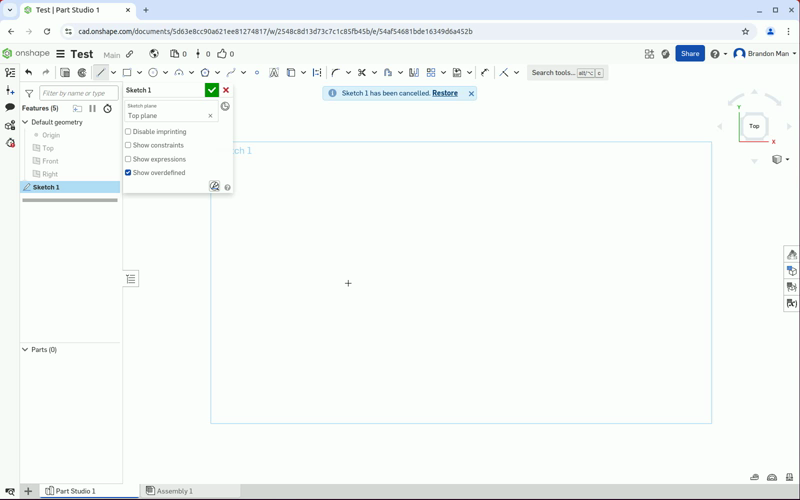
click(348, 282)
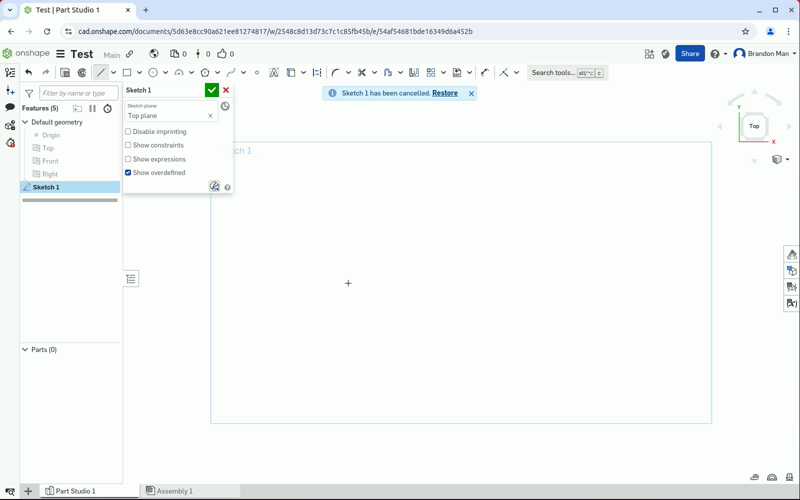
key_up(shift)
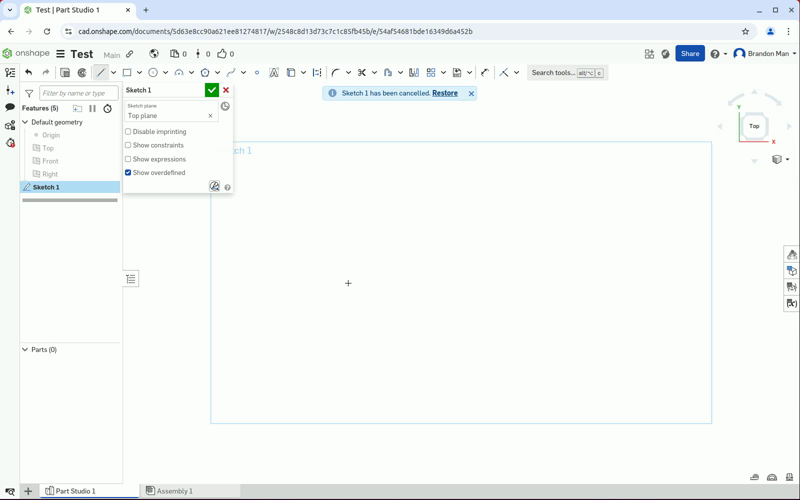
key_down(shift)
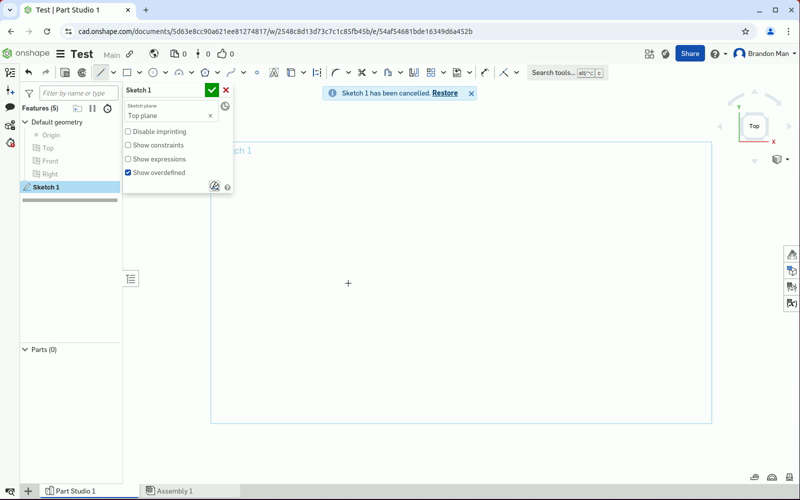
mouse_move(378, 282)
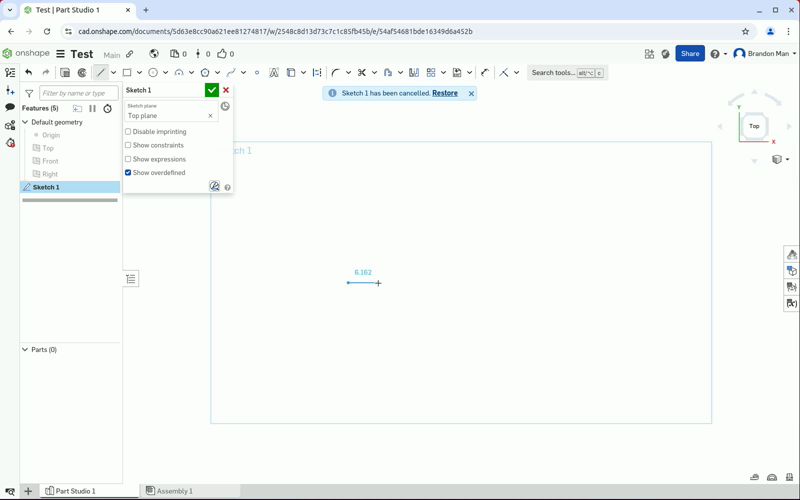
mouse_move(404, 282)
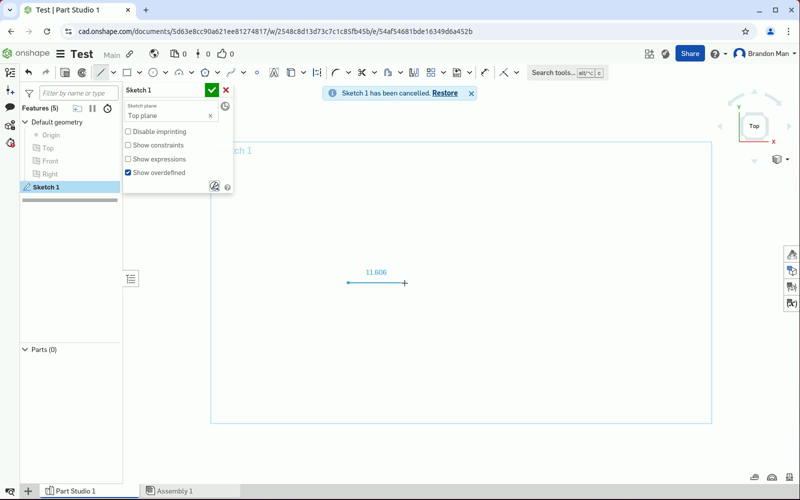
click(404, 282)
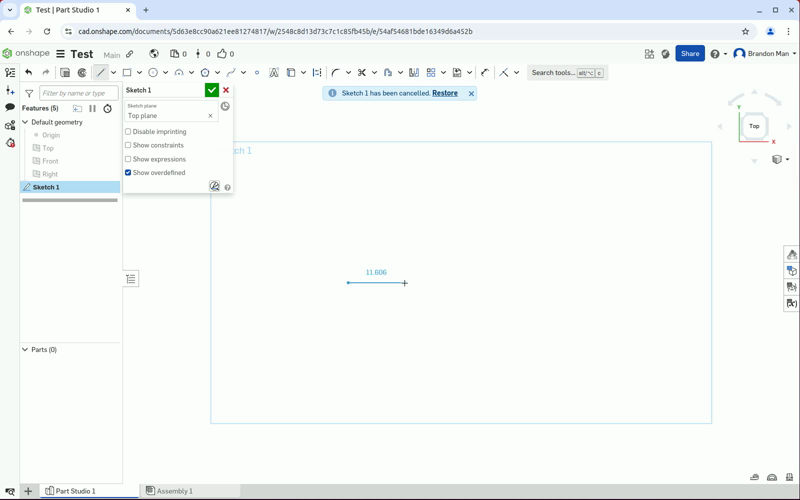
key_up(shift)
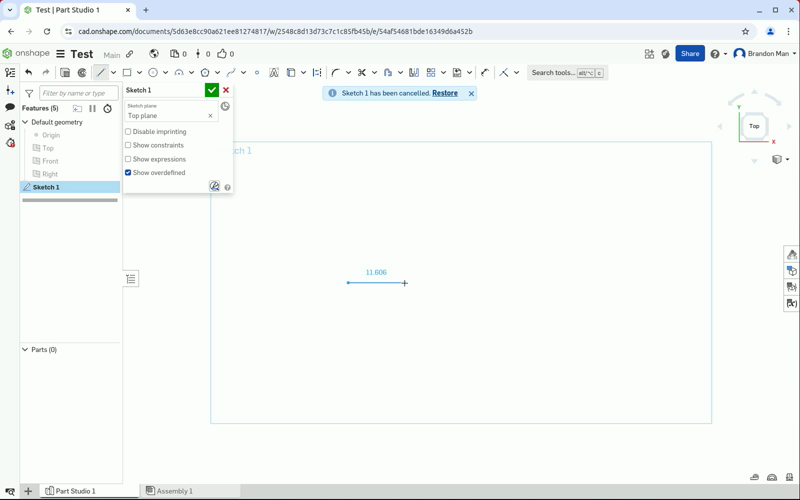
key_down(shift)
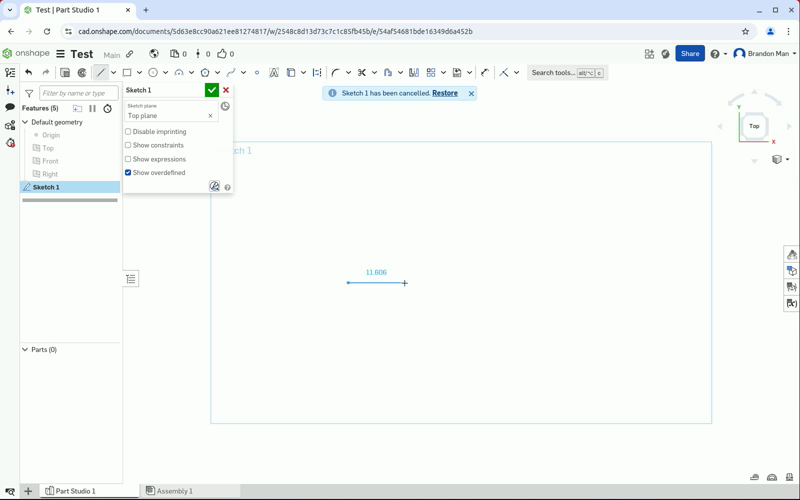
mouse_move(434, 282)
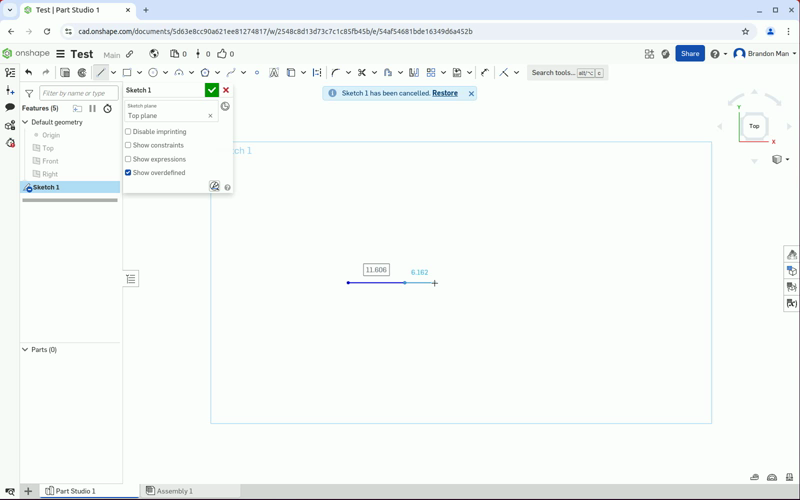
mouse_move(404, 245)
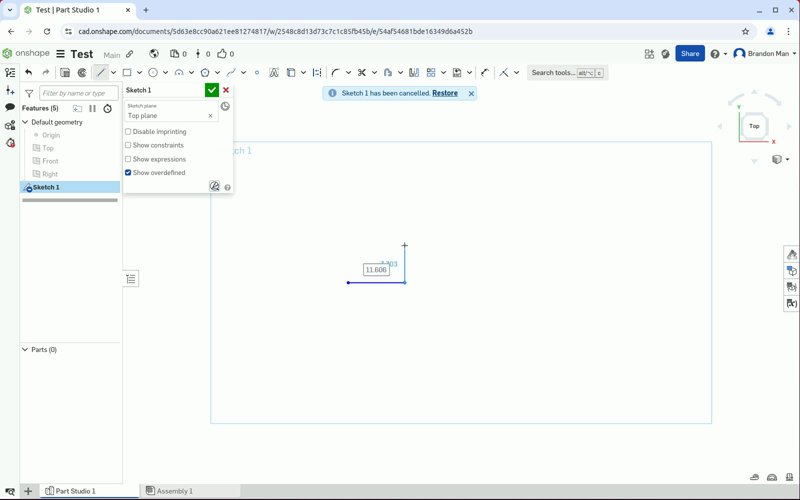
click(404, 245)
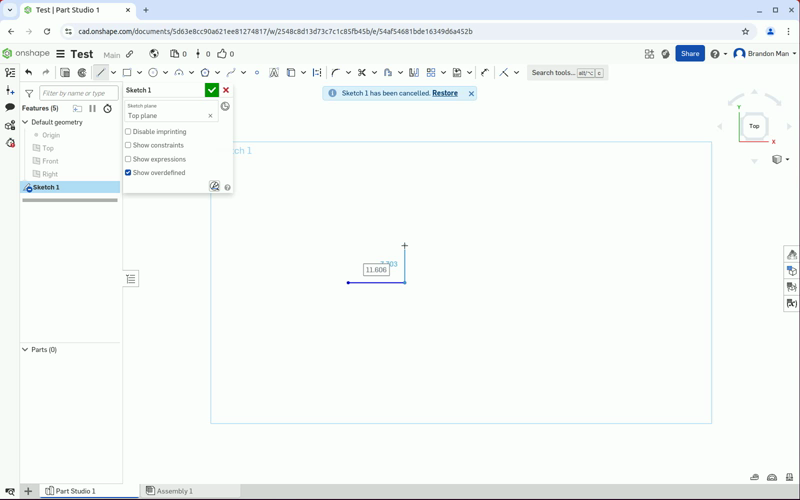
key_up(shift)
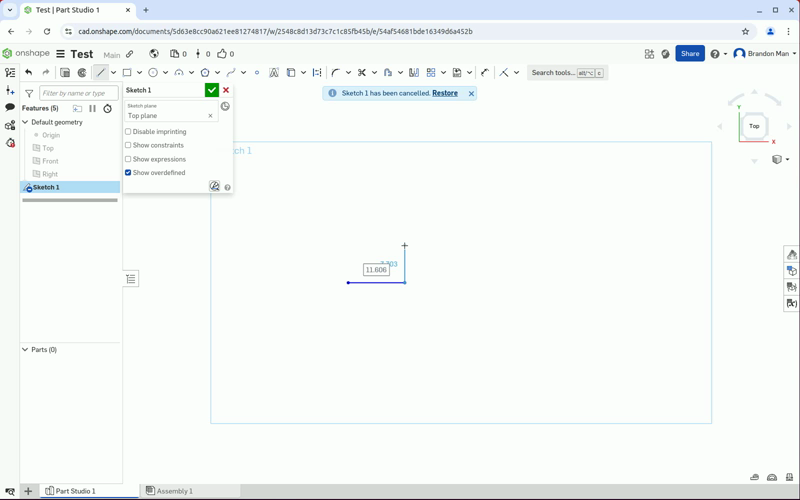
key_down(shift)
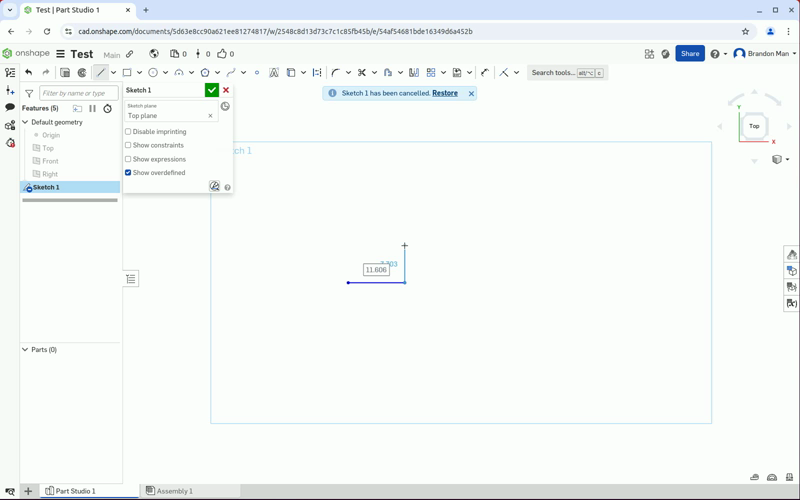
mouse_move(434, 245)
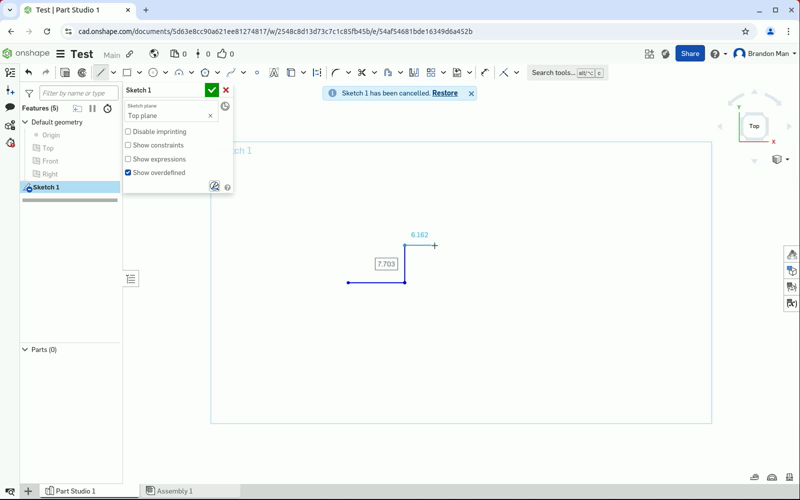
mouse_move(460, 245)
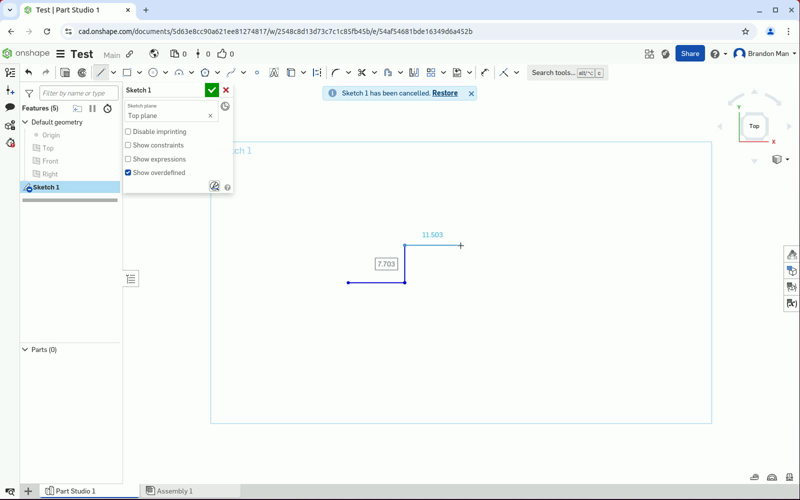
click(460, 245)
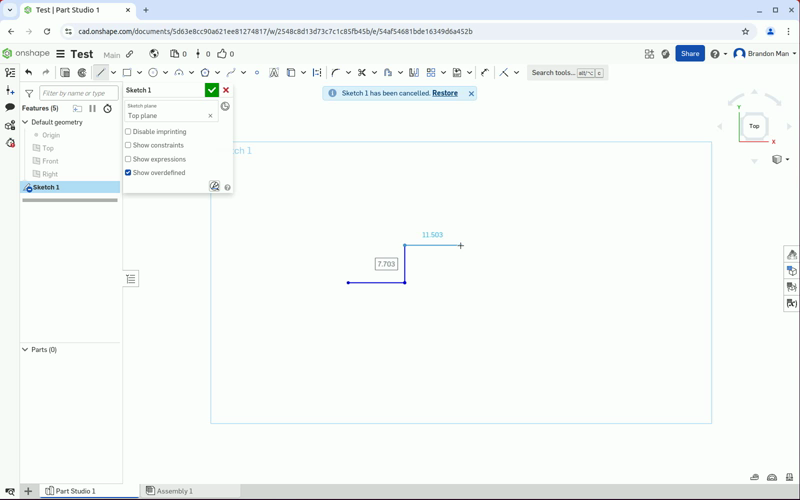
key_up(shift)
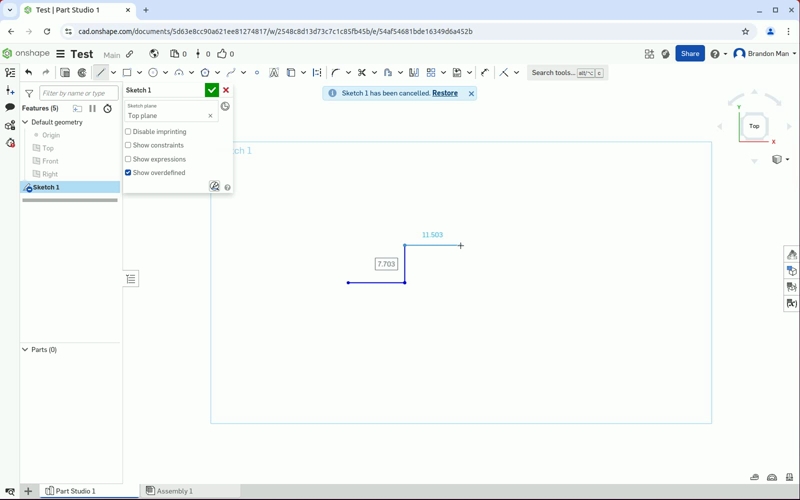
key_down(shift)
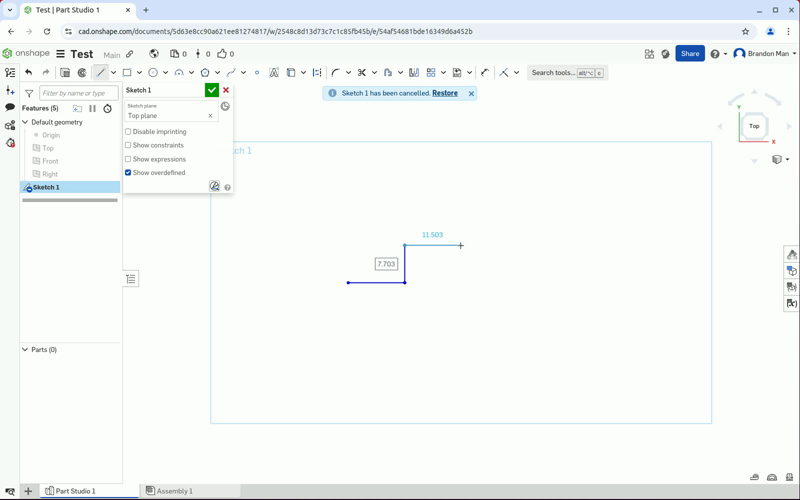
mouse_move(490, 245)
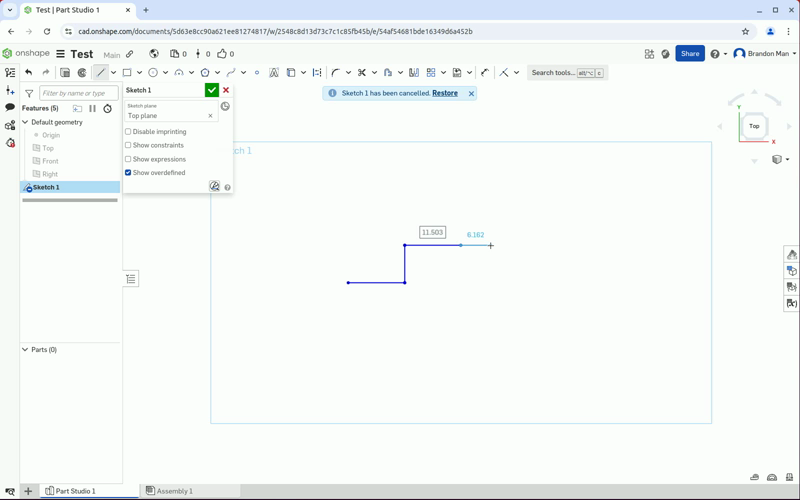
mouse_move(460, 208)
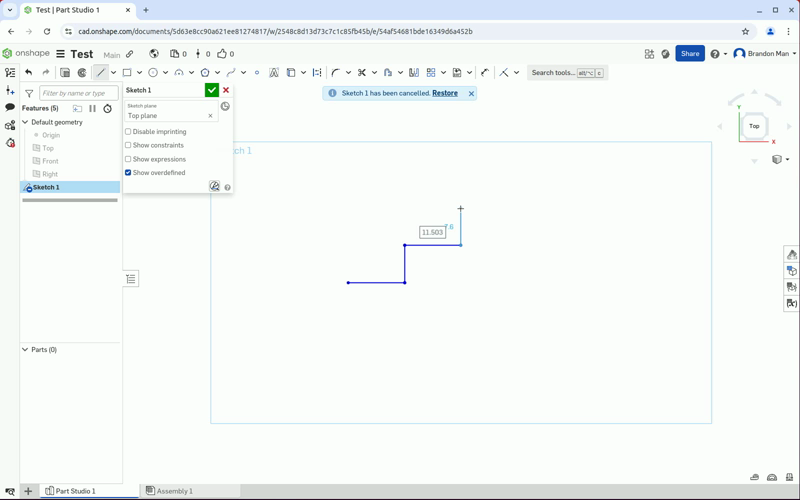
click(460, 208)
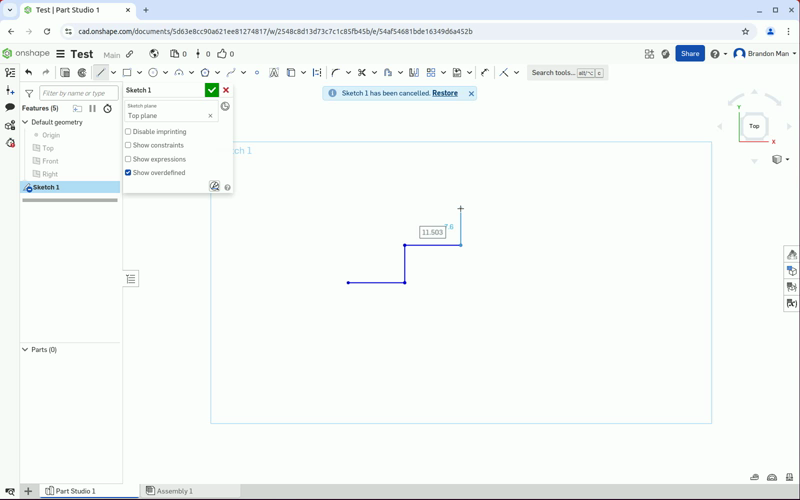
key_up(shift)
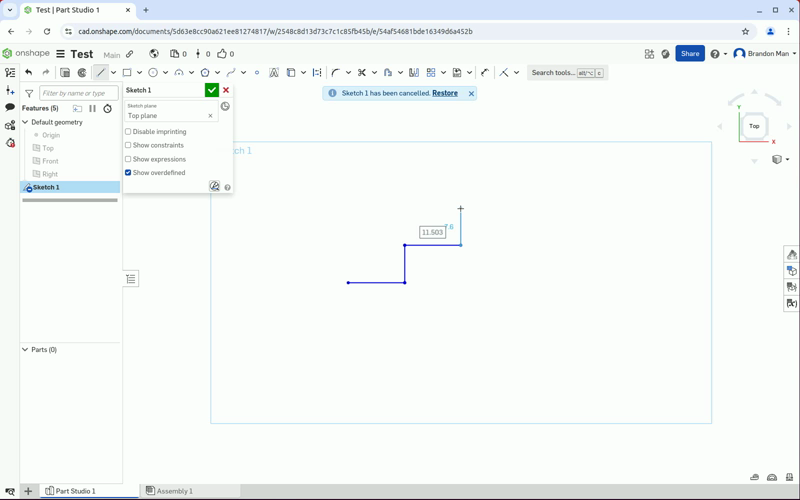
key_down(shift)
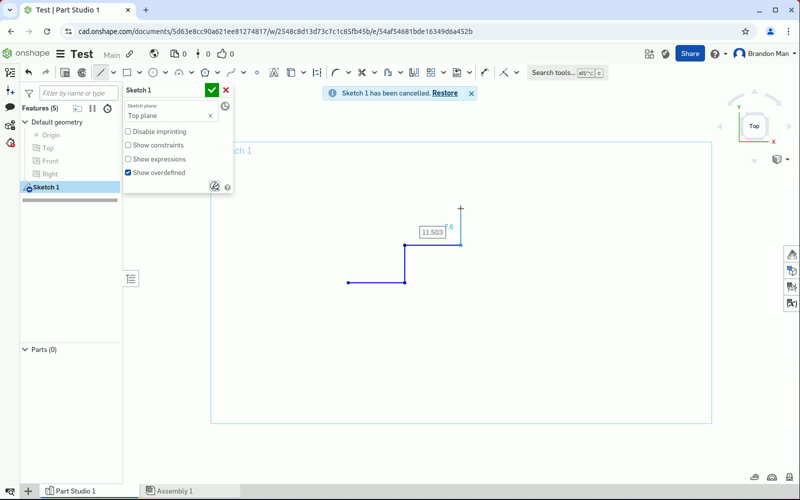
mouse_move(367, 208)
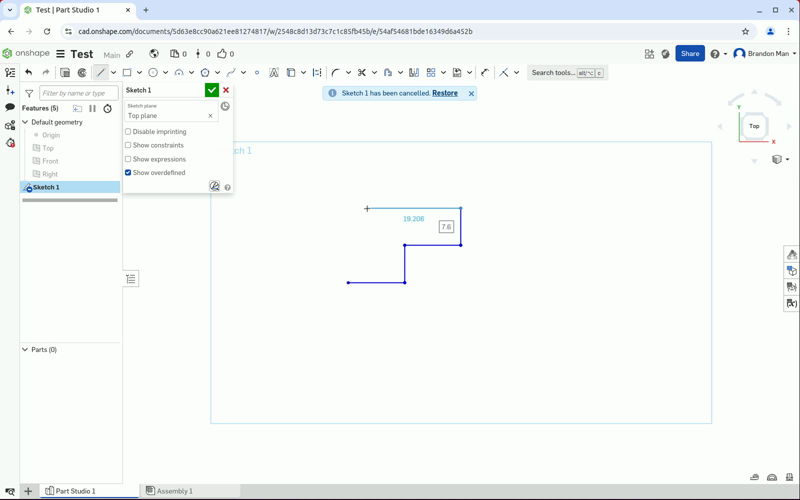
click(367, 208)
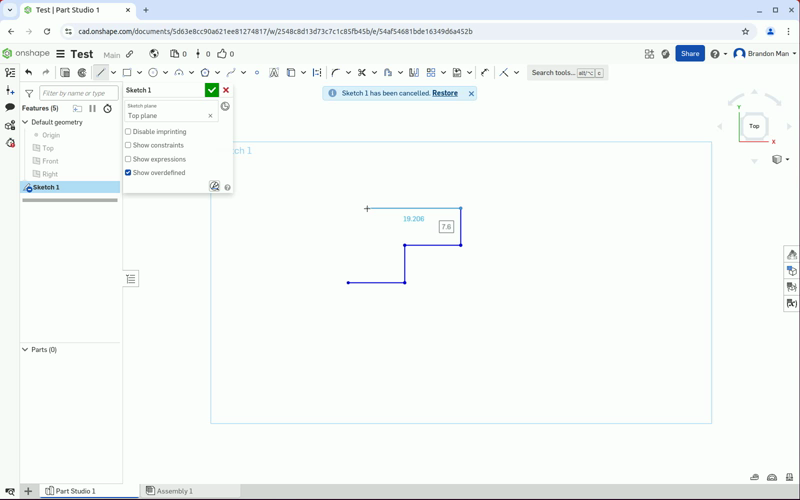
key_up(shift)
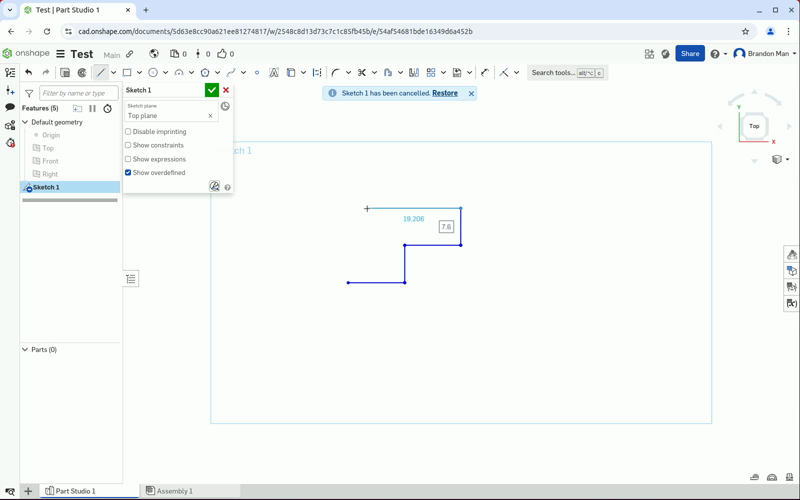
key_down(shift)
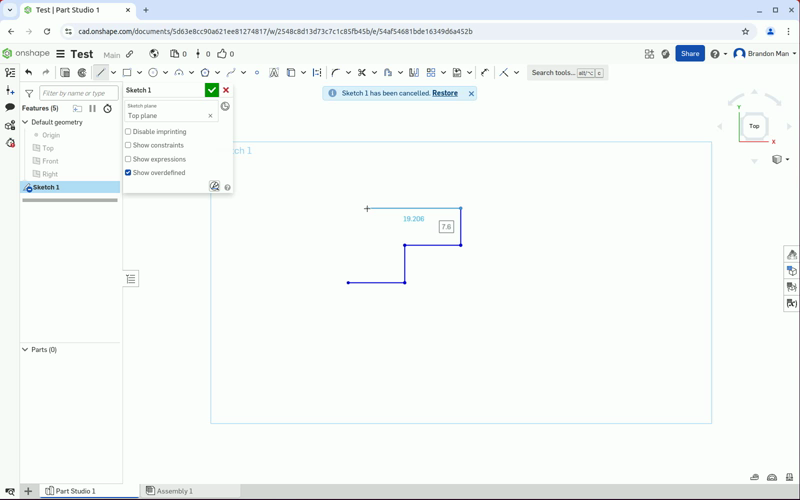
mouse_move(397, 208)
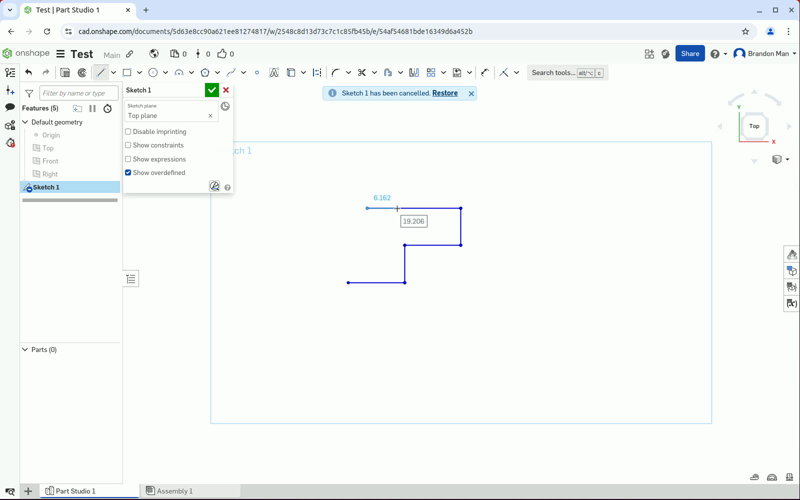
mouse_move(367, 264)
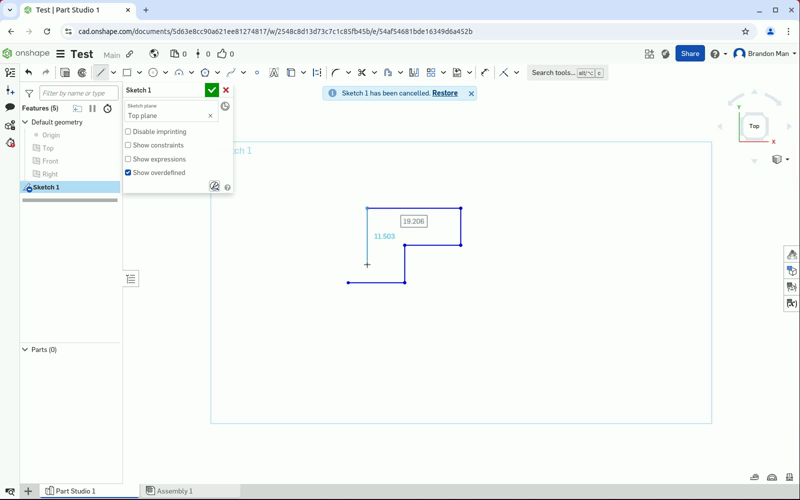
click(367, 264)
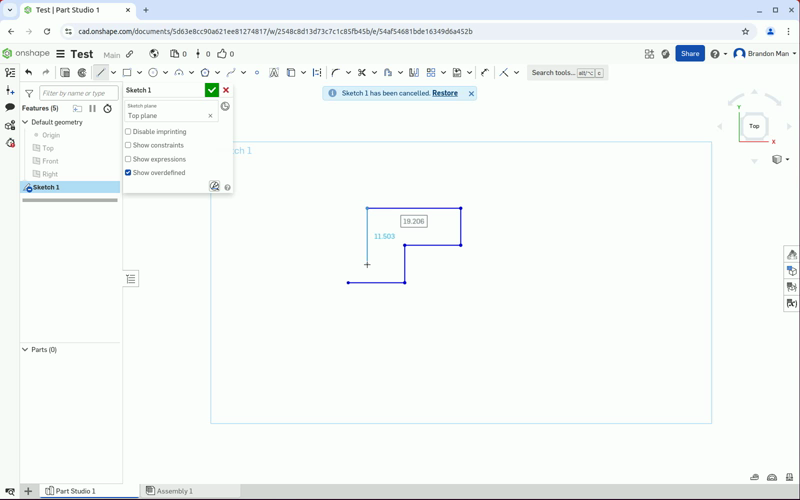
key_up(shift)
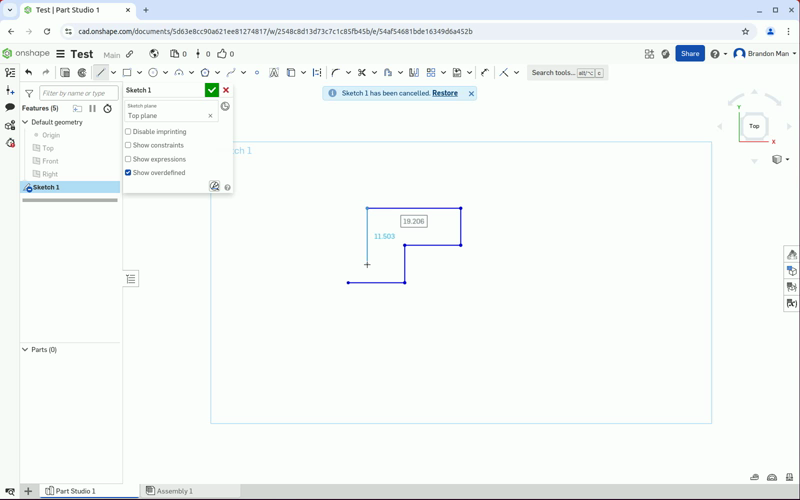
key_down(shift)
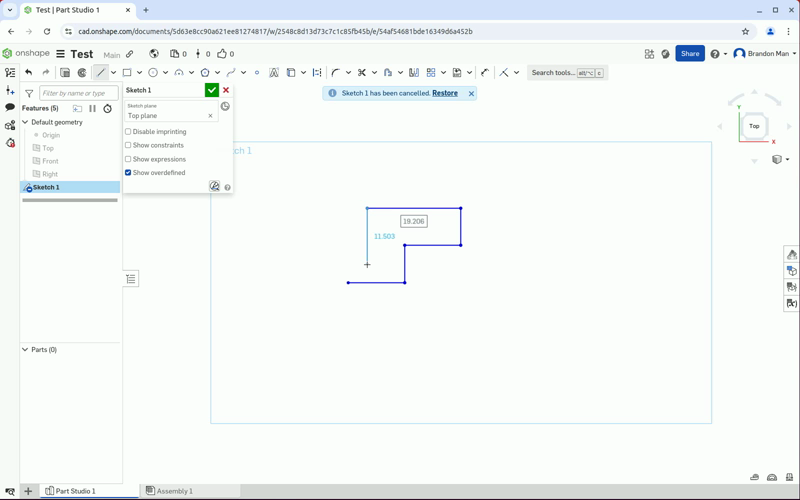
mouse_move(397, 264)
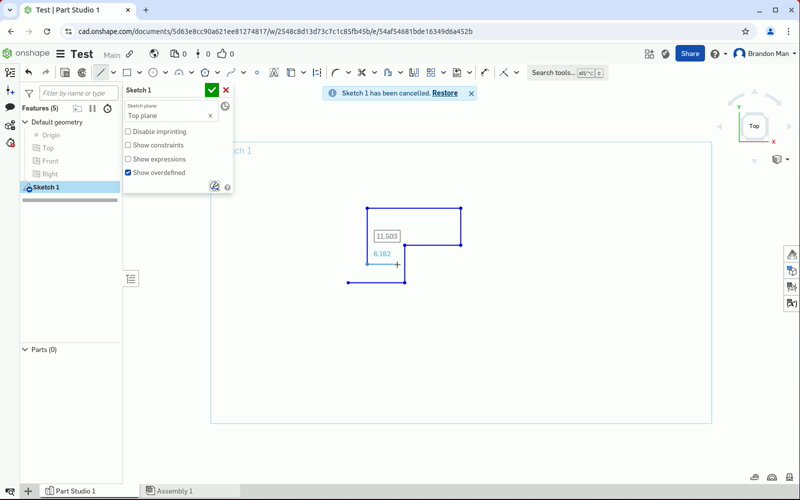
mouse_move(348, 264)
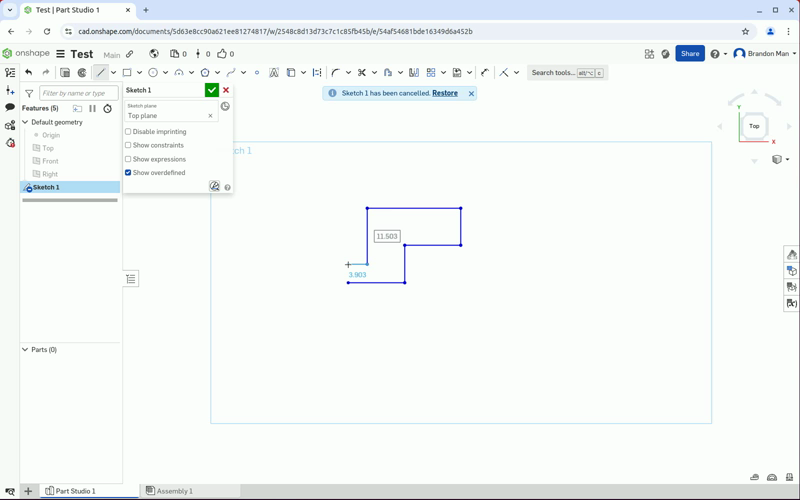
click(348, 264)
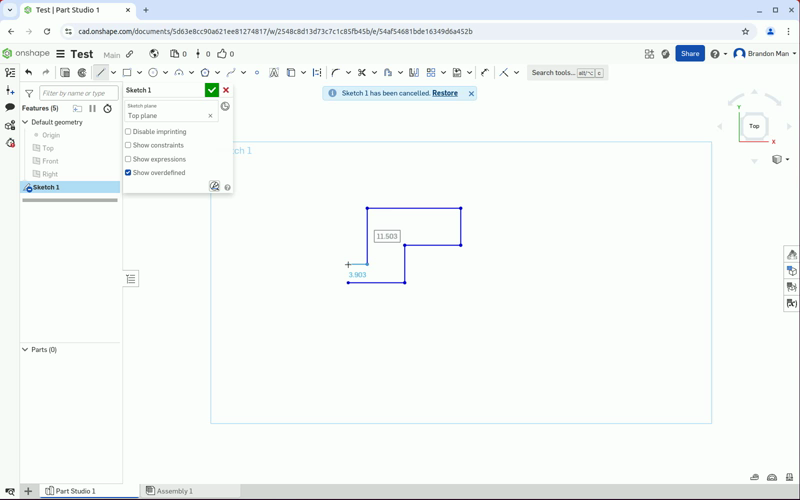
key_up(shift)
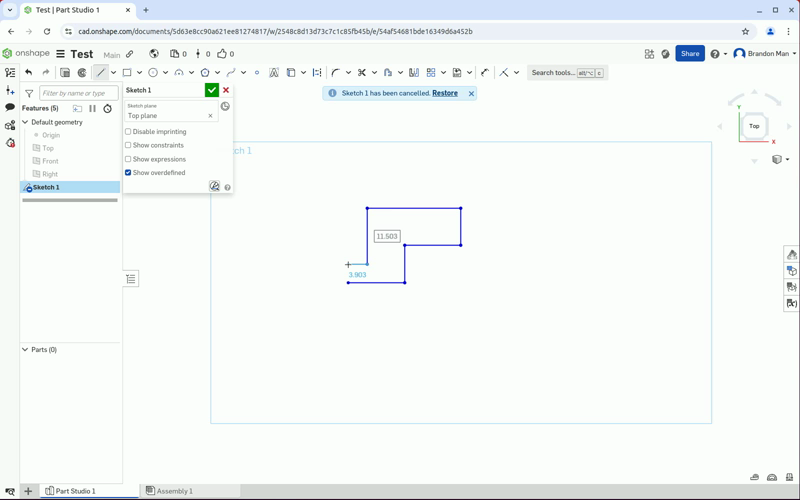
mouse_move(378, 264)
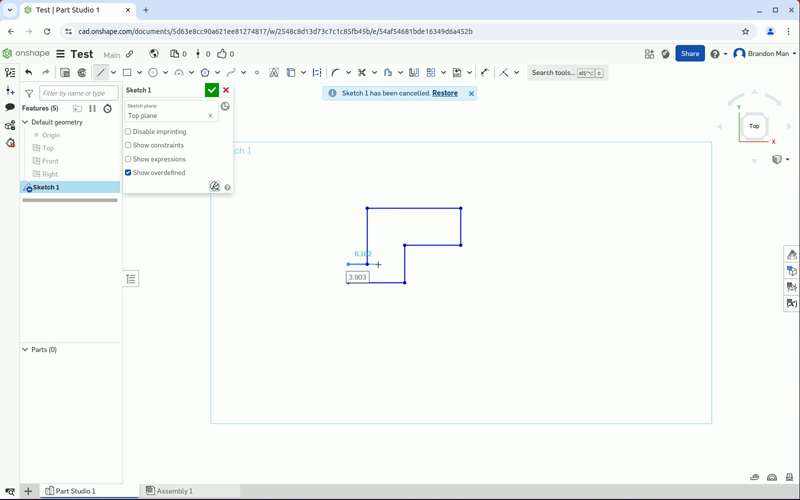
key_down(shift)
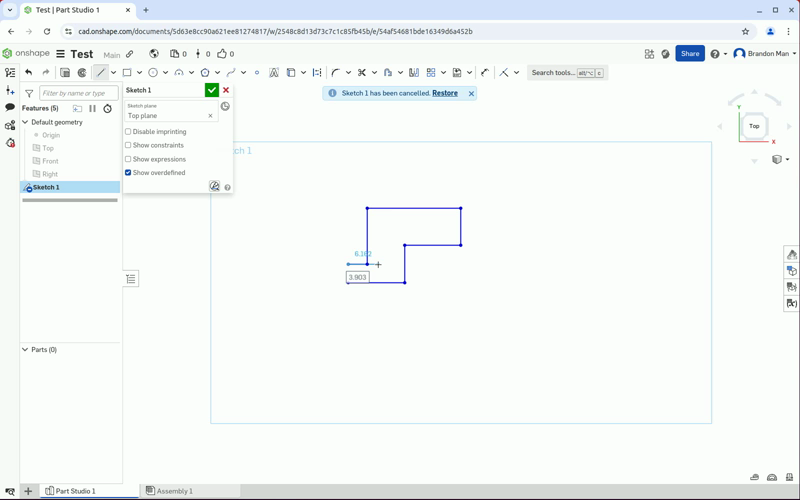
mouse_move(348, 282)
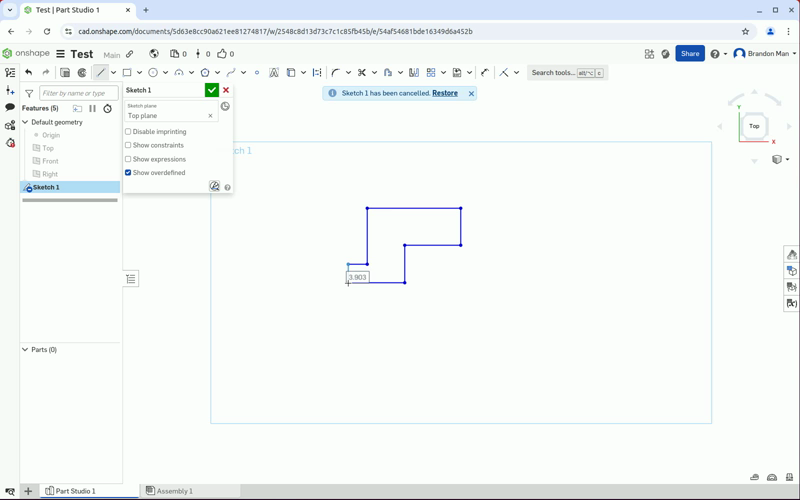
key_up(shift)
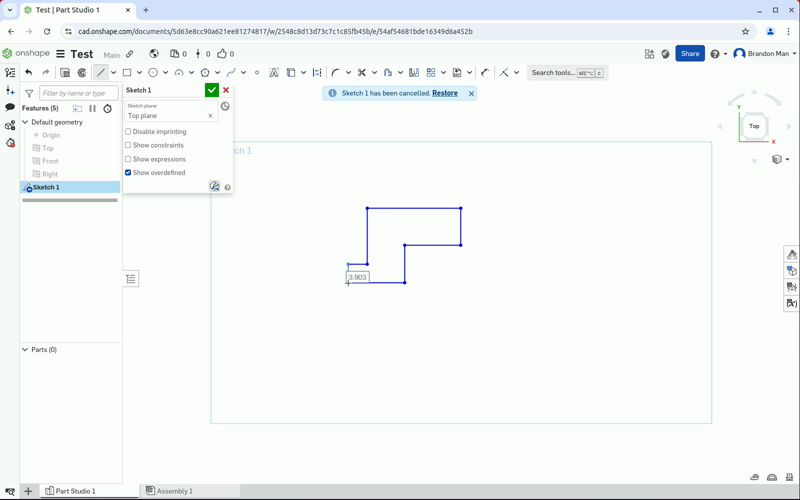
click(348, 282)
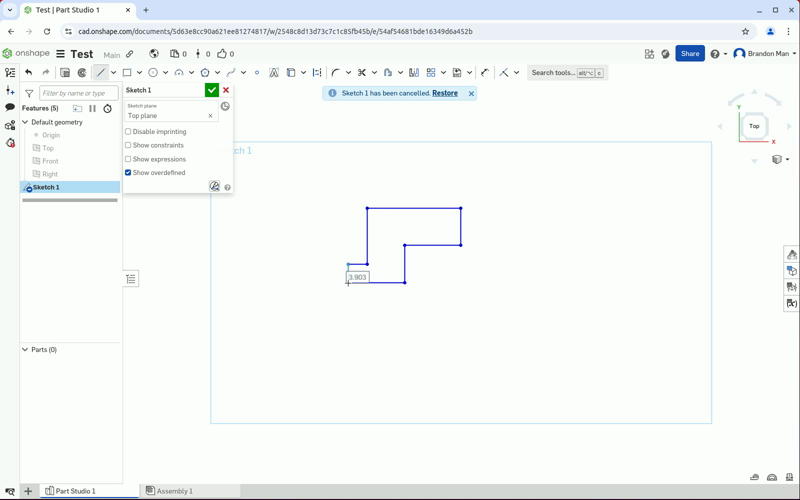
key(esc)
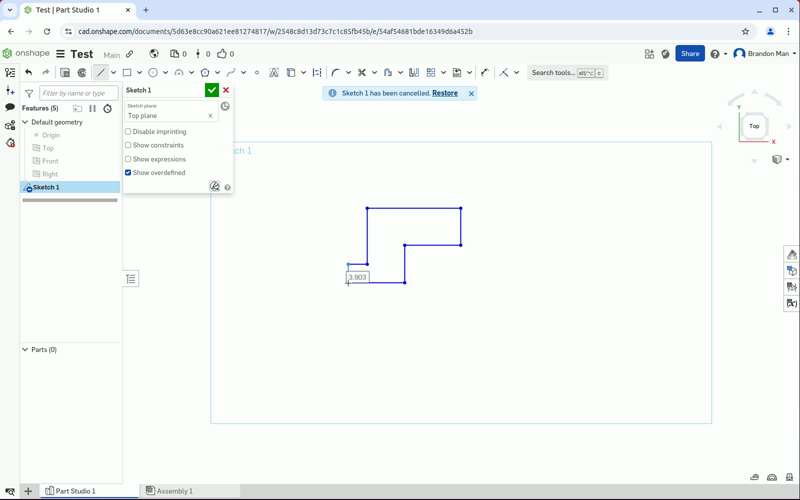
mouse_move(405, 216)
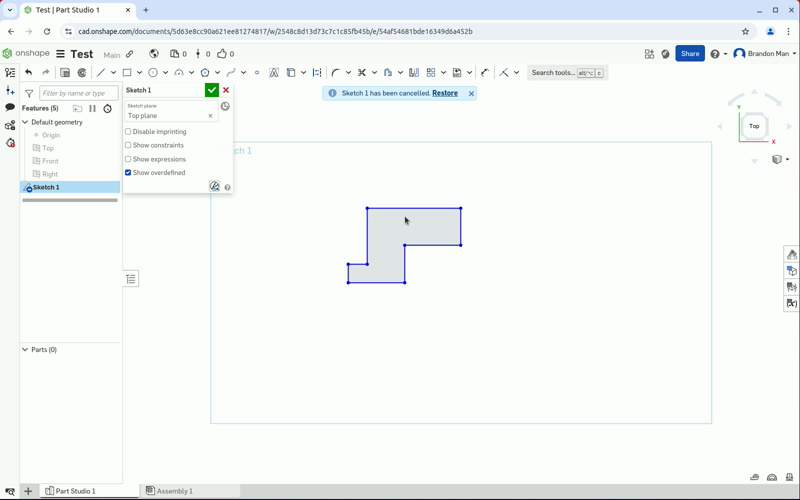
click(405, 216)
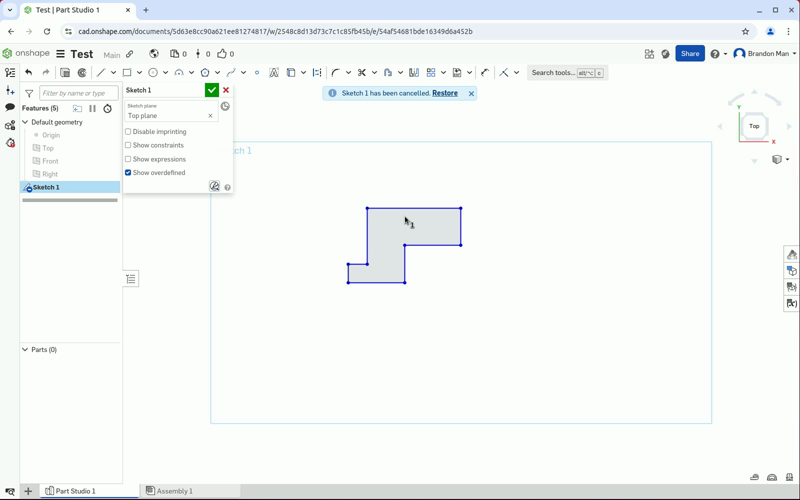
mouse_move(73, 352)
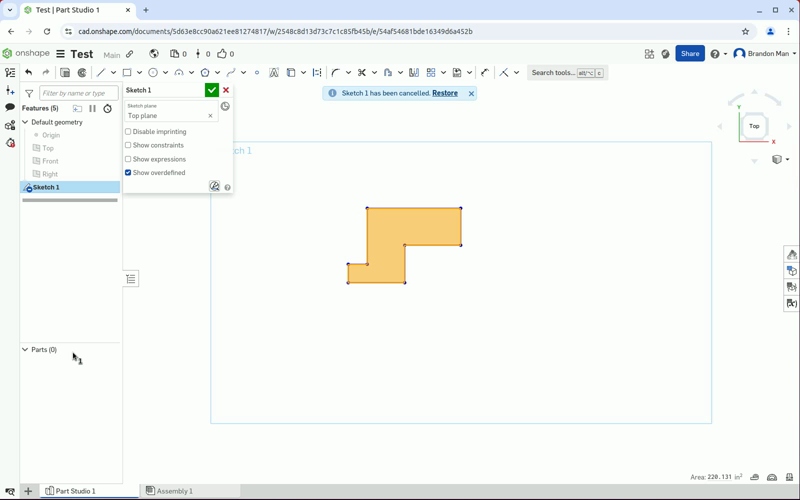
key(shift+y)
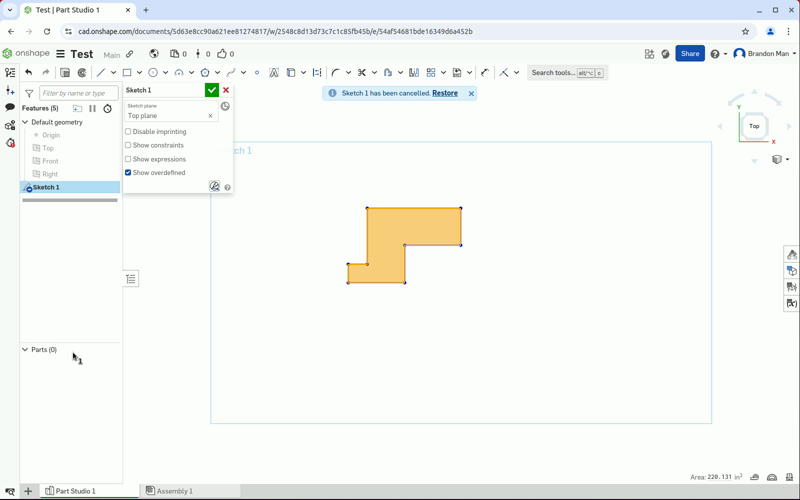
key(shift+e)
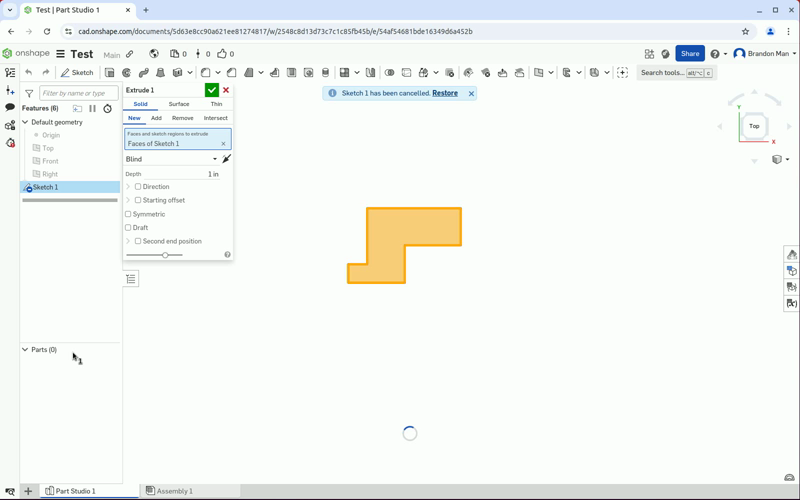
mouse_move(143, 106)
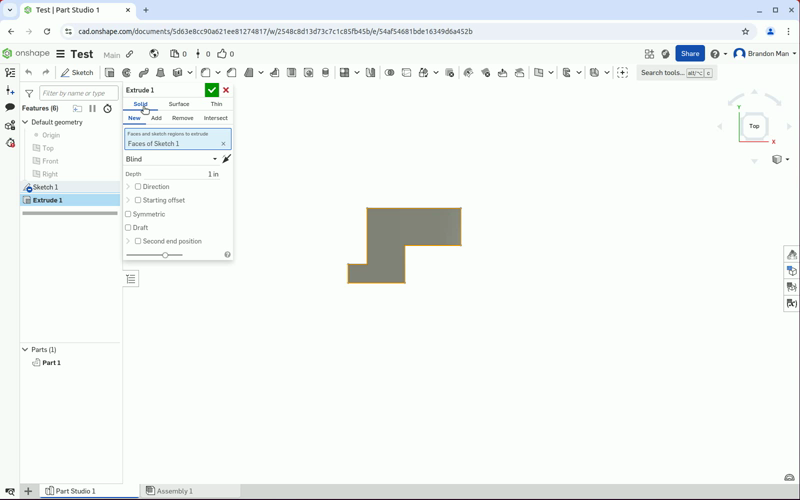
click(143, 106)
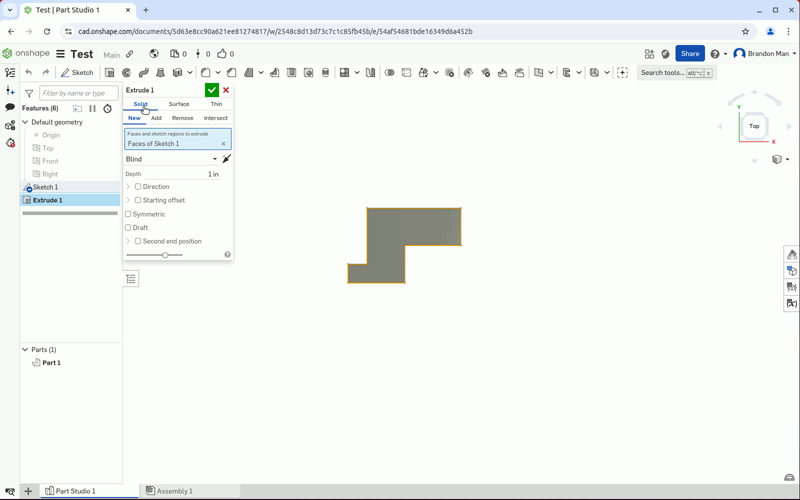
mouse_move(137, 120)
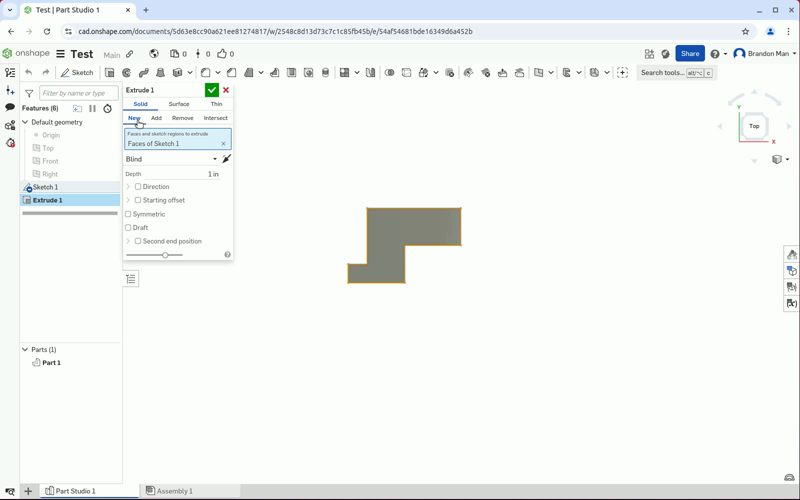
click(137, 120)
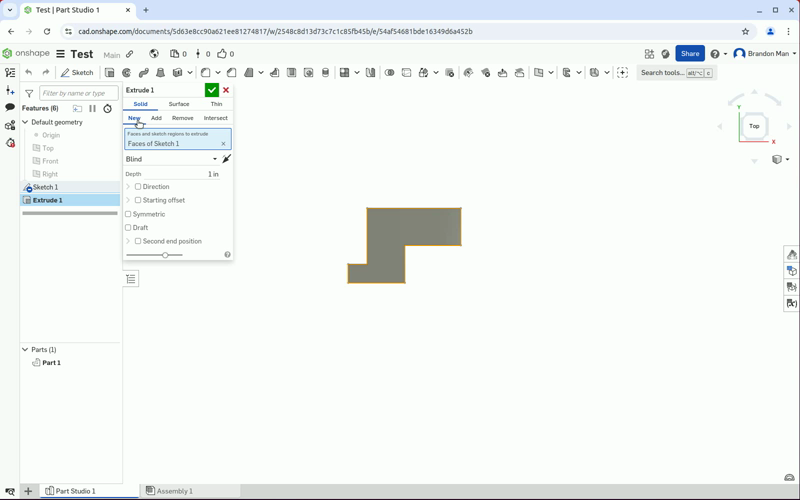
key(tab, 4)
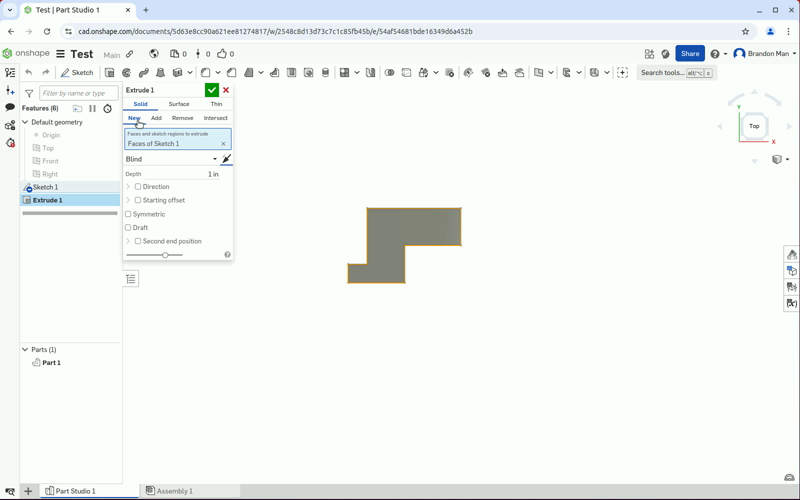
text(7.703)
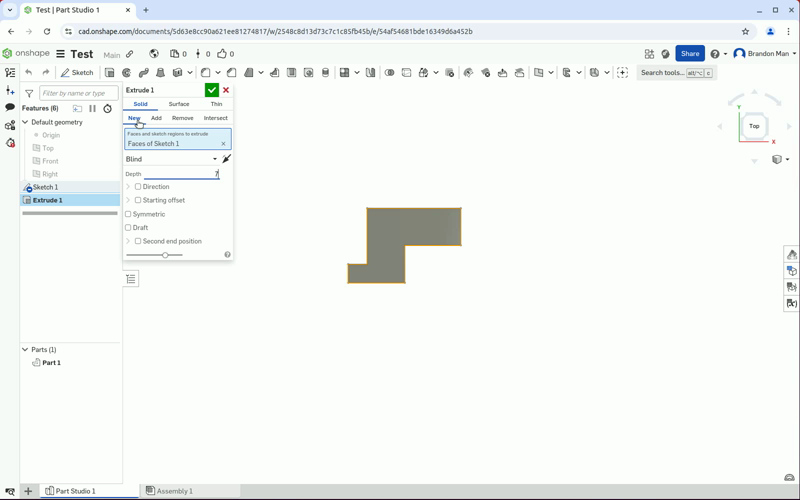
key(enter)
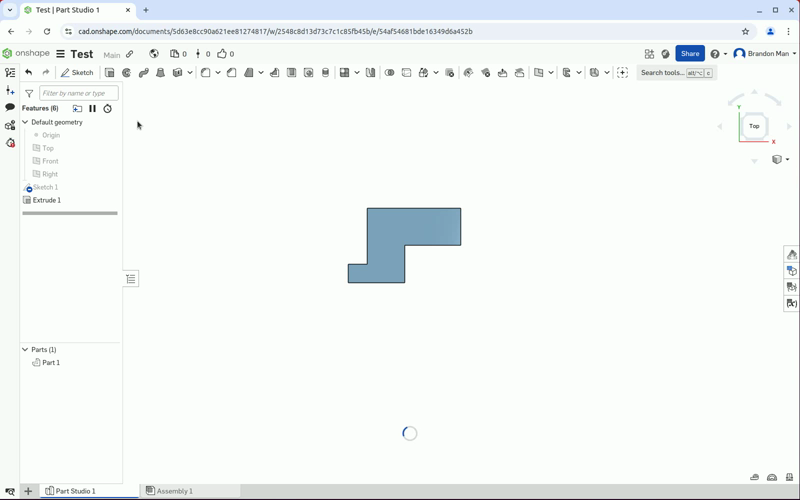
key(shift+h)
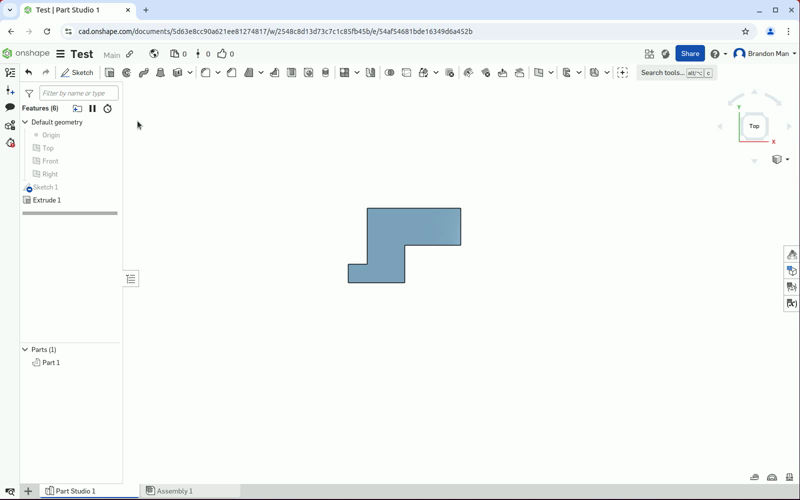
key(shift+h)
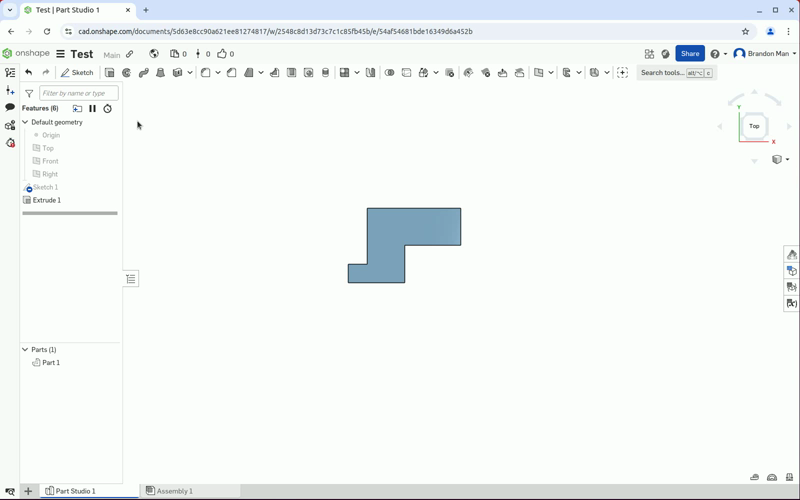
mouse_move(73, 189)
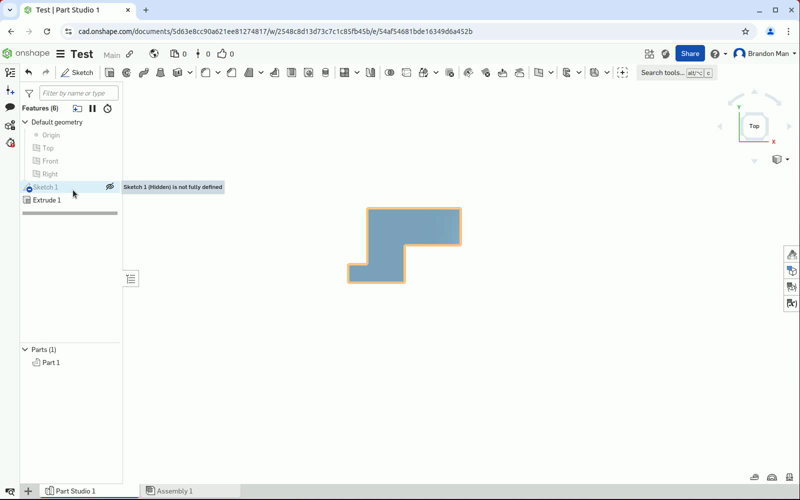
click(73, 189)
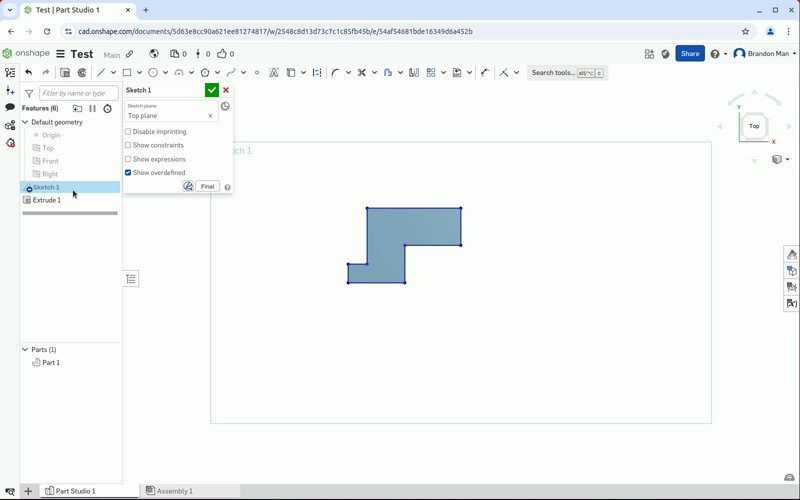
mouse_move(229, 92)
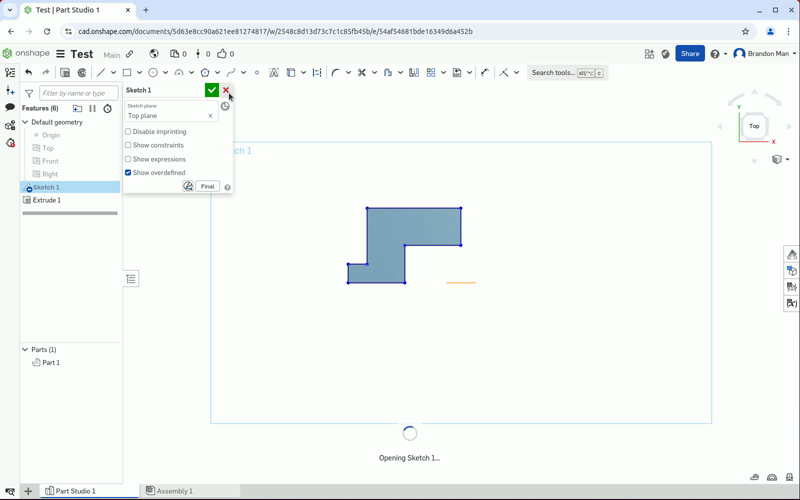
click(229, 92)
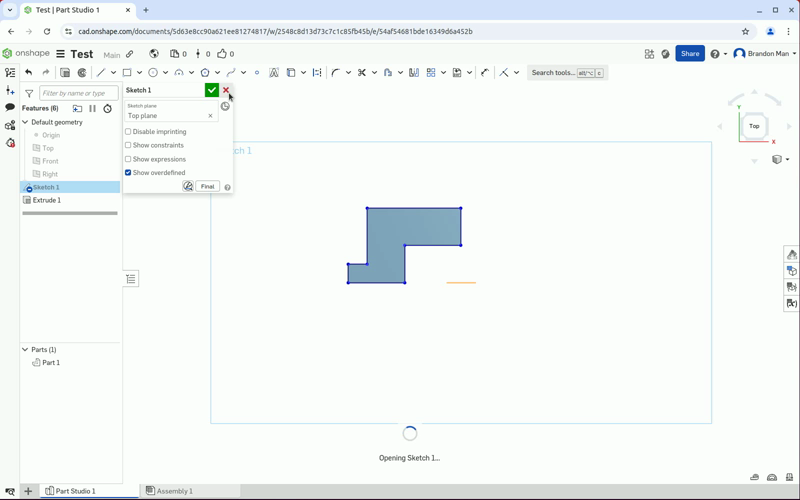
key(shift+s)
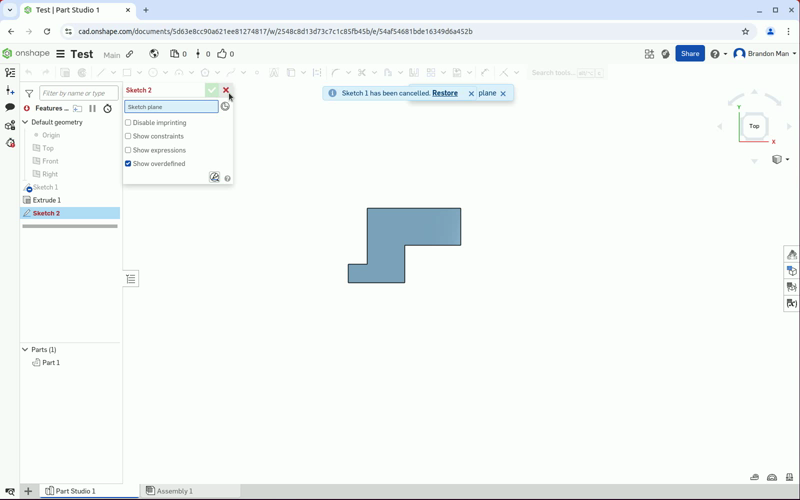
mouse_move(73, 150)
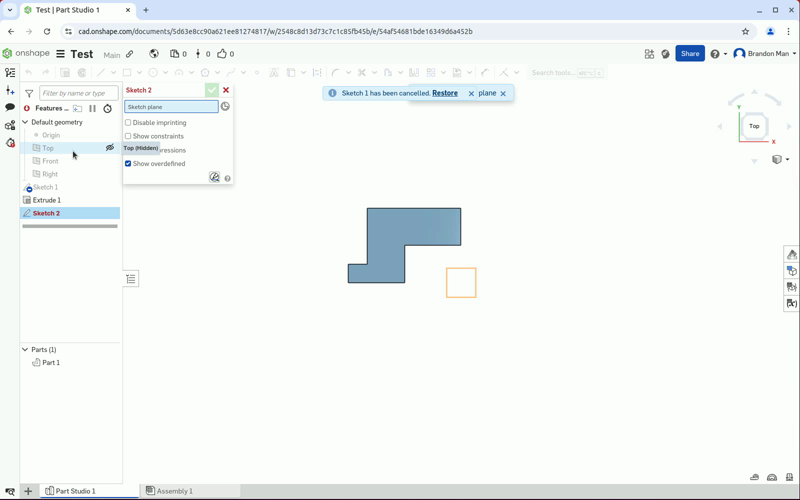
click(73, 150)
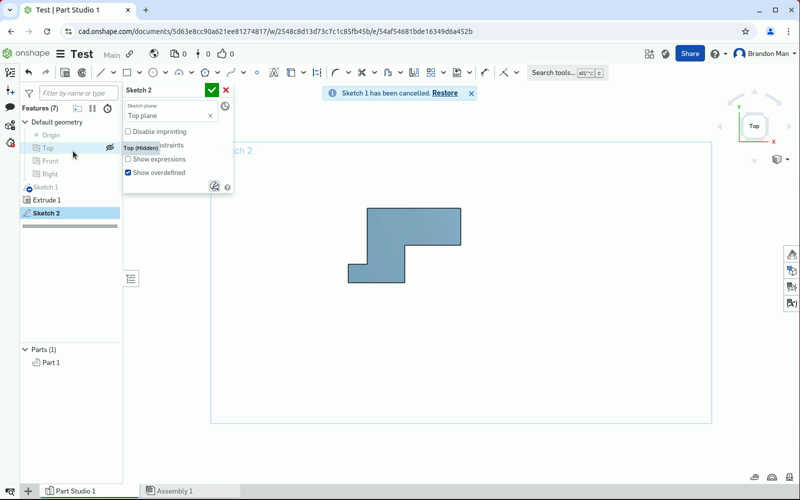
mouse_move(73, 352)
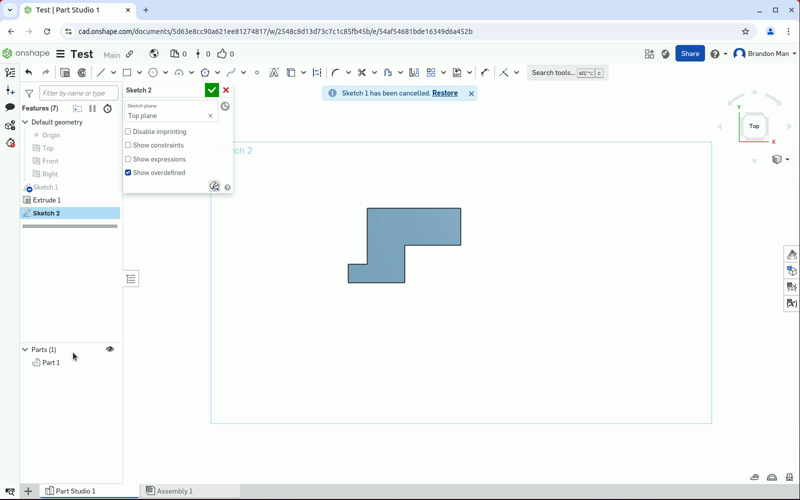
key(y)
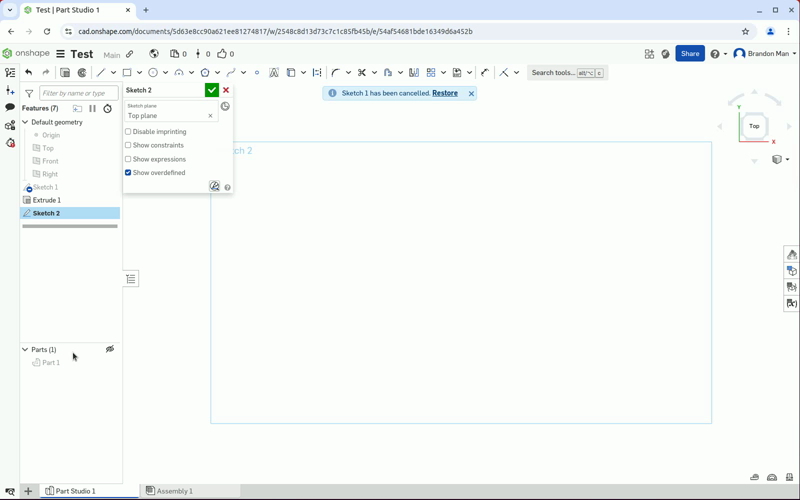
key(l)
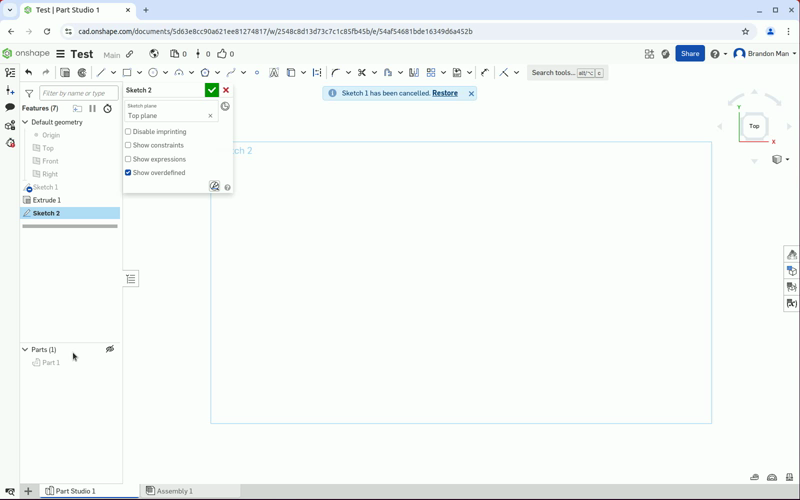
key_down(shift)
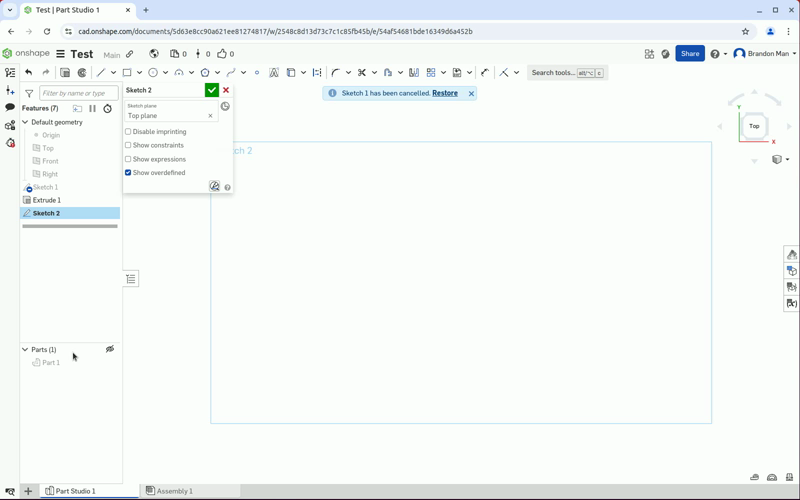
mouse_move(348, 264)
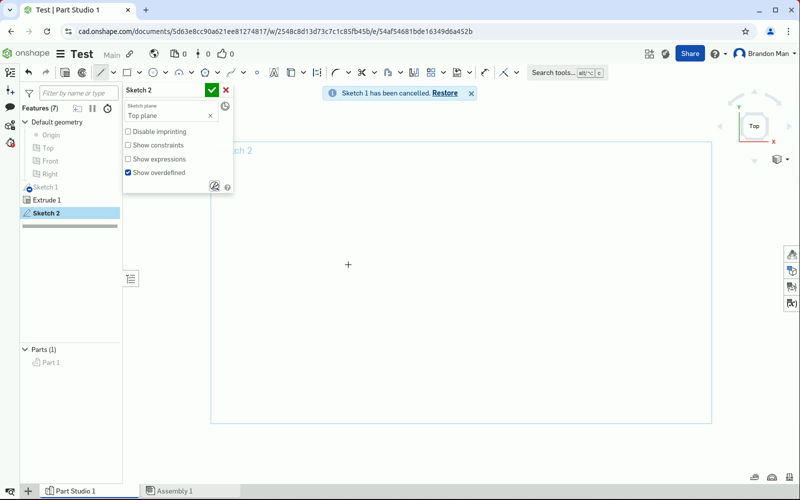
click(348, 264)
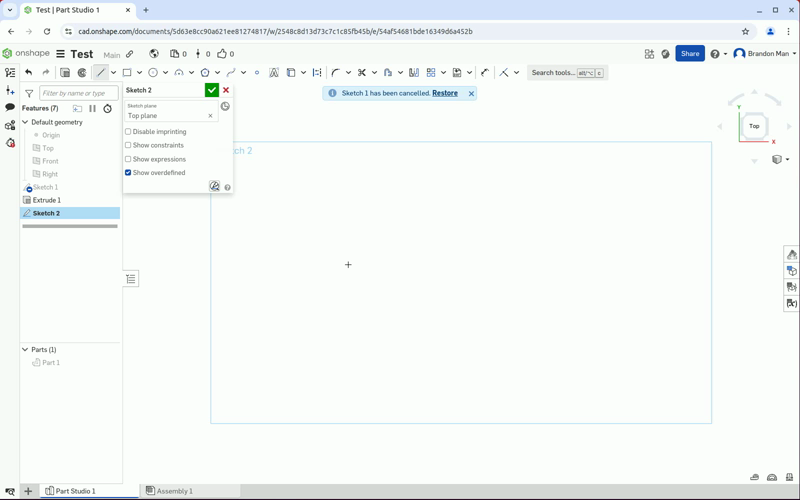
key_up(shift)
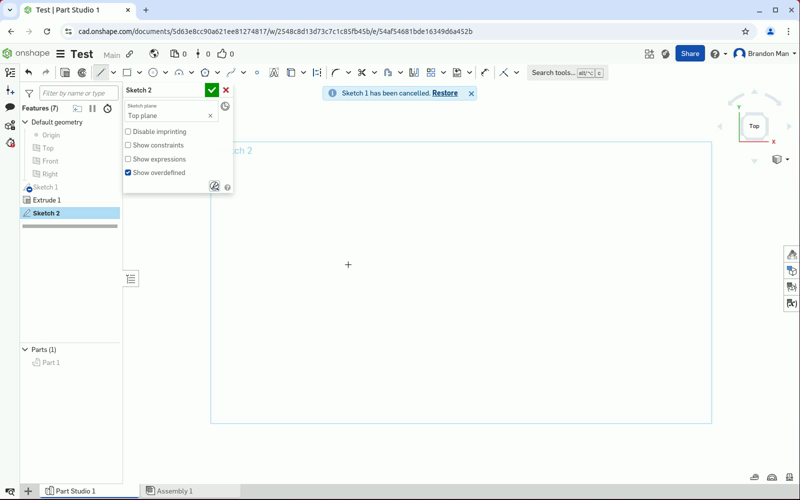
key_down(shift)
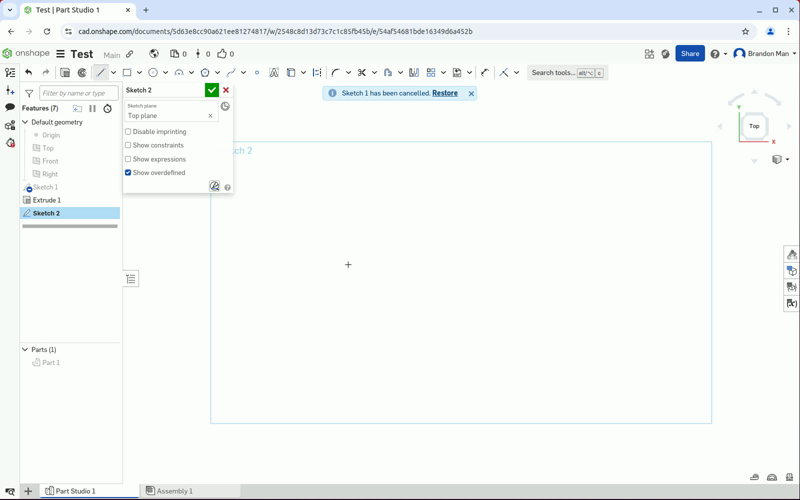
mouse_move(378, 264)
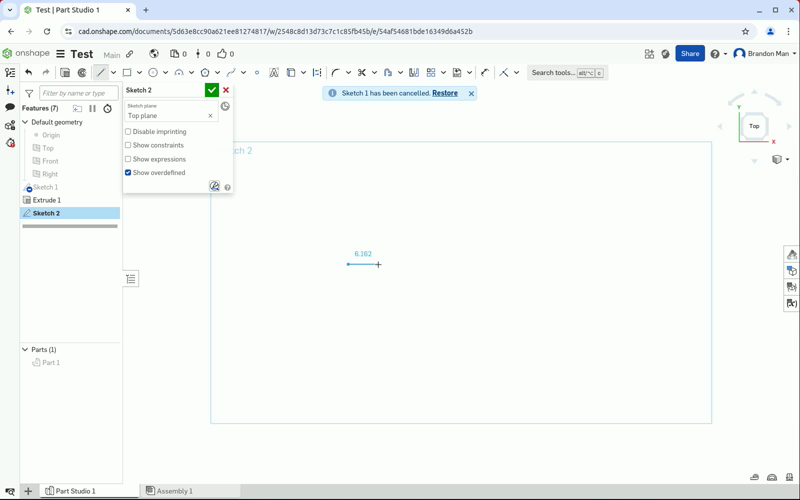
mouse_move(367, 264)
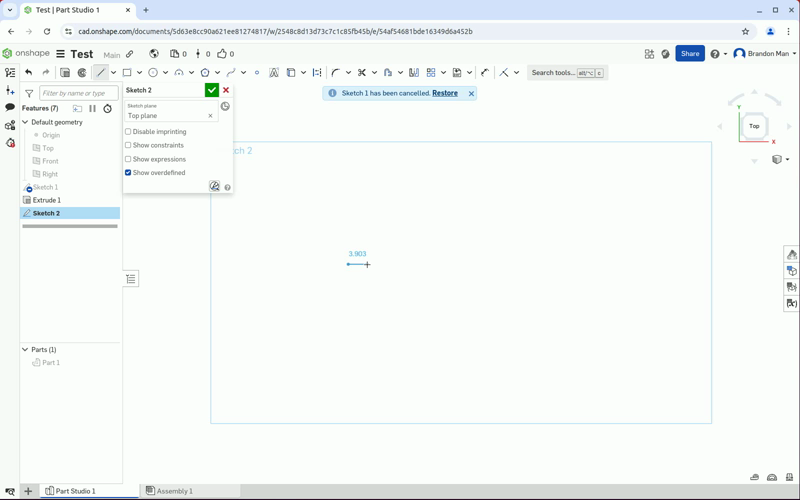
click(367, 264)
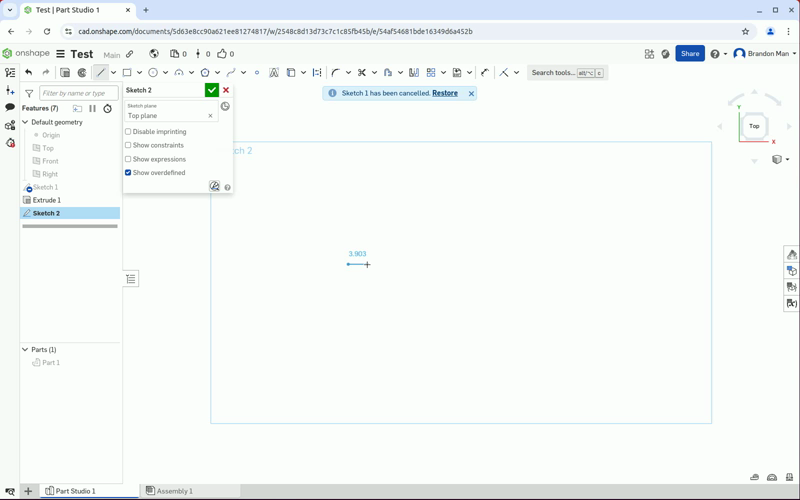
key_up(shift)
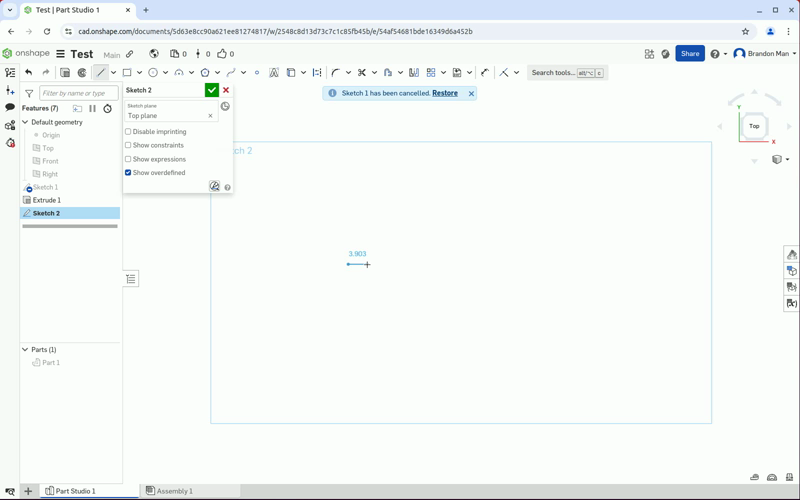
key_down(shift)
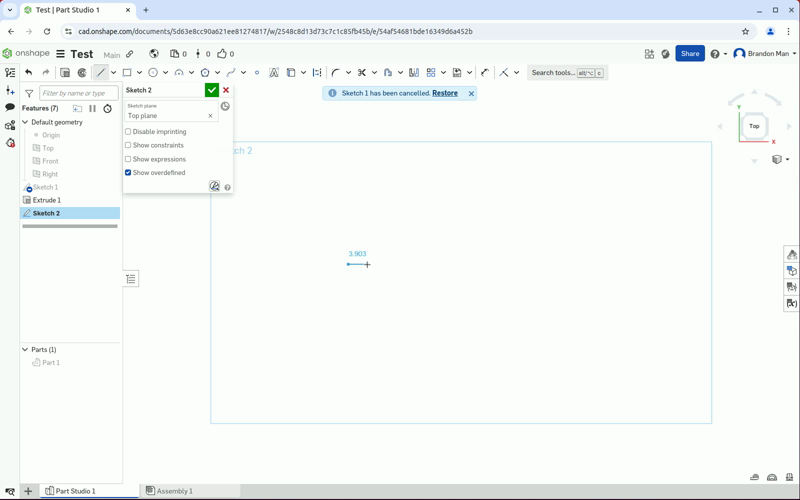
mouse_move(397, 264)
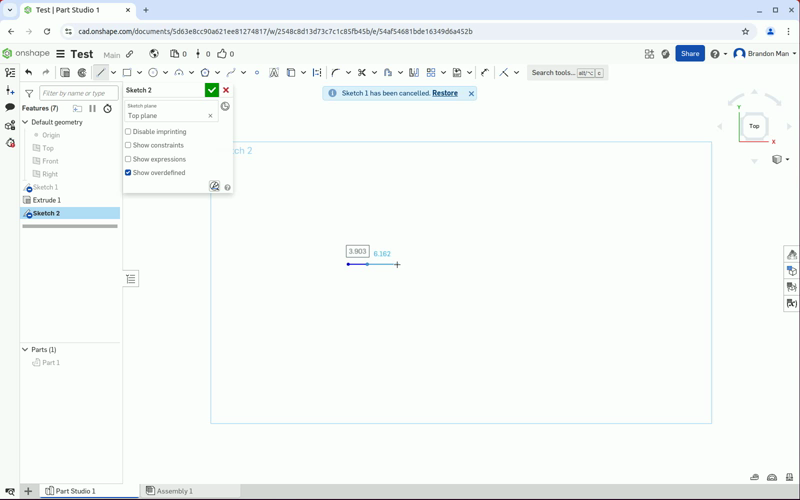
mouse_move(367, 207)
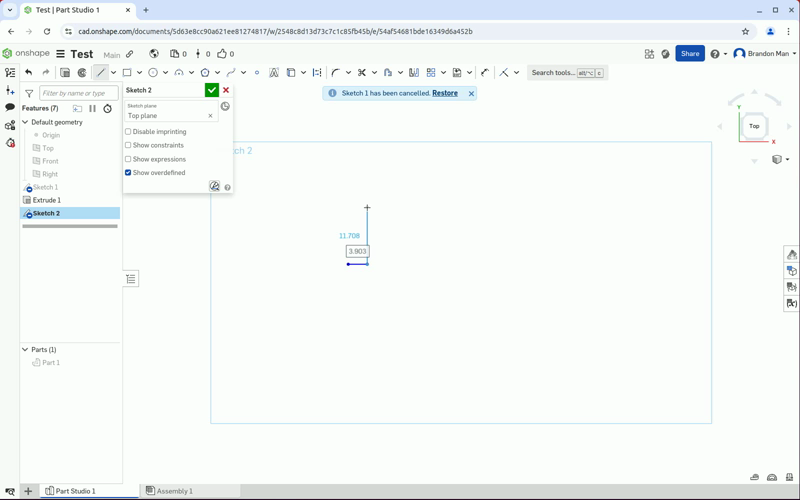
click(367, 207)
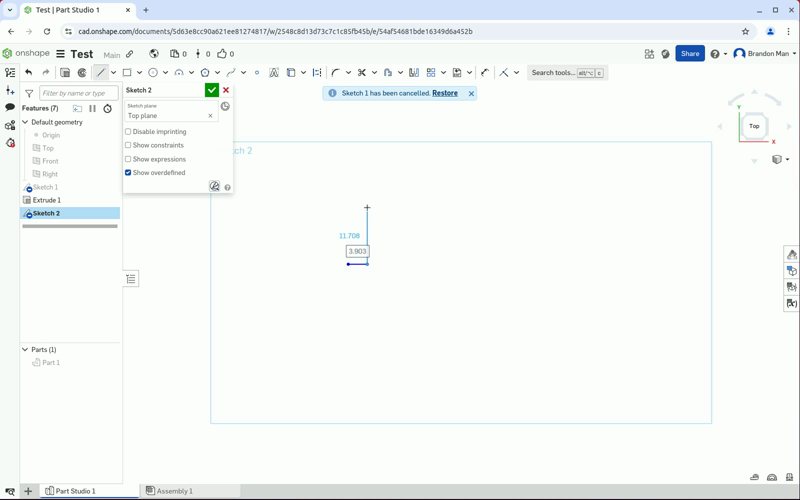
key_up(shift)
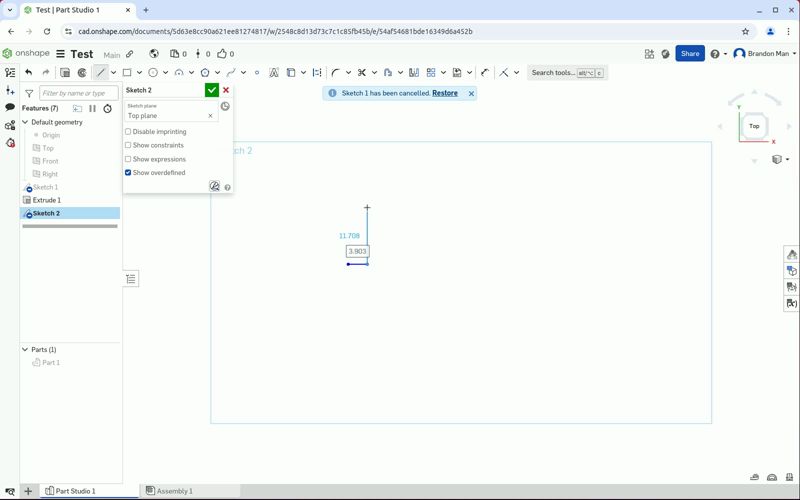
key_down(shift)
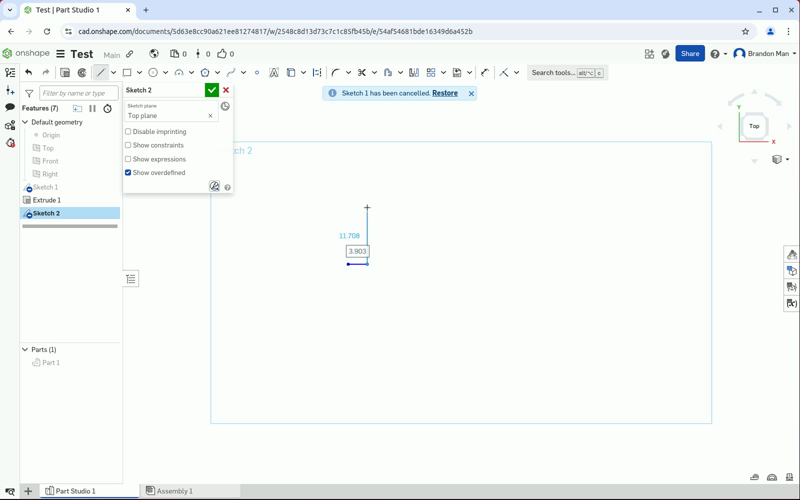
mouse_move(397, 207)
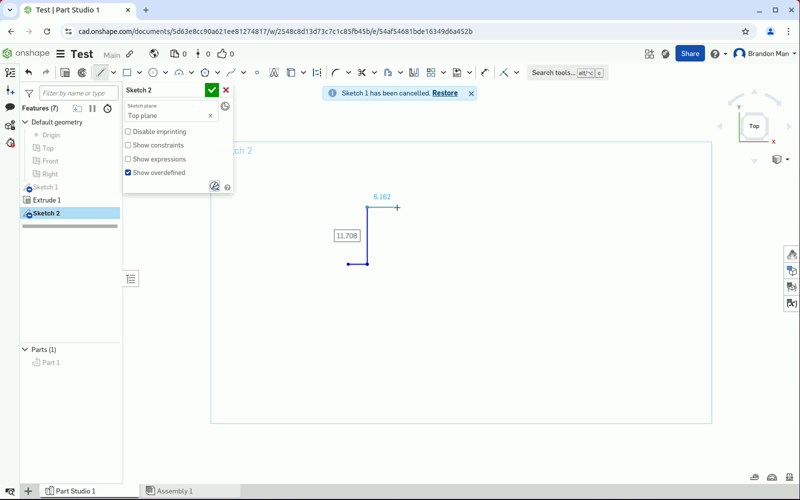
mouse_move(348, 207)
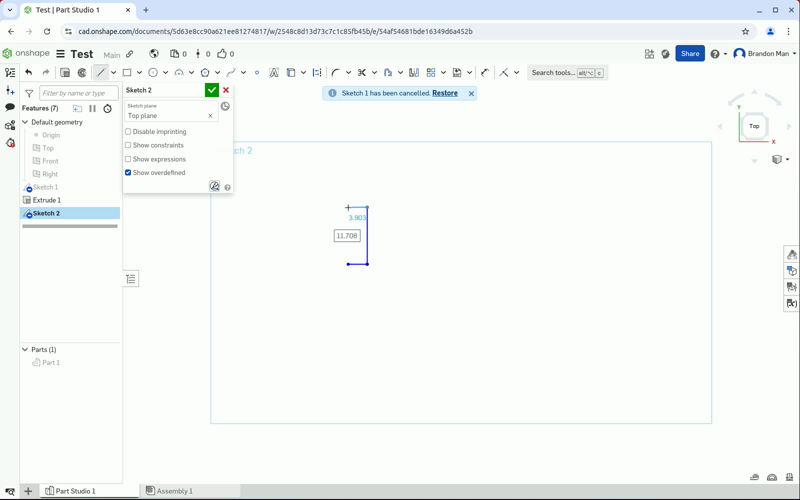
click(348, 207)
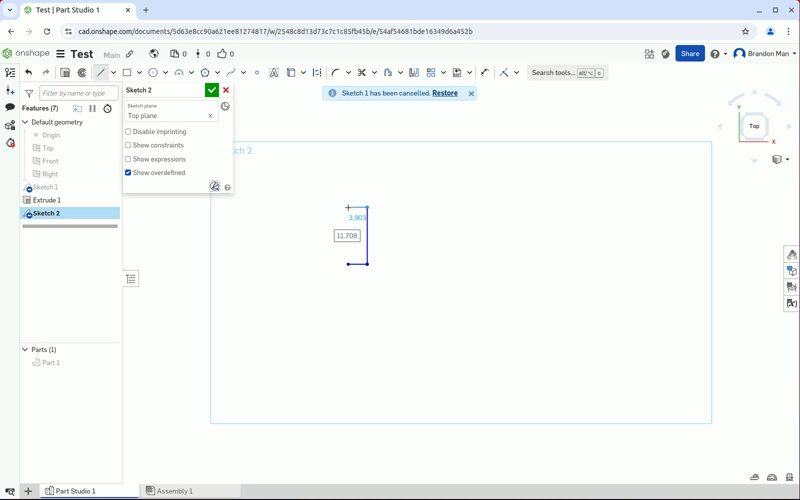
key_up(shift)
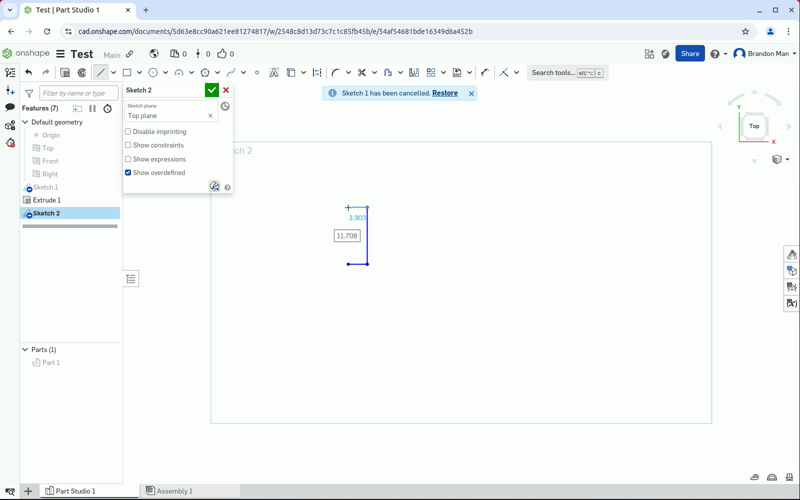
mouse_move(378, 207)
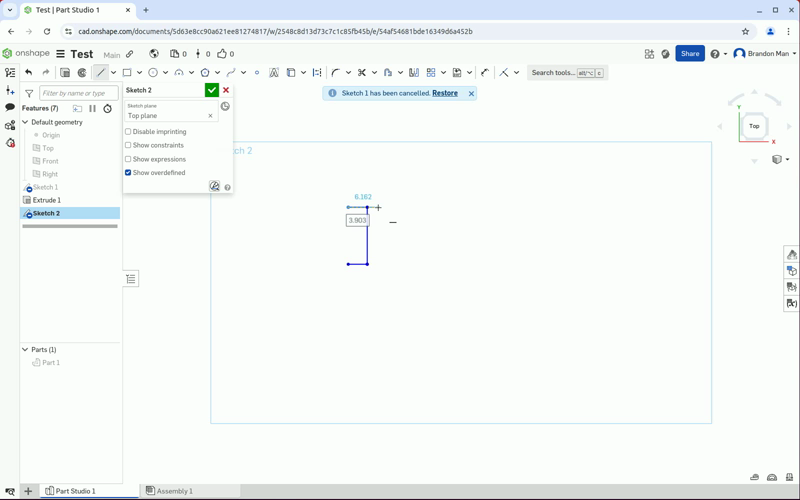
key_down(shift)
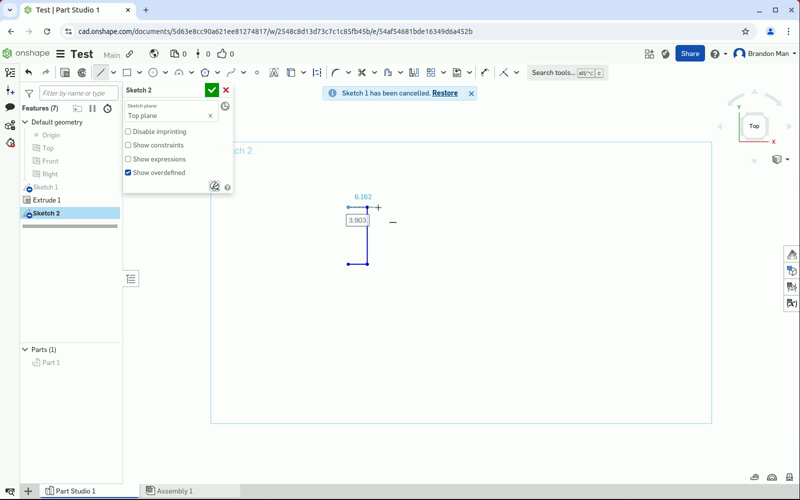
mouse_move(348, 264)
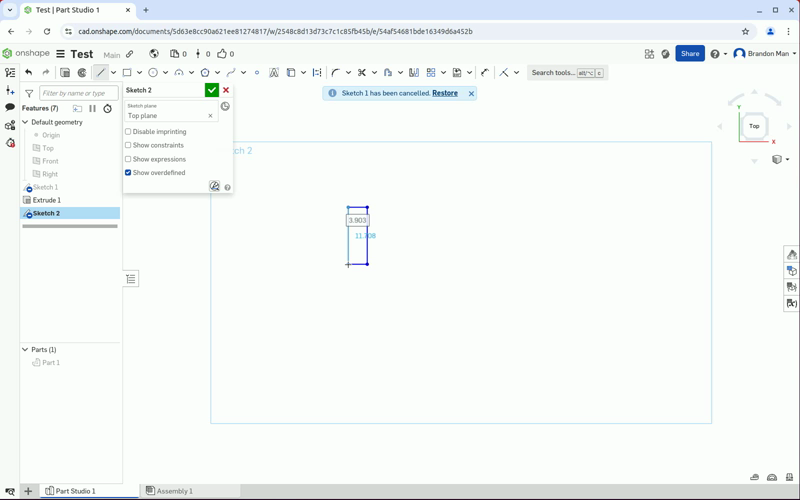
key_up(shift)
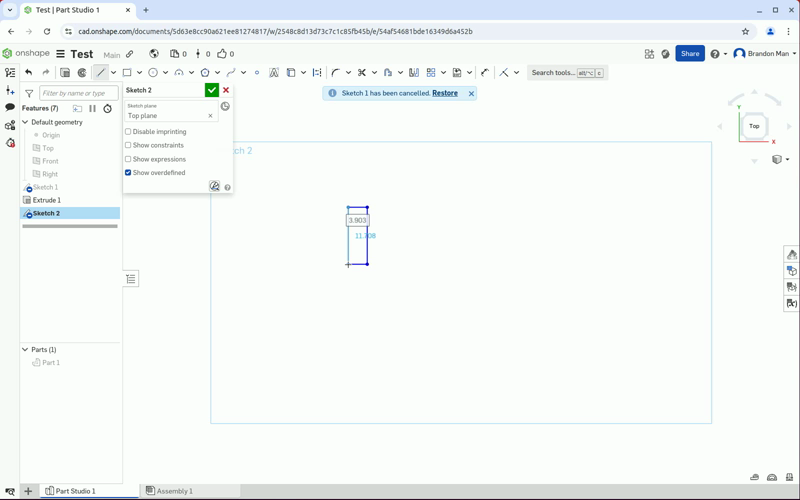
click(348, 264)
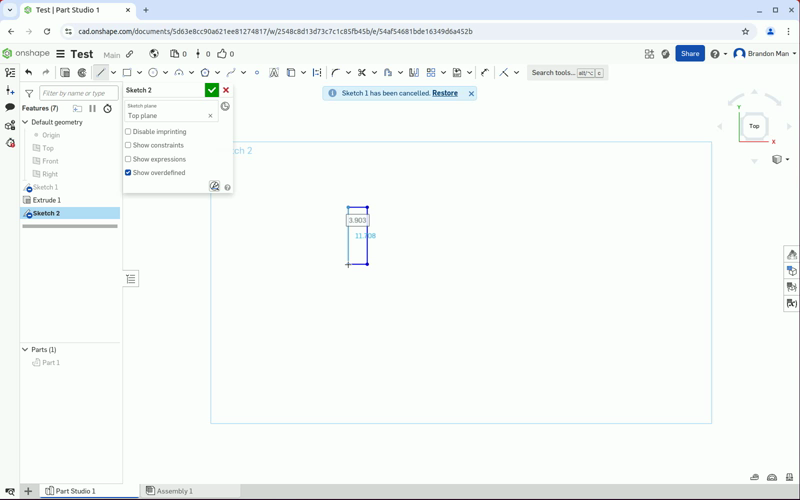
key(esc)
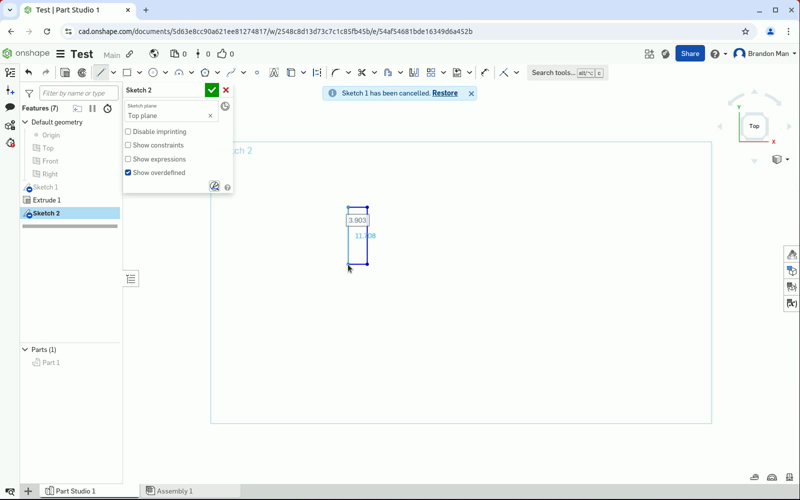
mouse_move(349, 248)
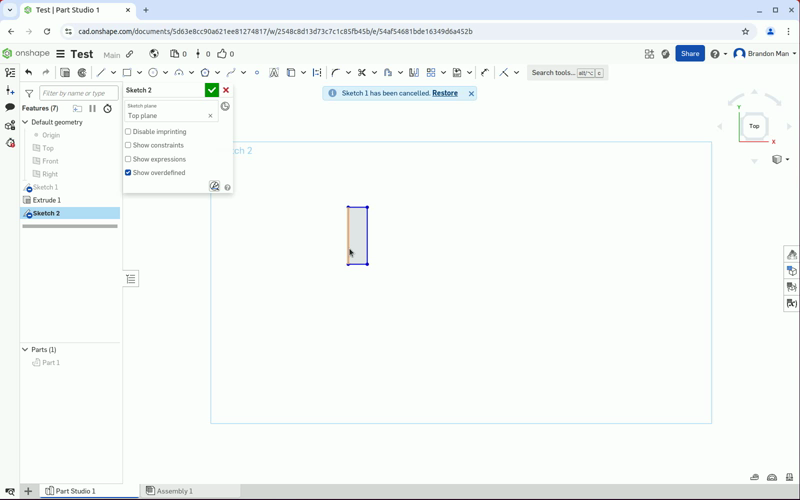
scroll(6)
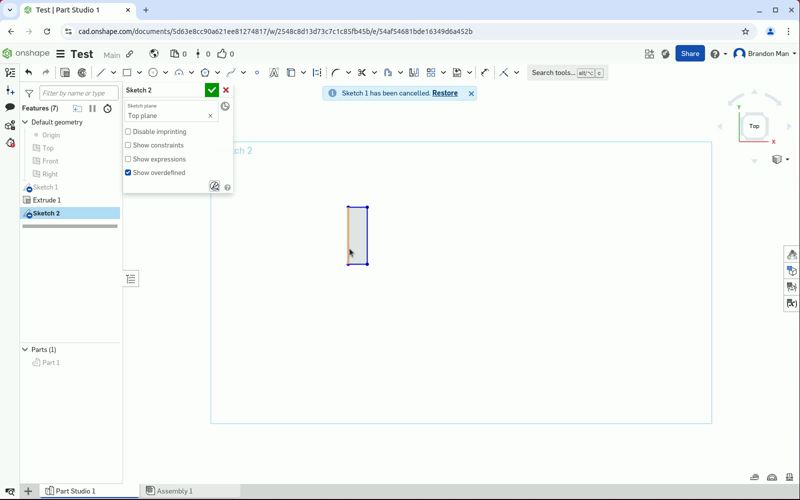
scroll(6)
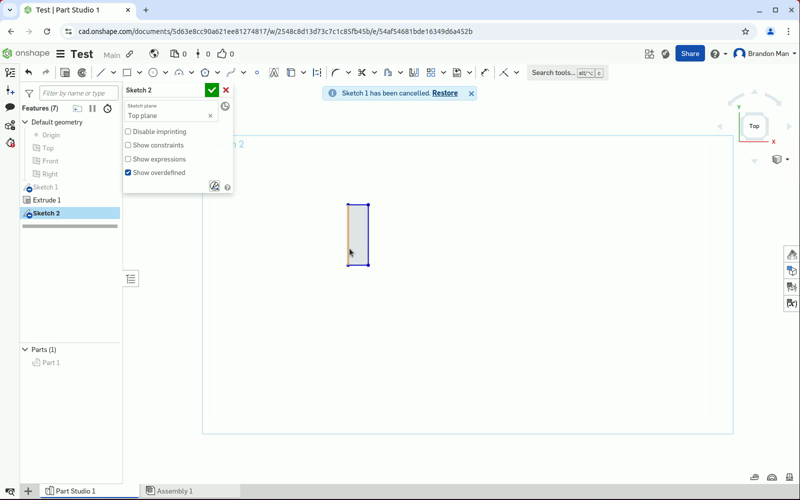
scroll(6)
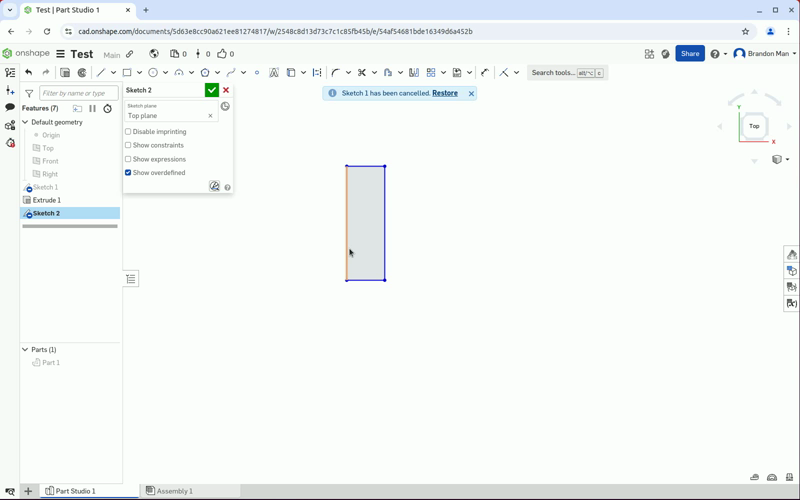
scroll(6)
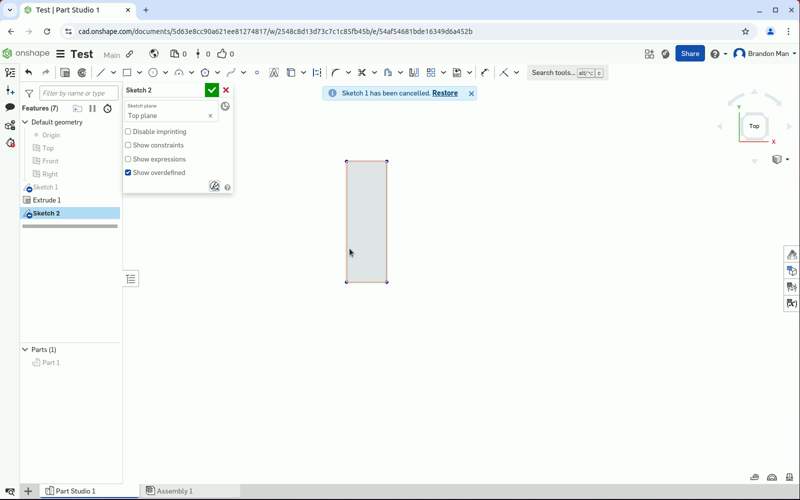
scroll(6)
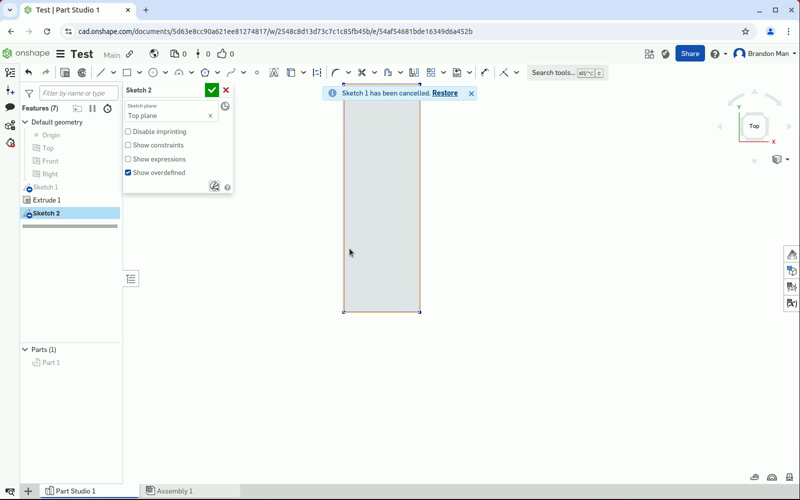
scroll(6)
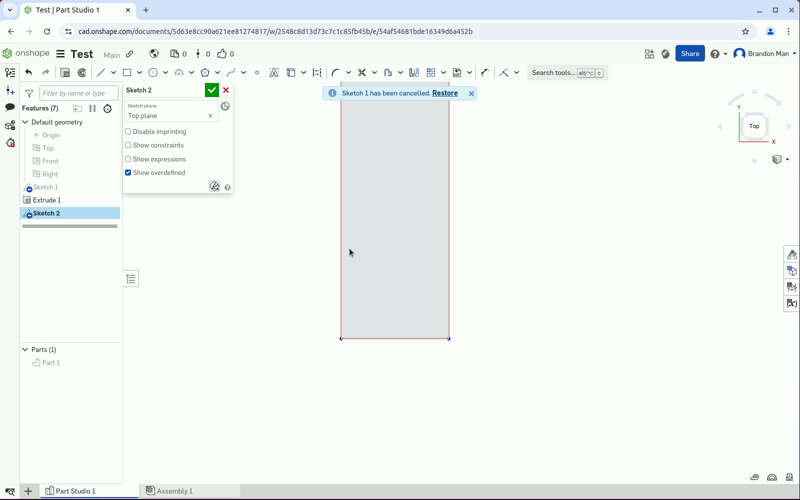
scroll(6)
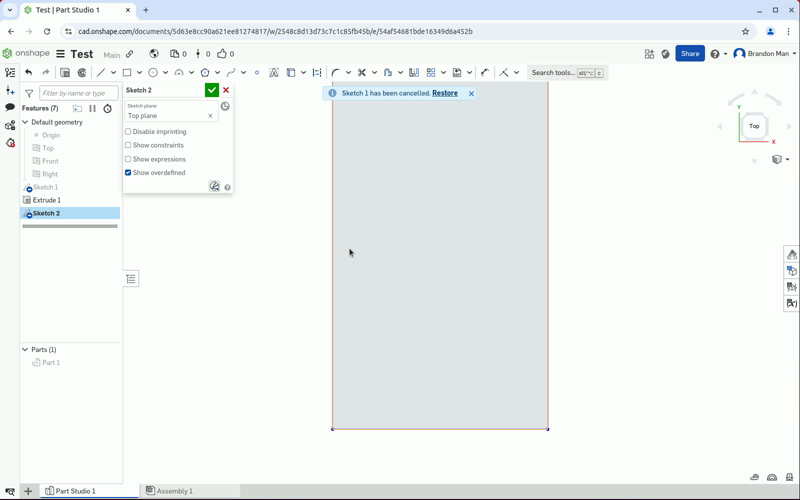
click(349, 248)
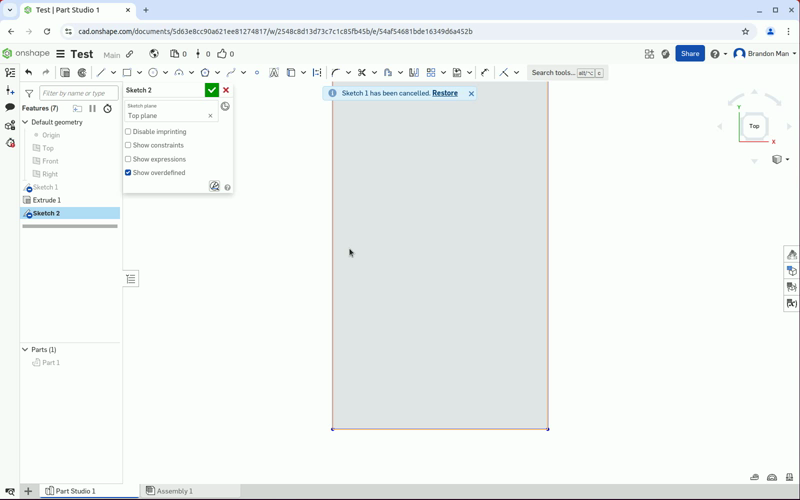
scroll(-6)
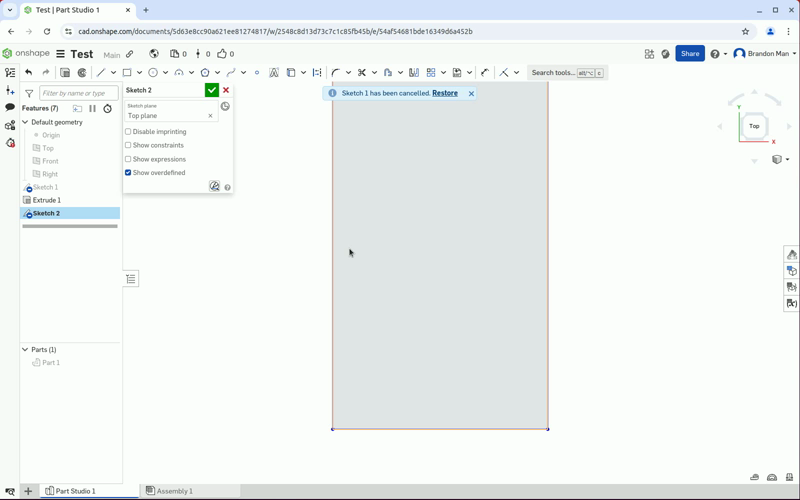
scroll(-6)
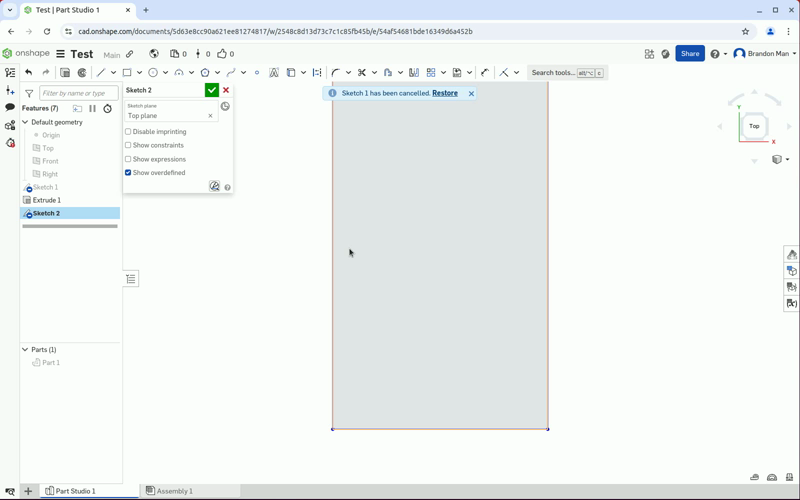
scroll(-6)
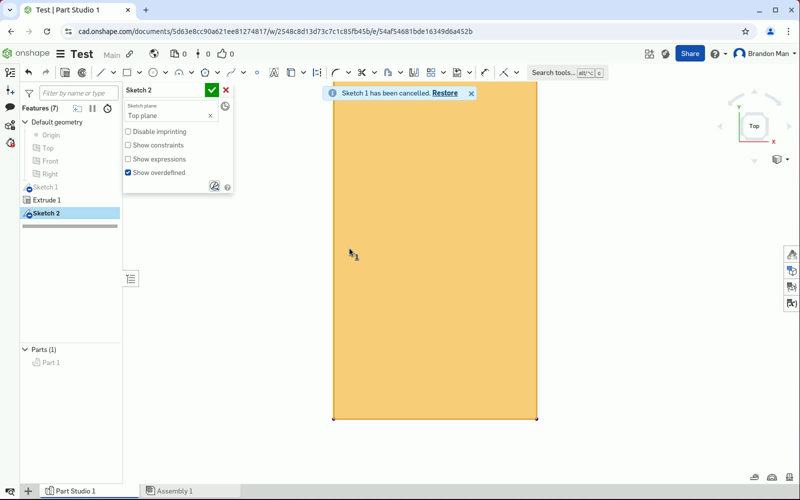
scroll(-6)
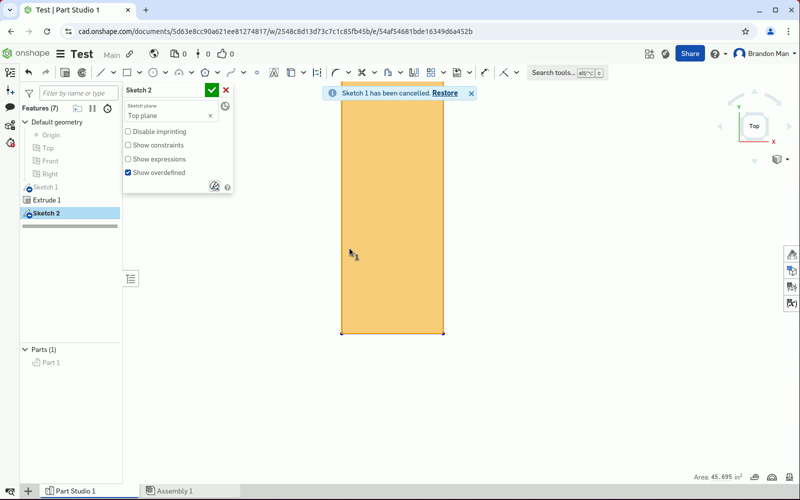
scroll(-6)
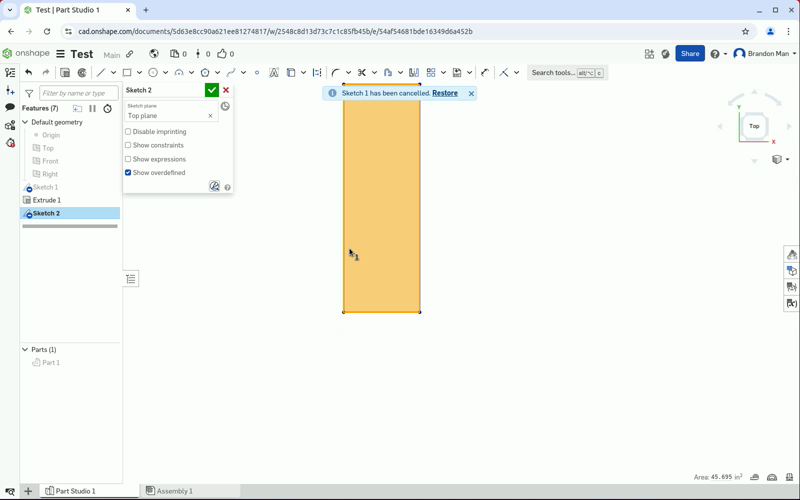
scroll(-6)
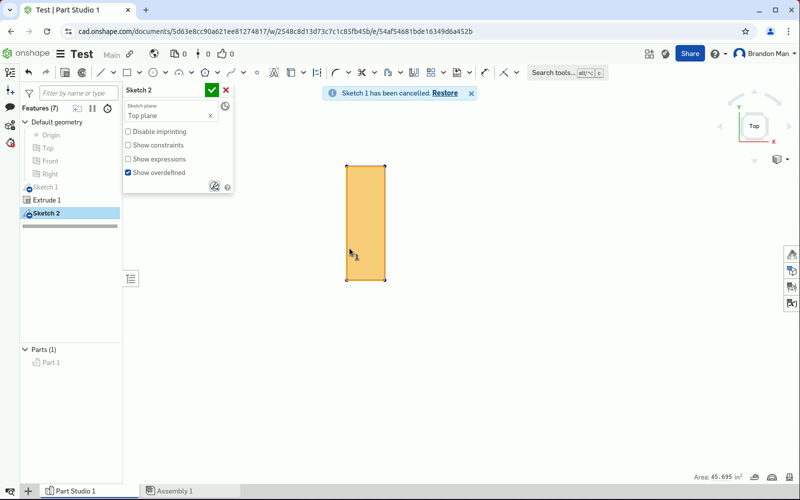
scroll(-6)
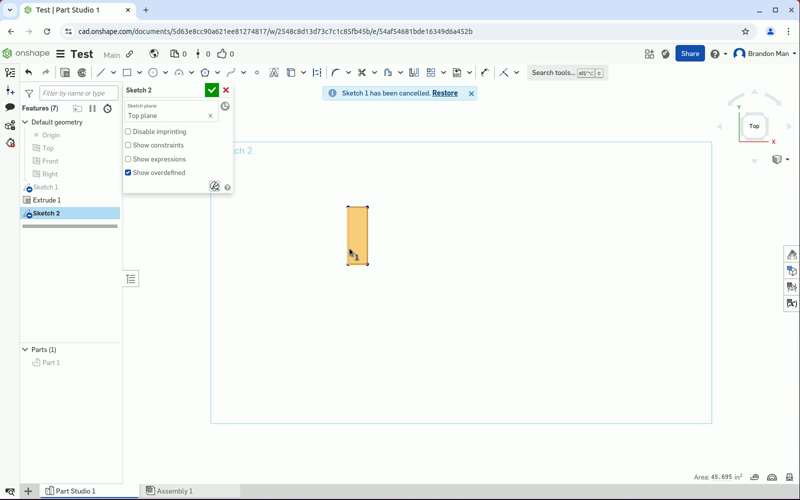
mouse_move(73, 352)
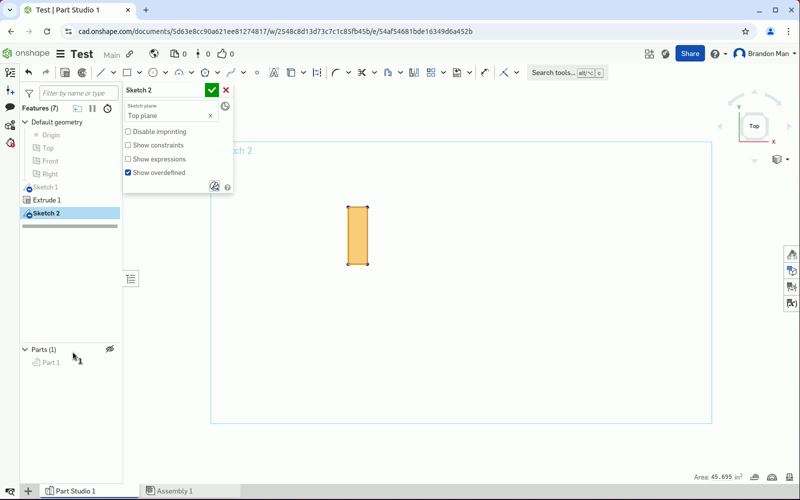
key(shift+y)
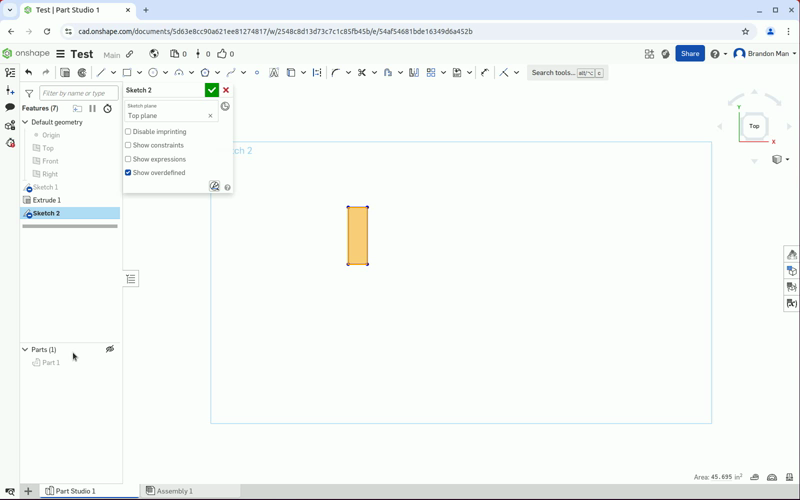
key(shift+e)
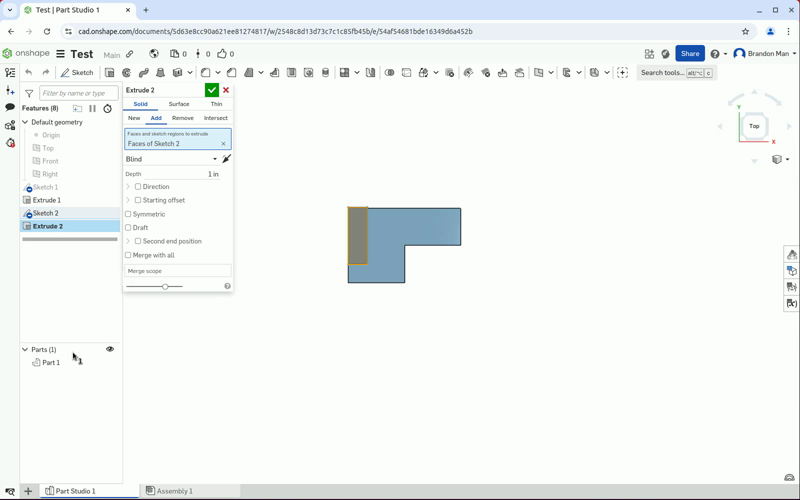
mouse_move(143, 106)
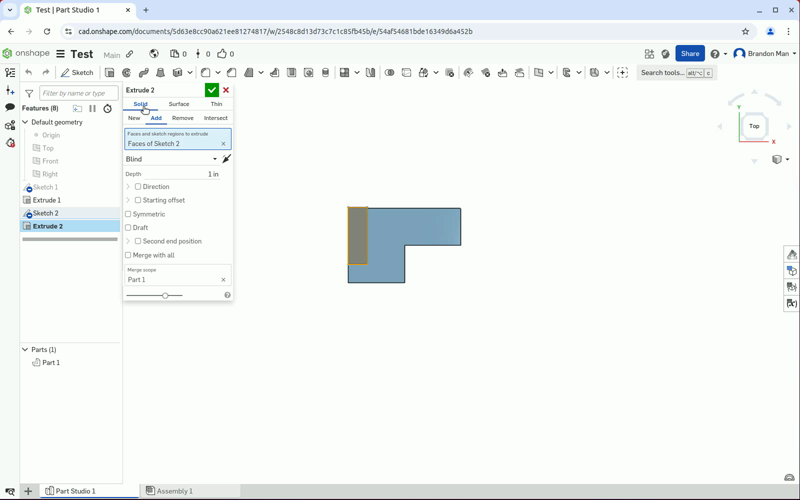
click(143, 106)
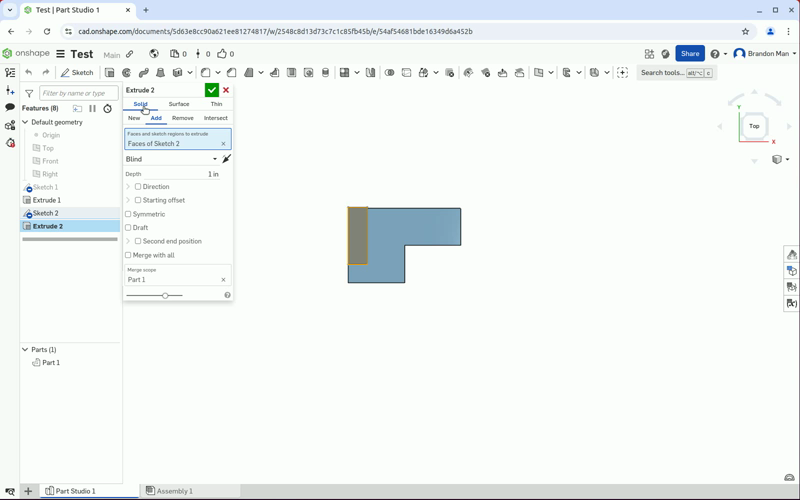
mouse_move(137, 120)
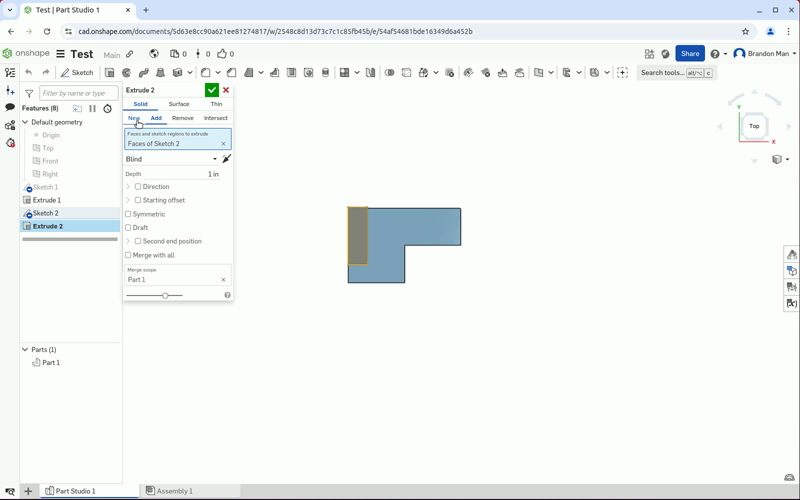
click(137, 120)
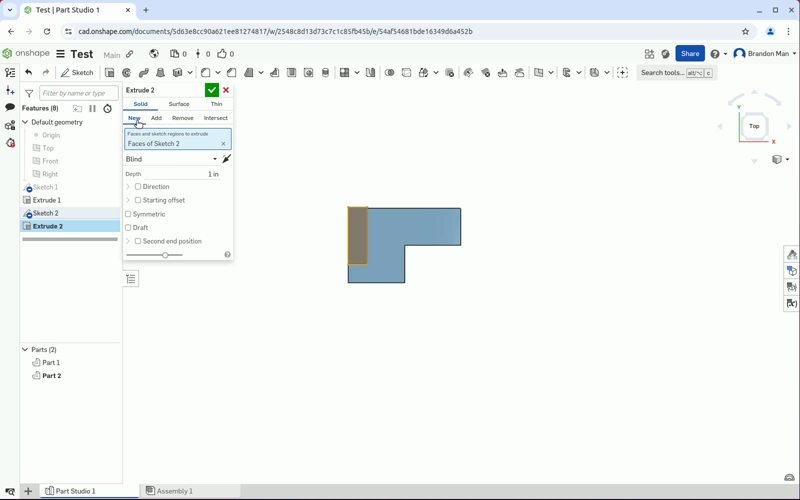
key(tab, 4)
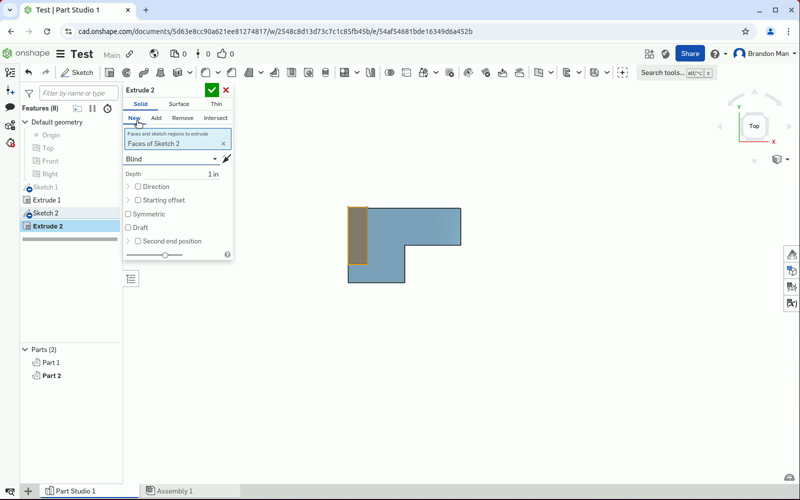
text(7.703)
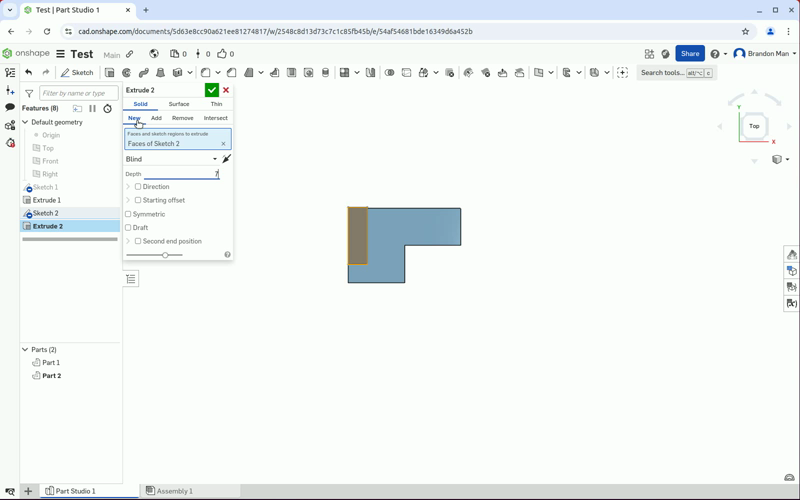
key(enter)
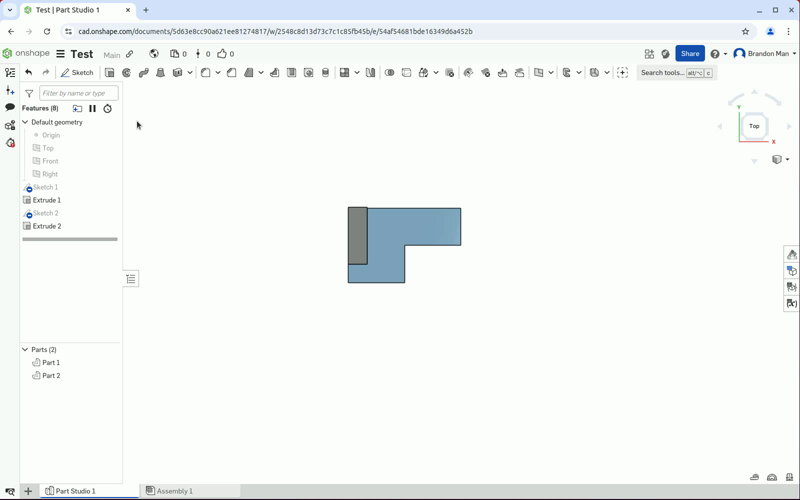
key(shift+h)
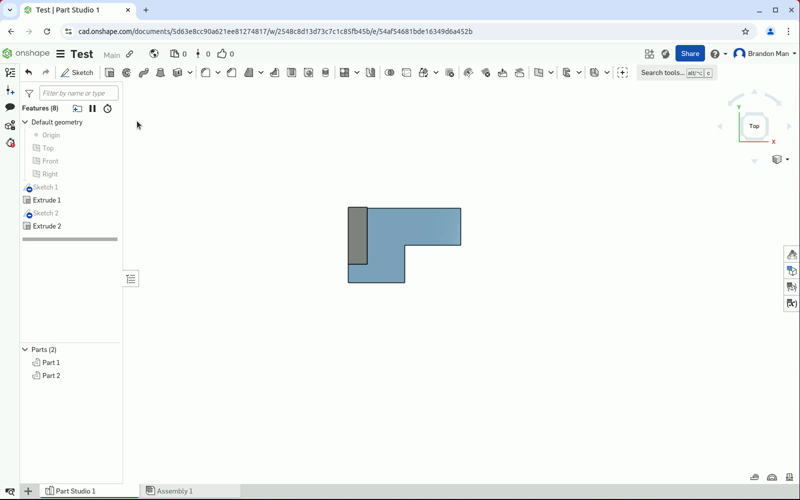
key(shift+h)
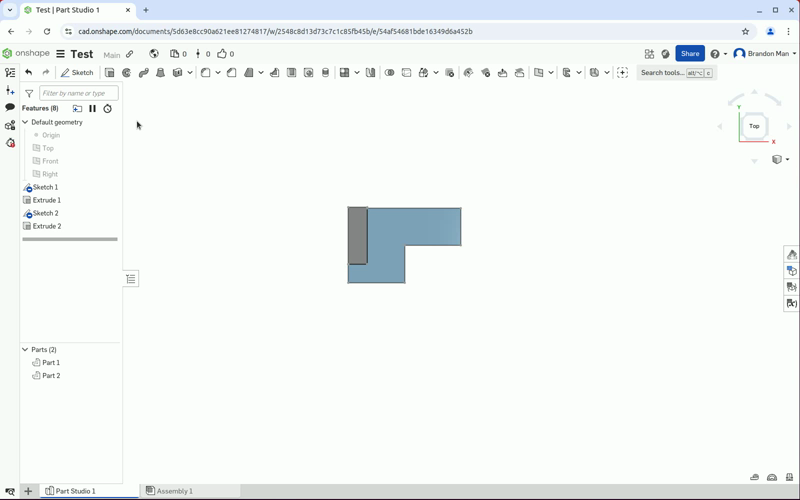
mouse_move(73, 189)
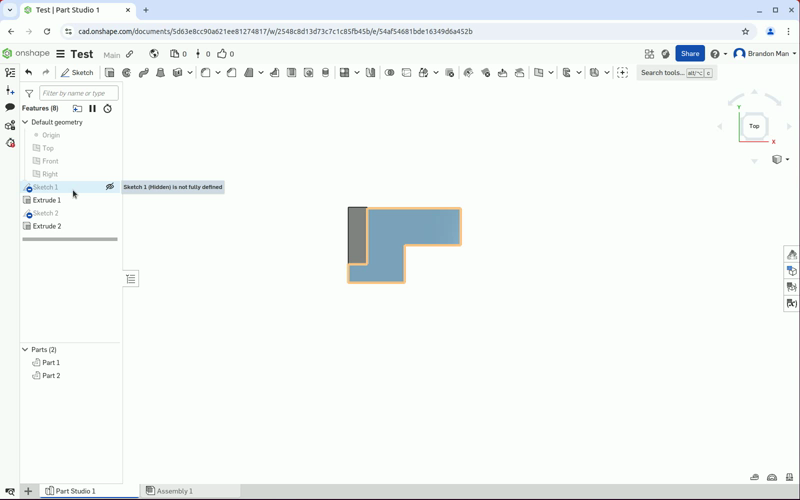
click(73, 189)
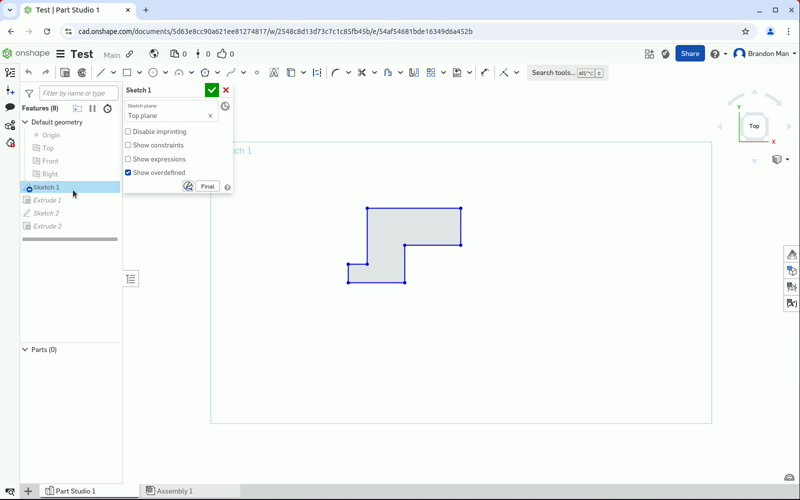
mouse_move(229, 92)
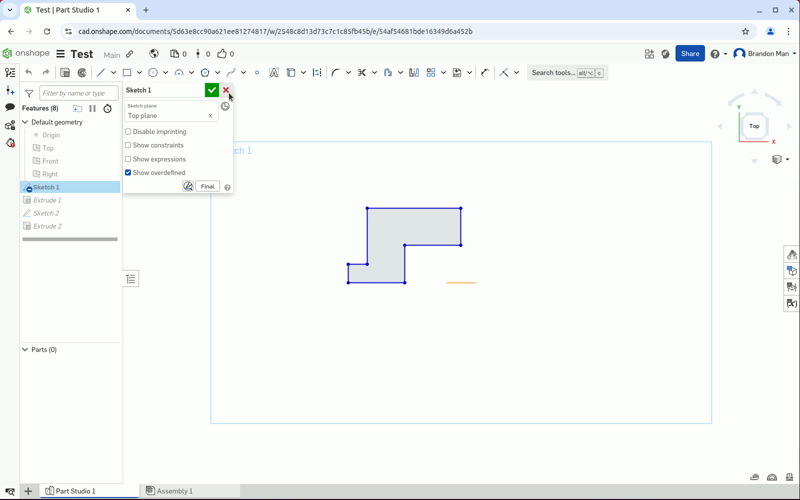
click(229, 92)
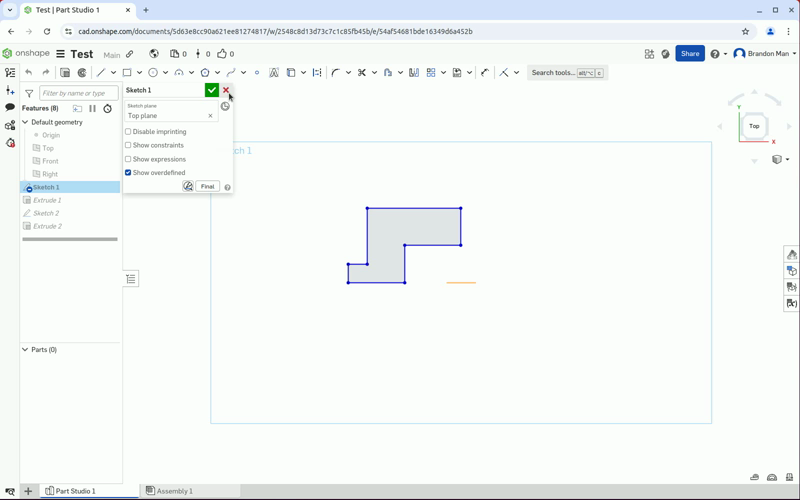
key(shift+s)
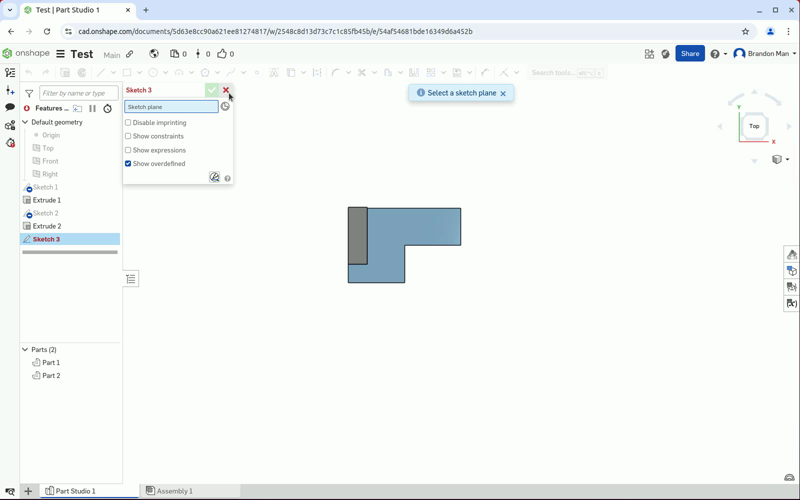
mouse_move(73, 150)
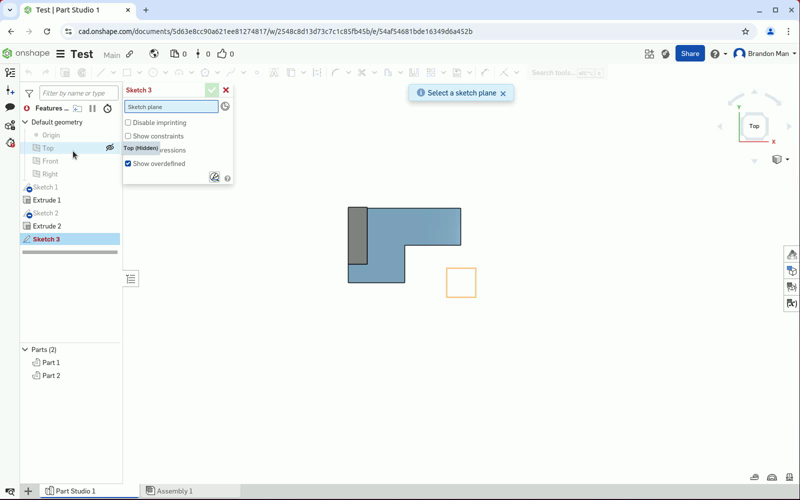
click(73, 150)
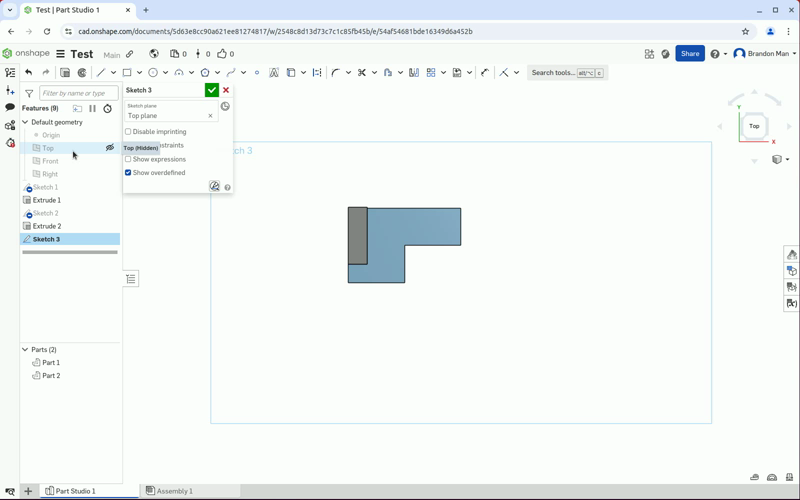
mouse_move(73, 352)
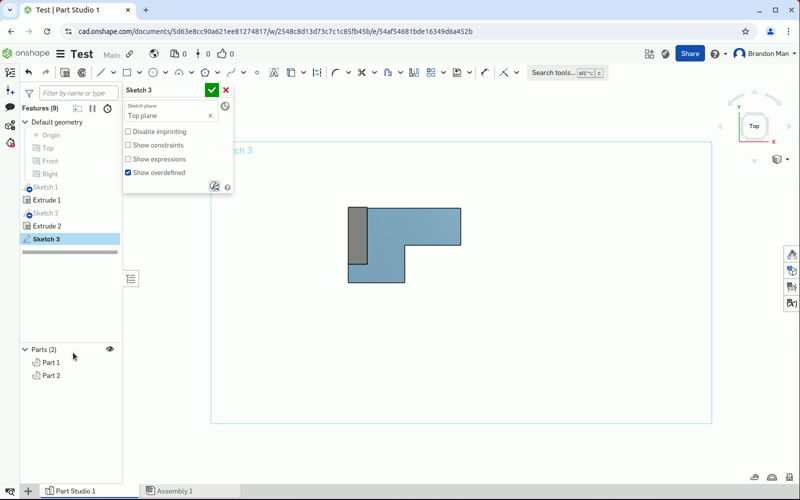
key(y)
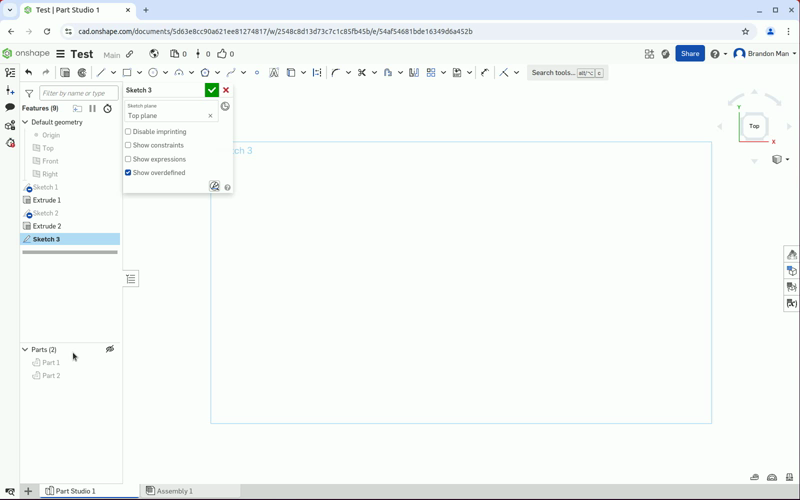
key(l)
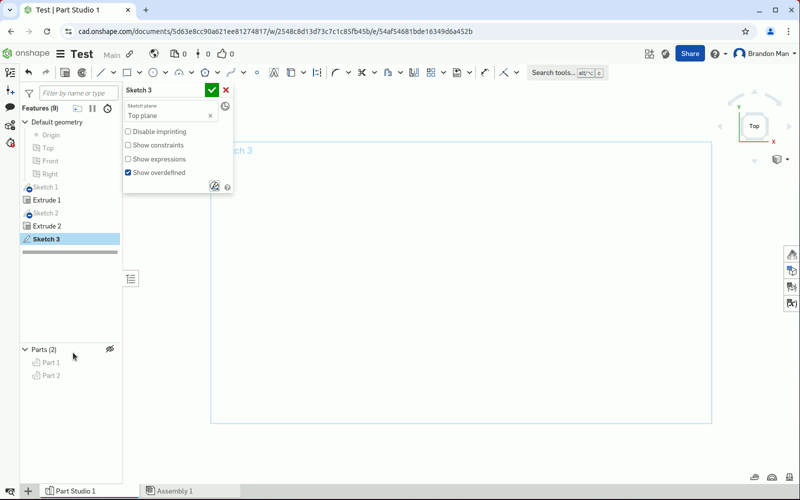
key_down(shift)
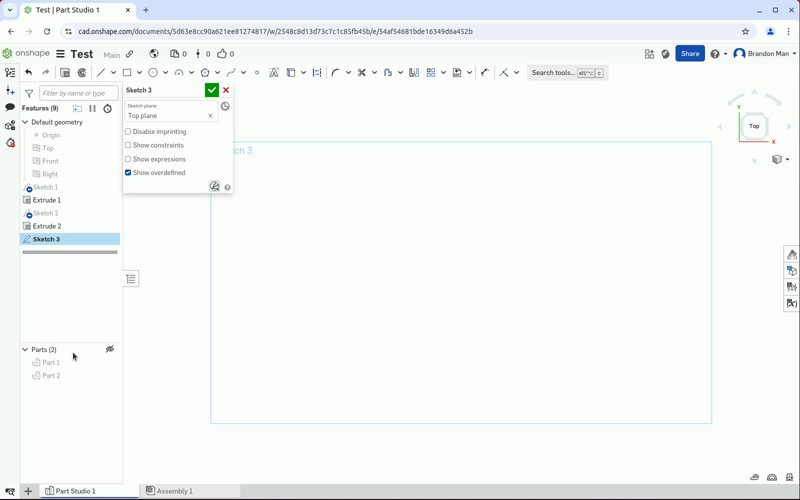
mouse_move(348, 264)
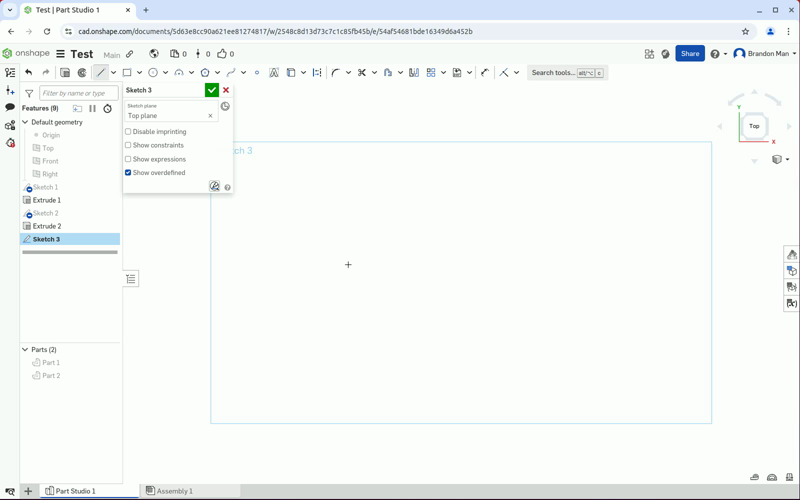
click(348, 264)
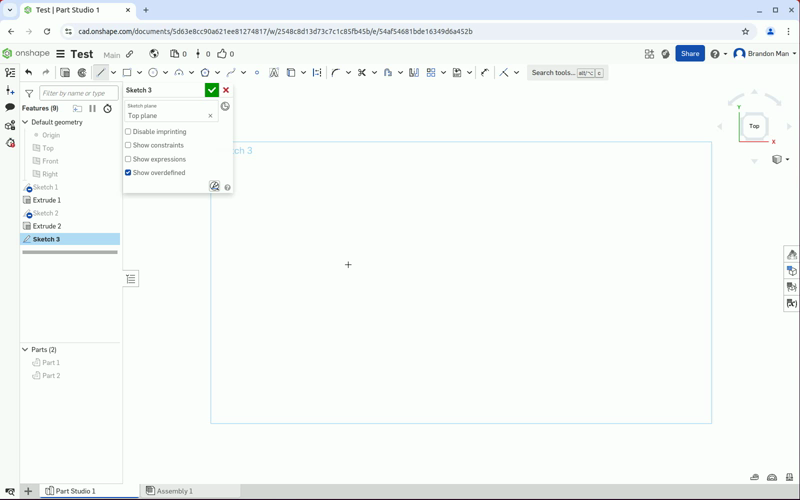
key_up(shift)
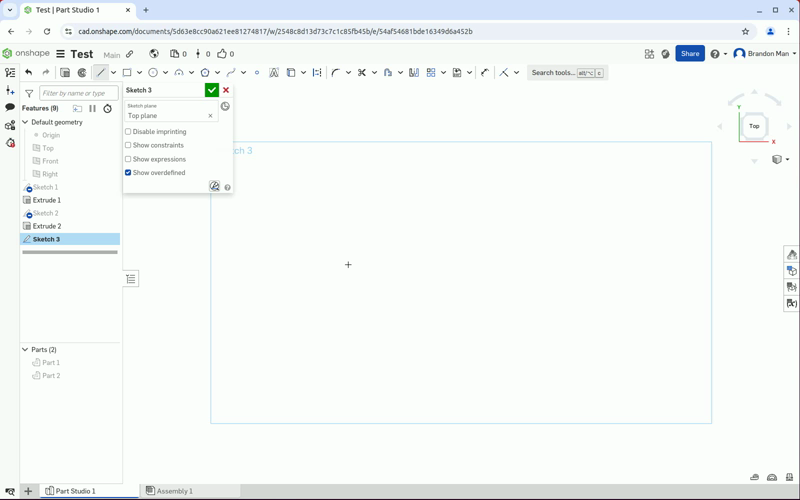
key_down(shift)
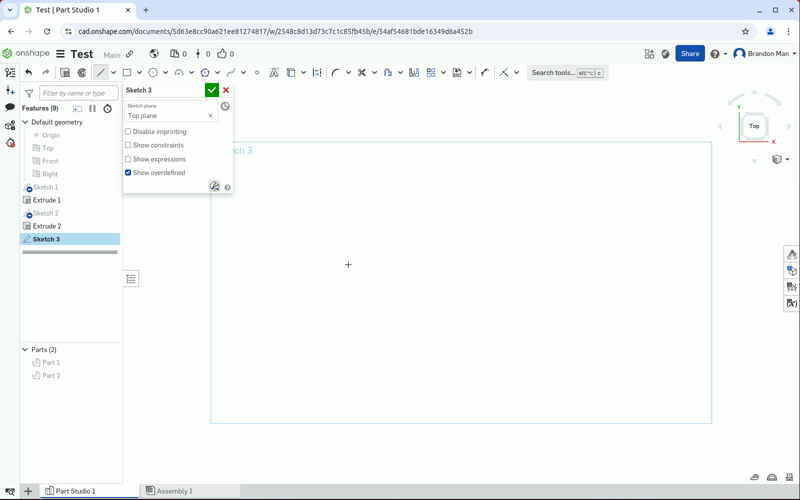
mouse_move(378, 264)
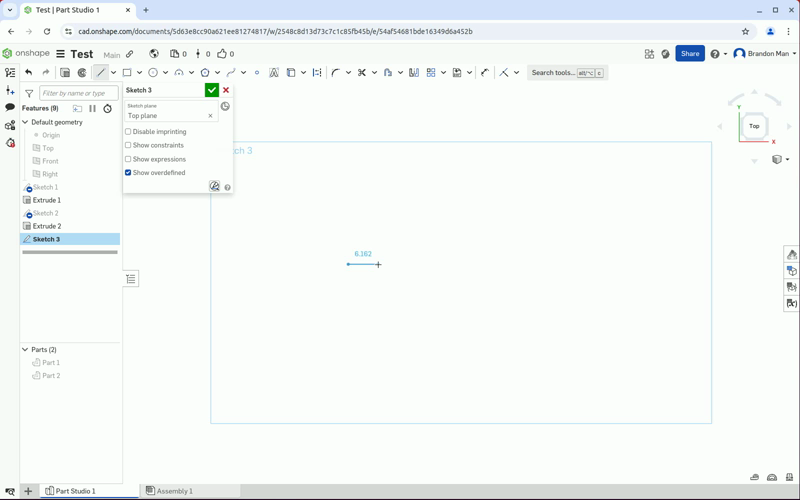
mouse_move(367, 264)
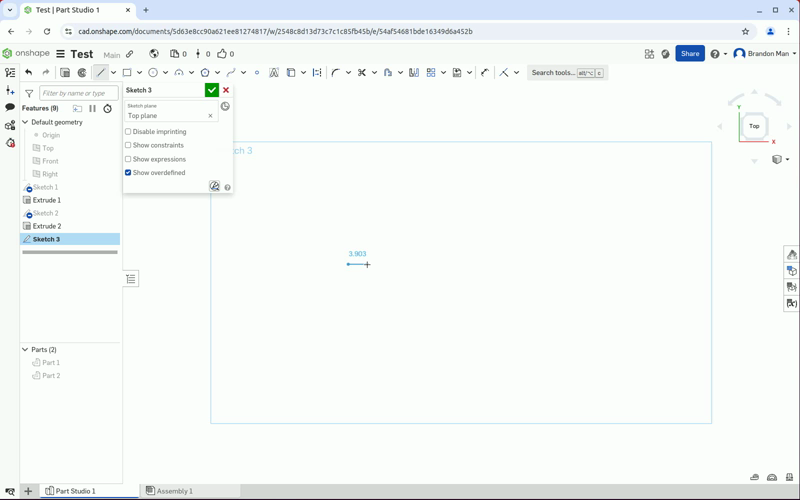
click(367, 264)
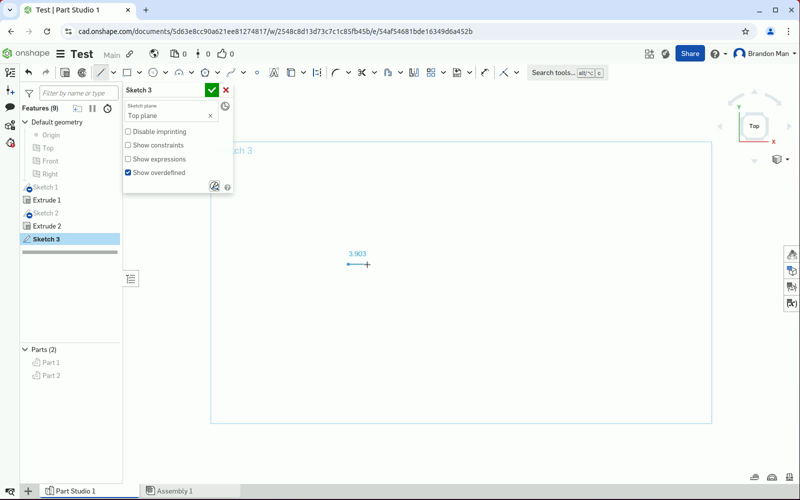
key_up(shift)
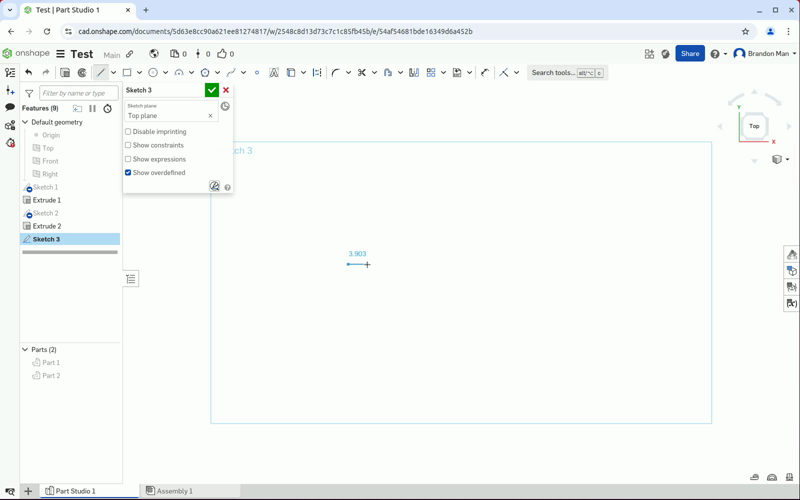
key_down(shift)
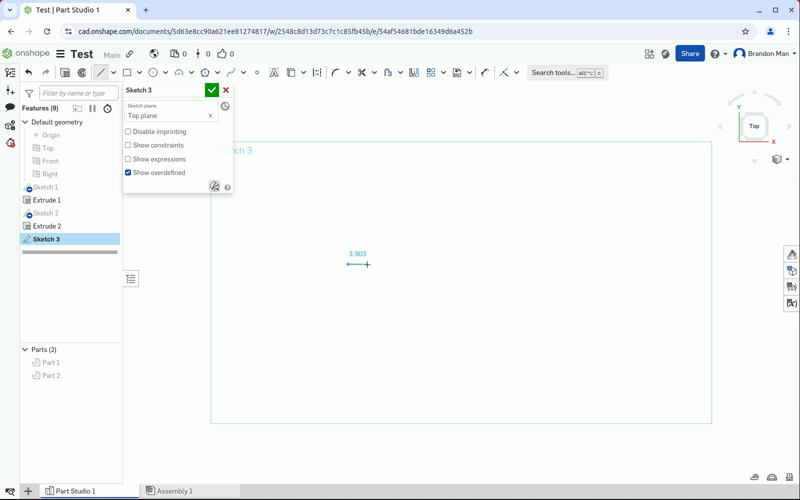
mouse_move(397, 264)
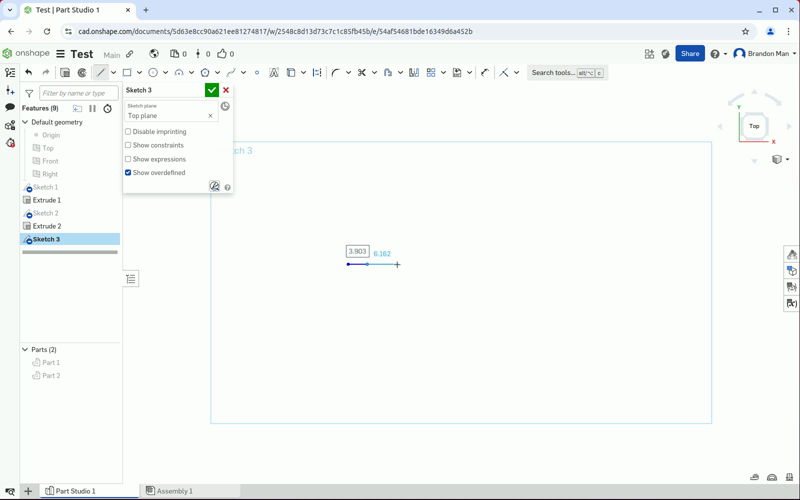
mouse_move(367, 207)
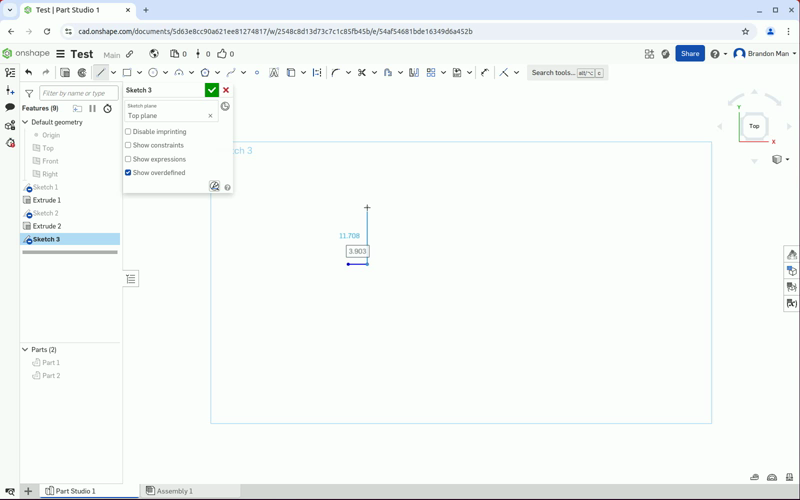
click(367, 207)
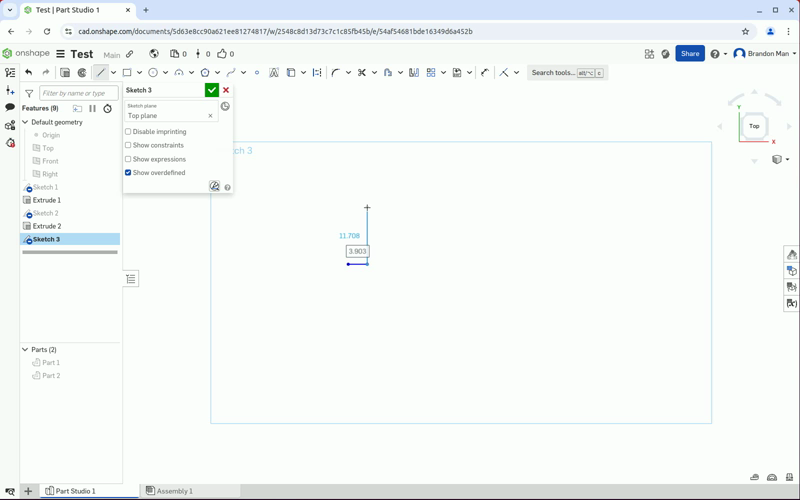
key_up(shift)
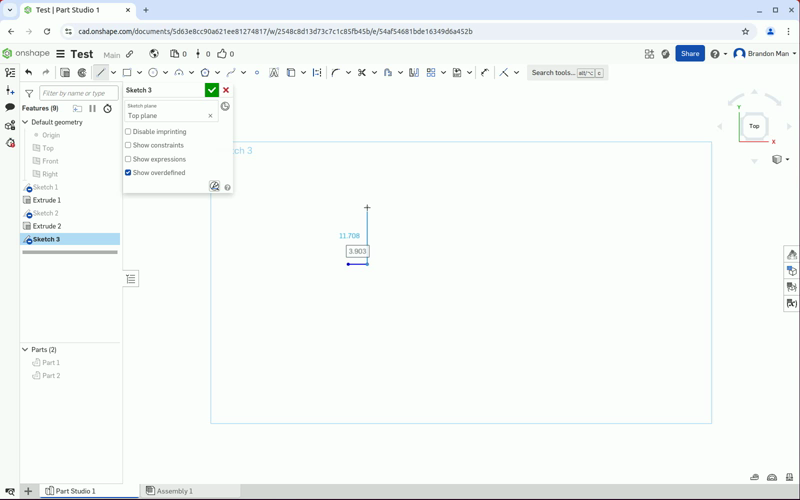
key_down(shift)
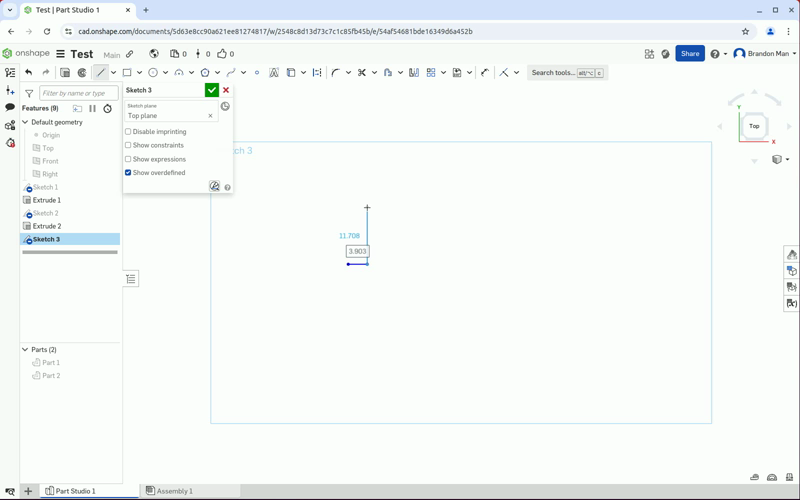
mouse_move(397, 207)
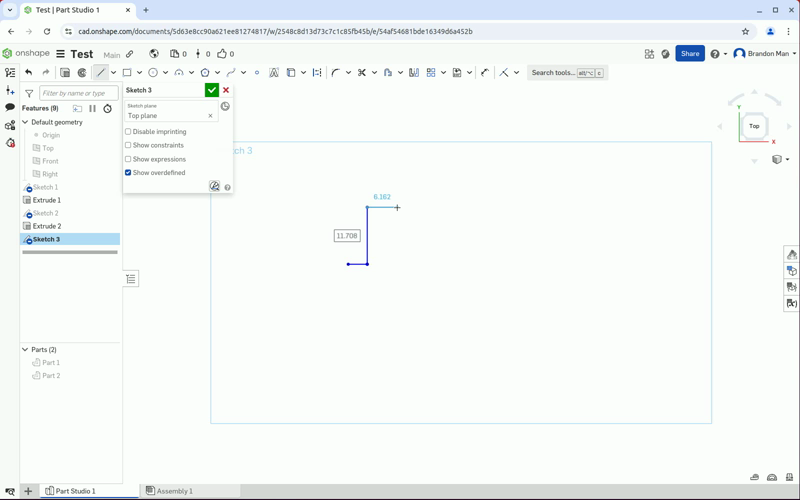
mouse_move(348, 207)
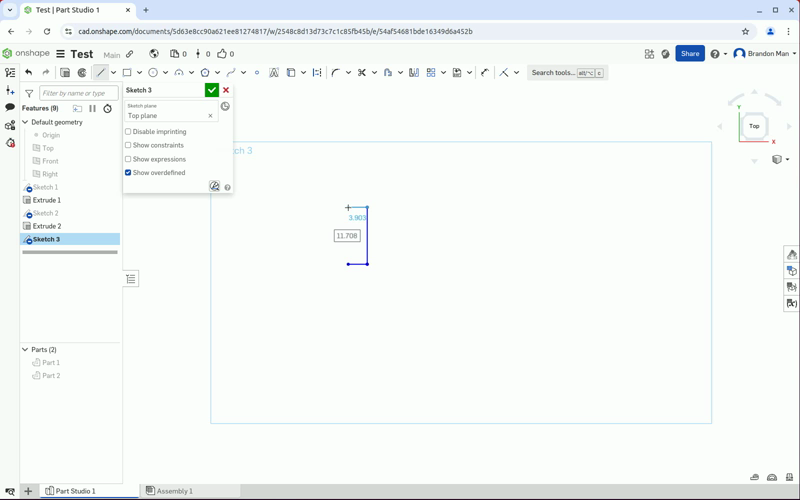
click(348, 207)
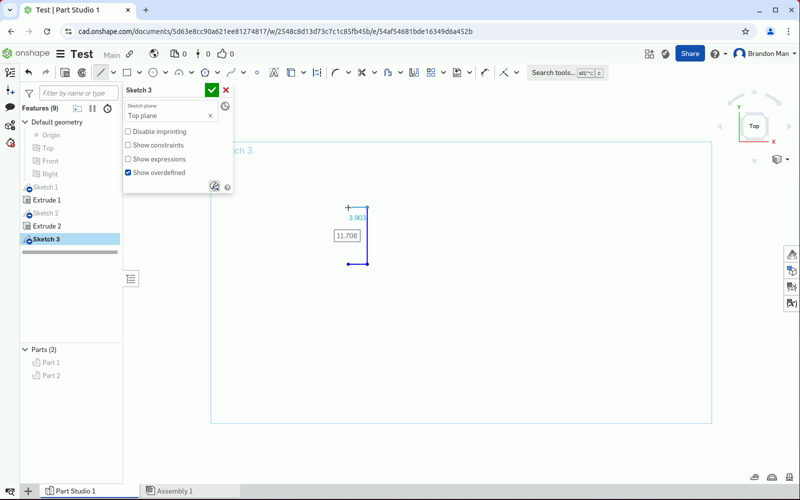
key_up(shift)
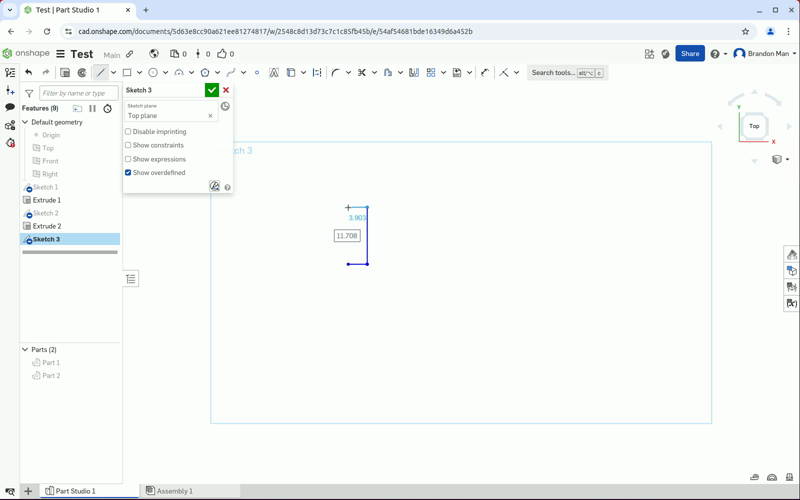
mouse_move(378, 207)
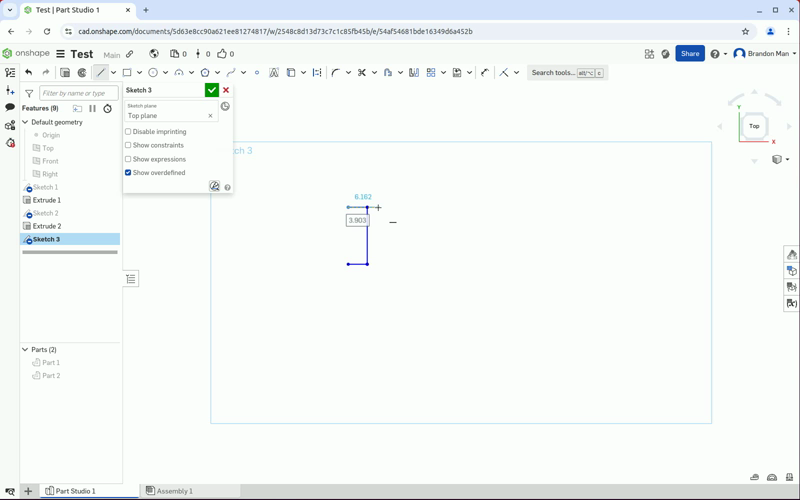
key_down(shift)
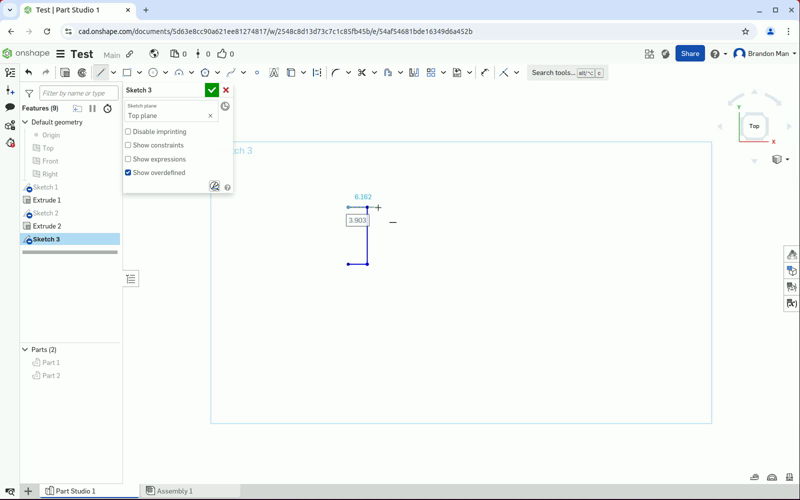
mouse_move(348, 264)
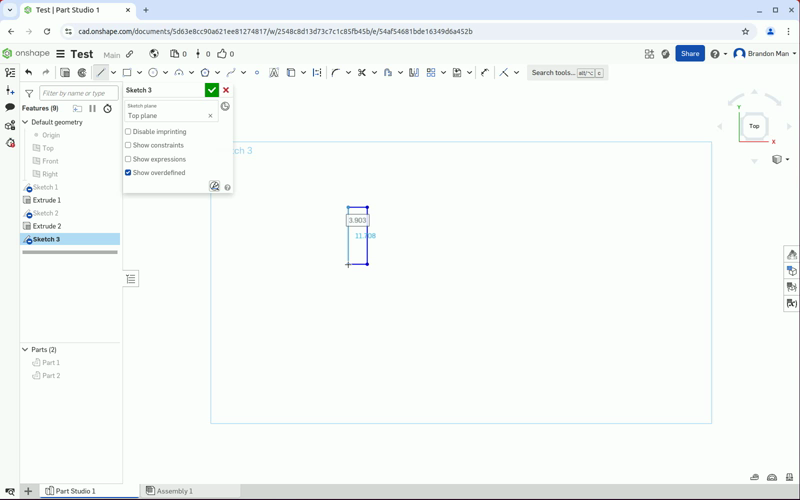
key_up(shift)
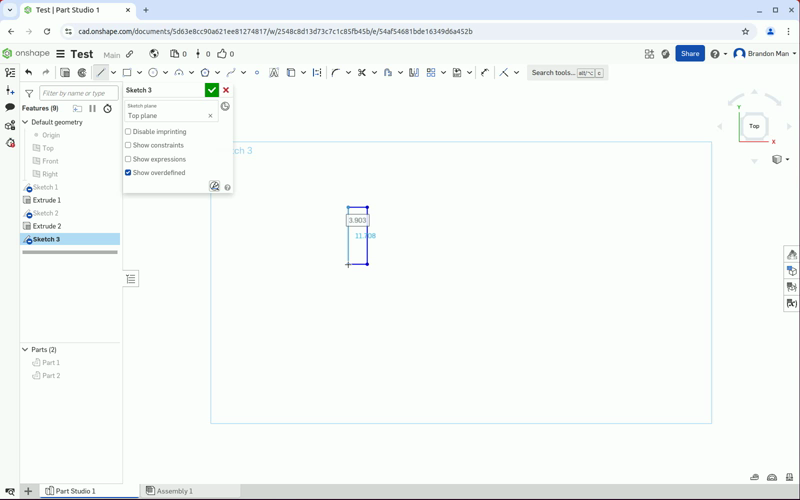
click(348, 264)
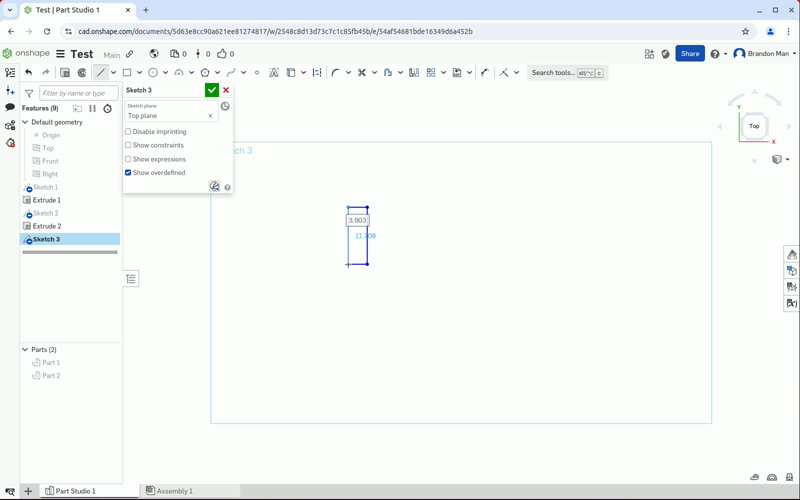
key(esc)
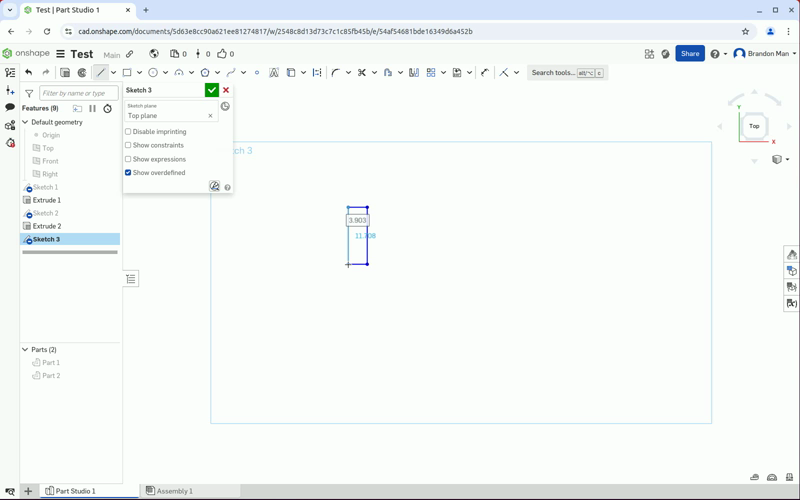
mouse_move(349, 222)
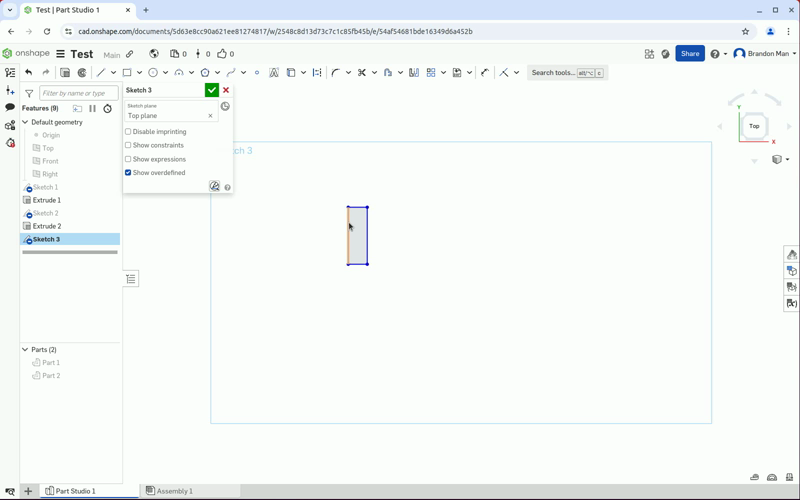
scroll(6)
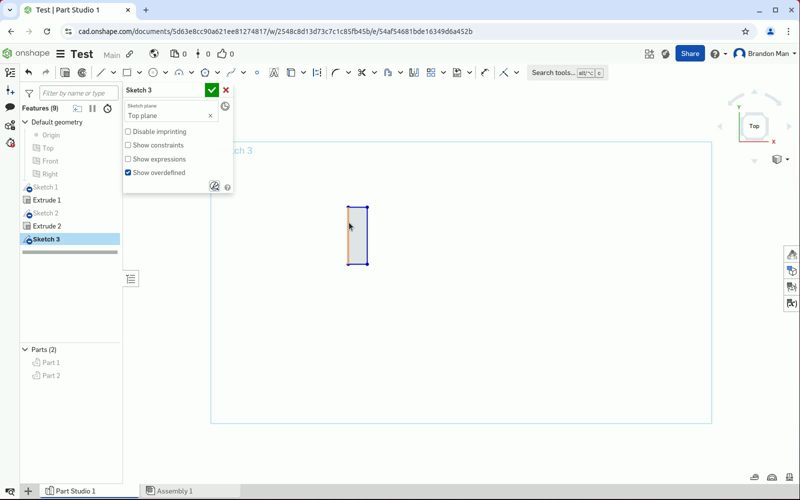
scroll(6)
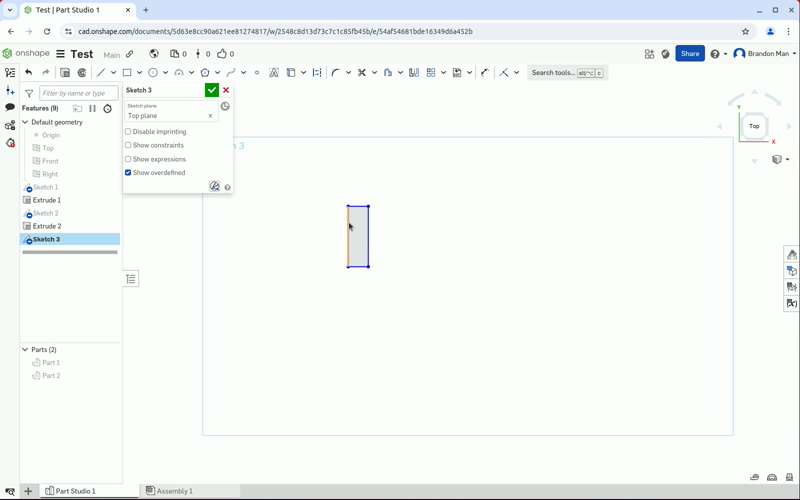
scroll(6)
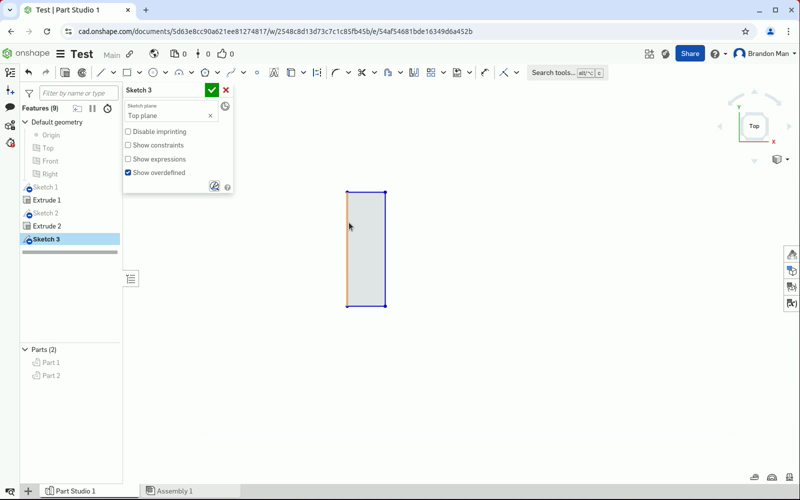
scroll(6)
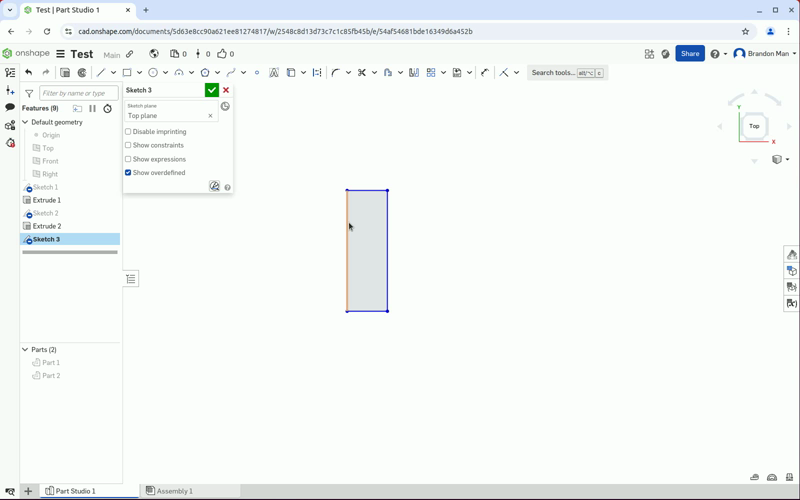
scroll(6)
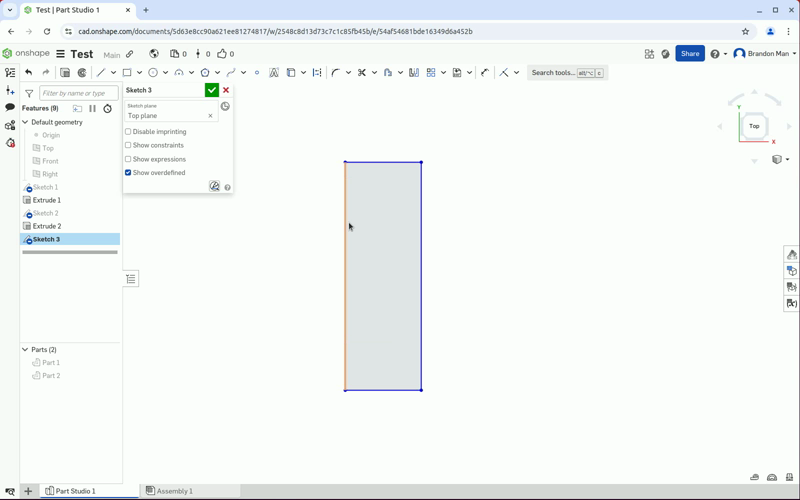
scroll(6)
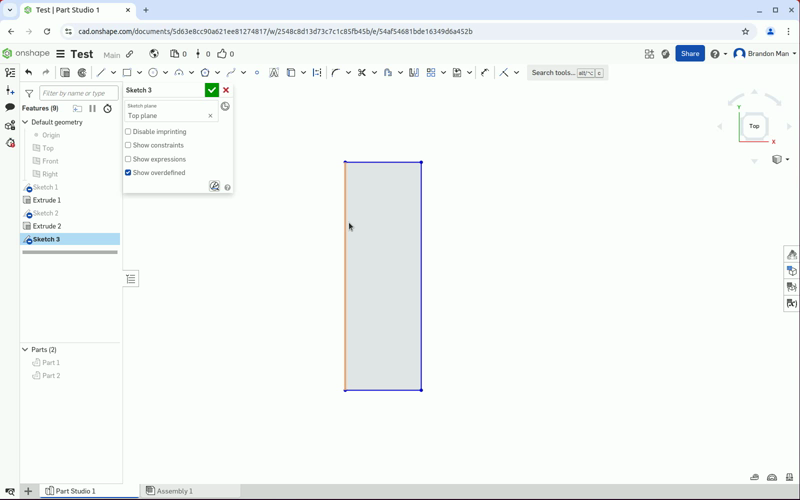
scroll(6)
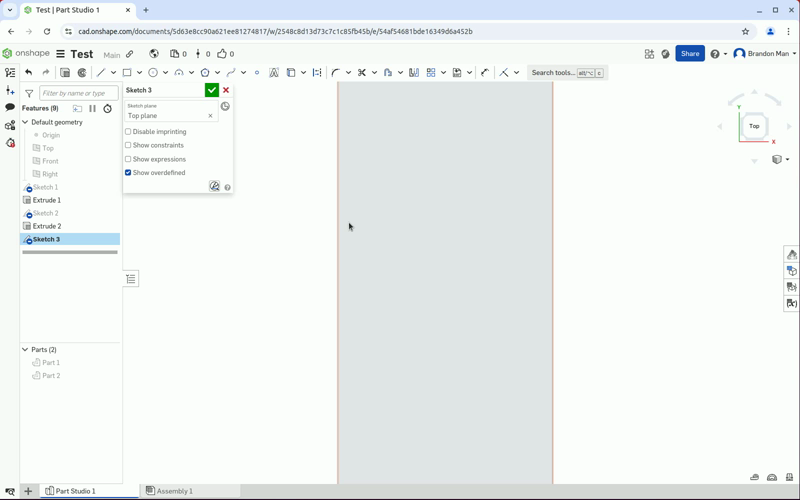
click(349, 222)
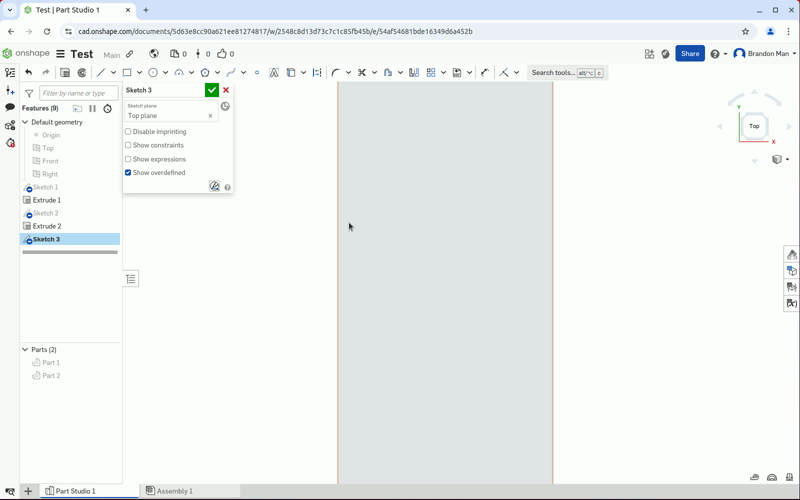
scroll(-6)
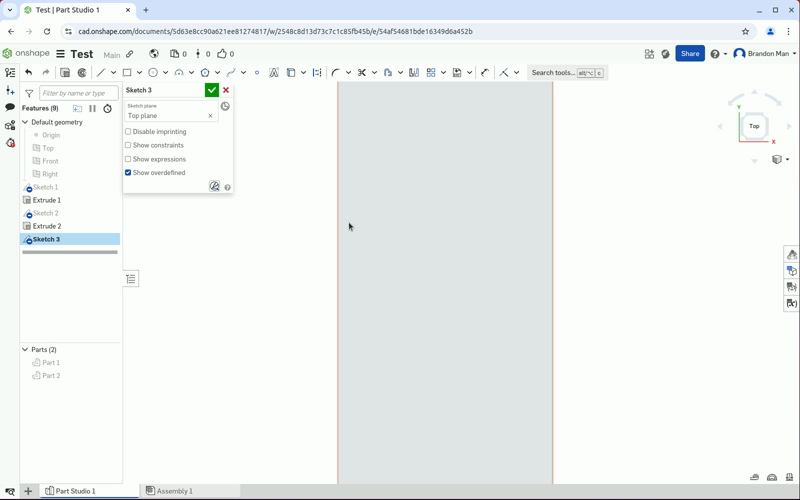
scroll(-6)
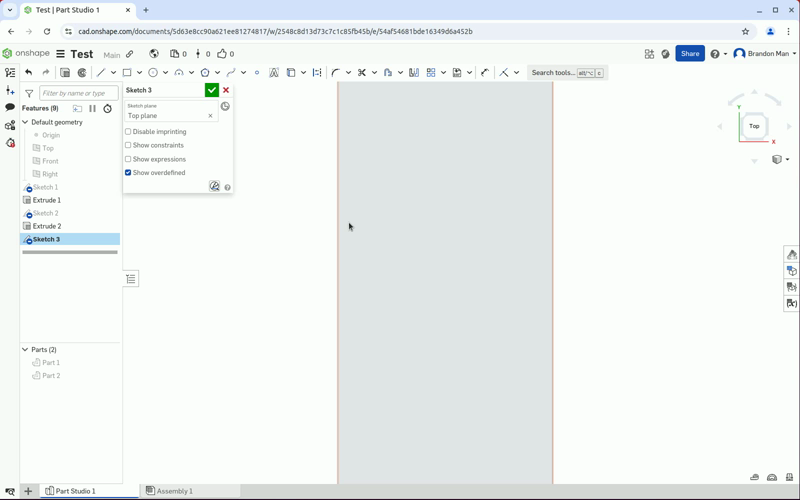
scroll(-6)
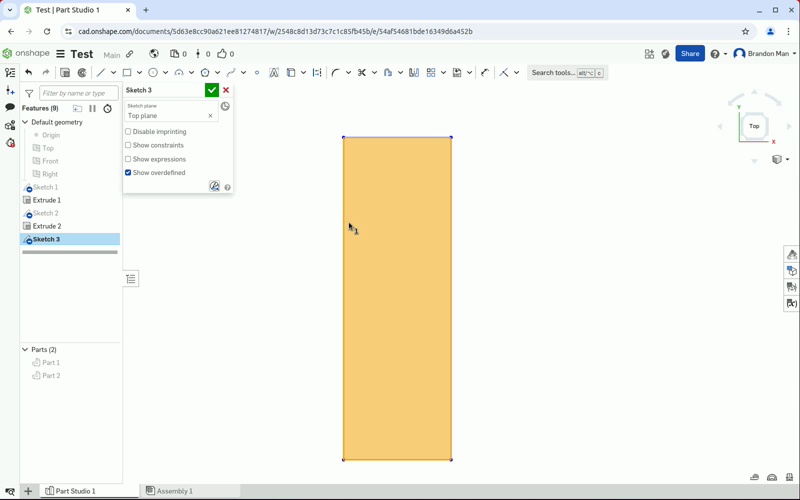
scroll(-6)
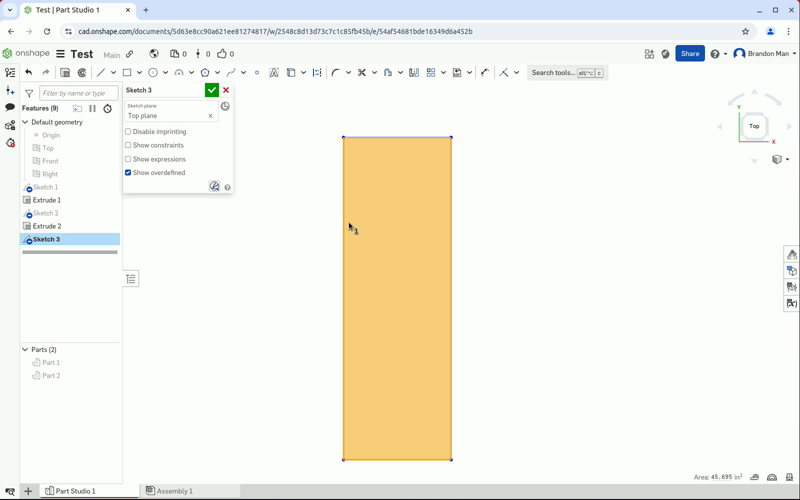
scroll(-6)
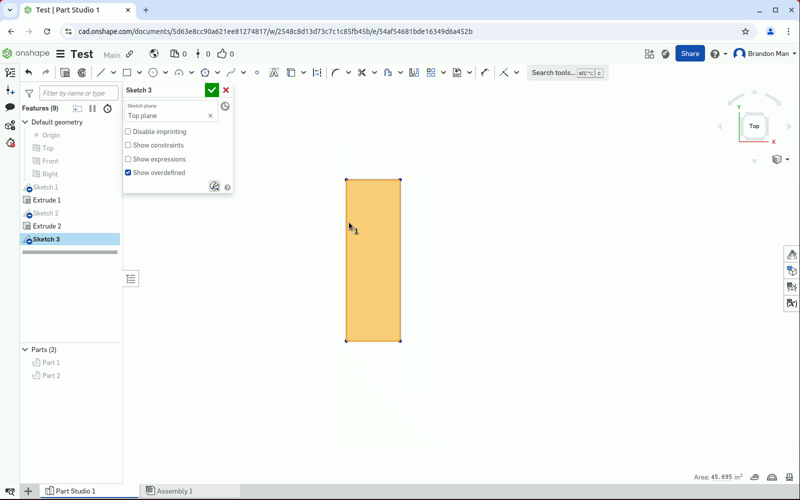
scroll(-6)
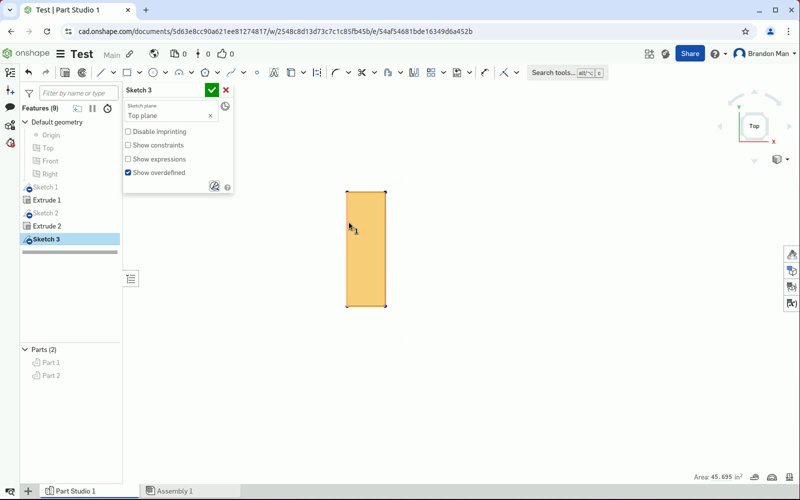
scroll(-6)
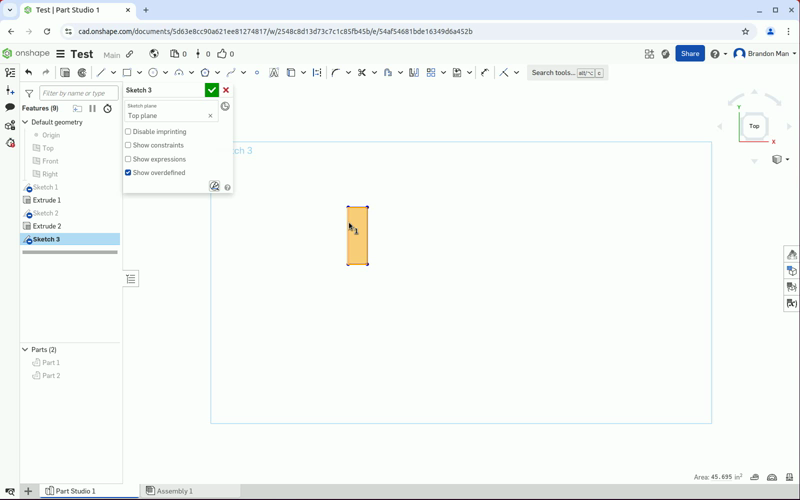
mouse_move(73, 352)
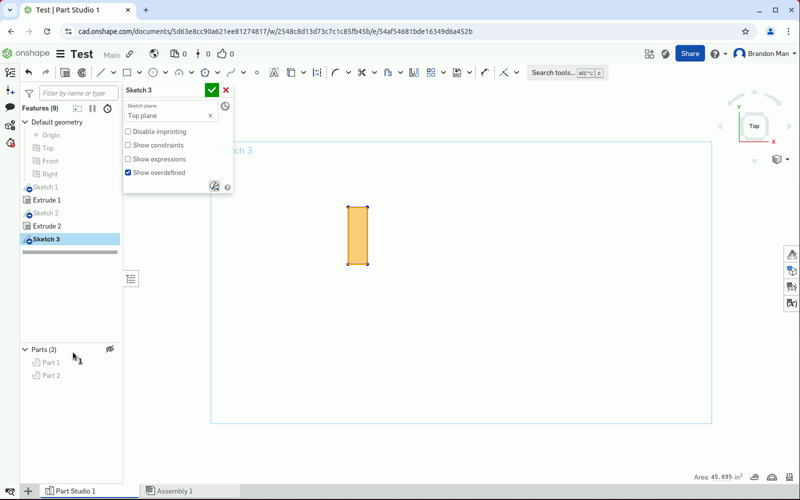
key(shift+y)
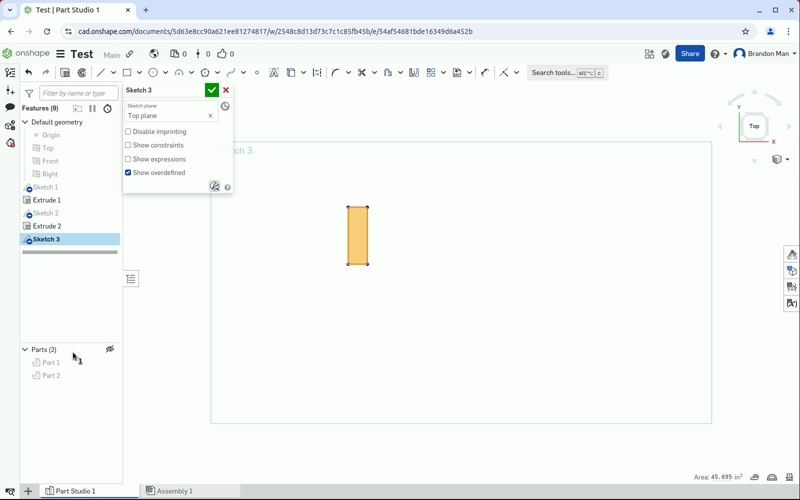
key(shift+e)
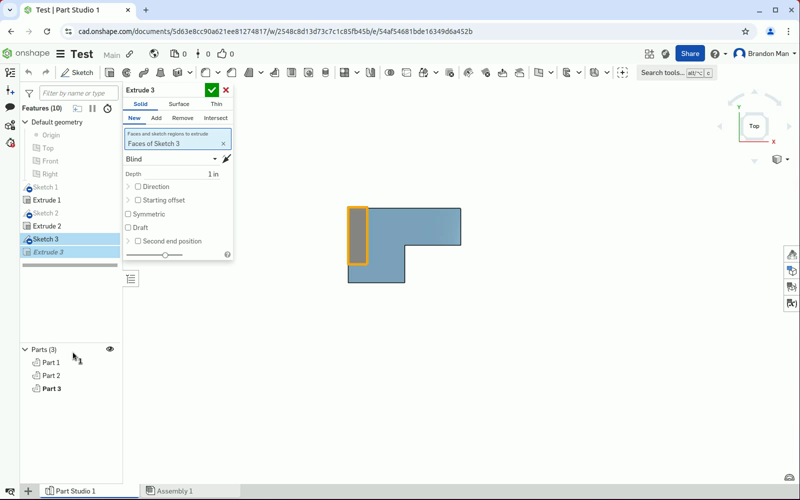
mouse_move(143, 106)
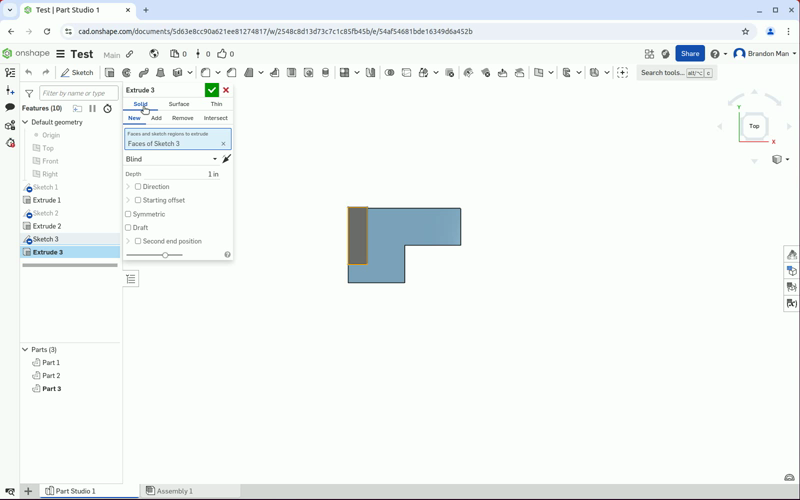
click(143, 106)
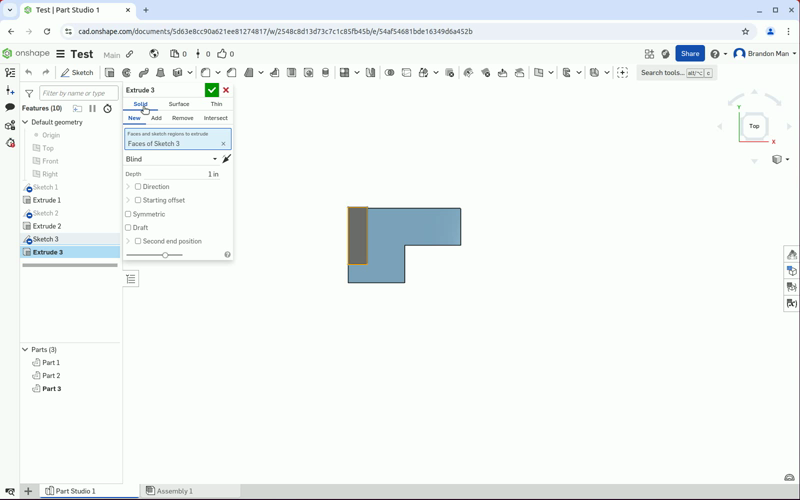
mouse_move(137, 120)
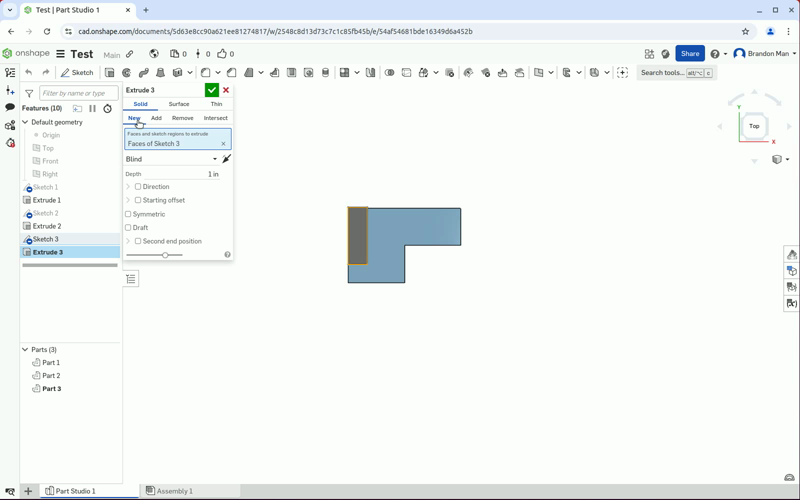
click(137, 120)
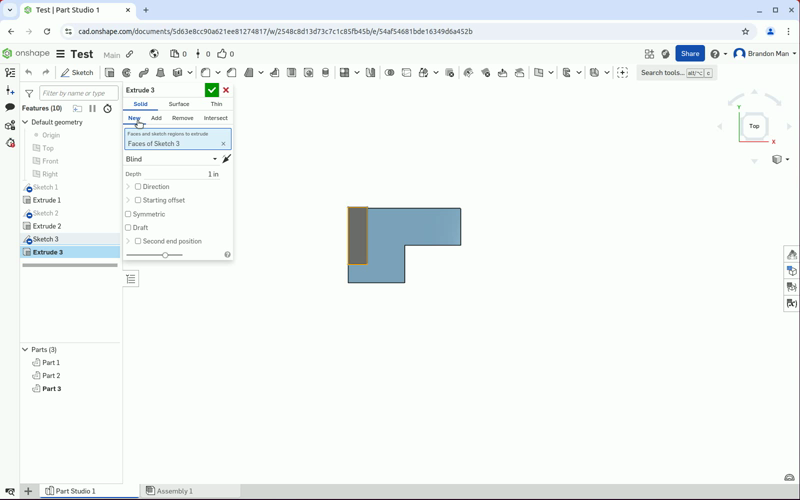
key(tab, 4)
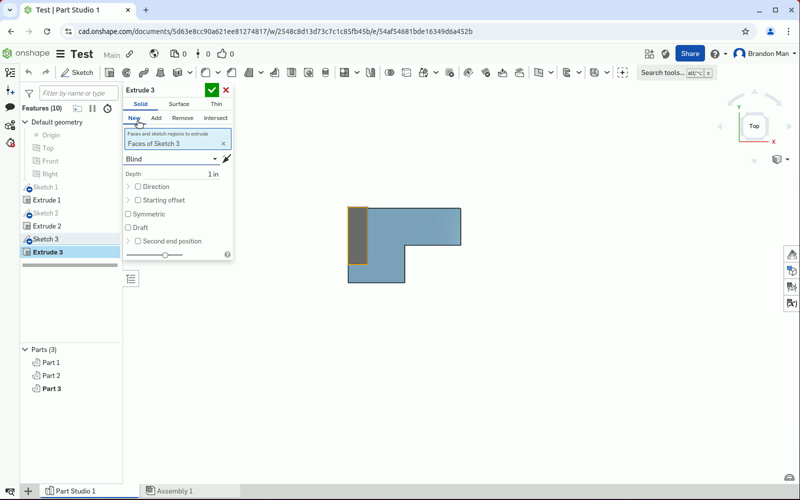
text(15.405)
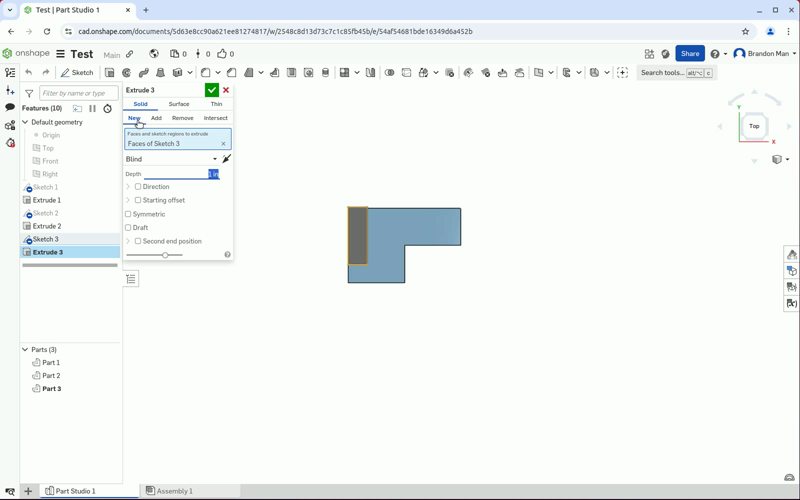
key(enter)
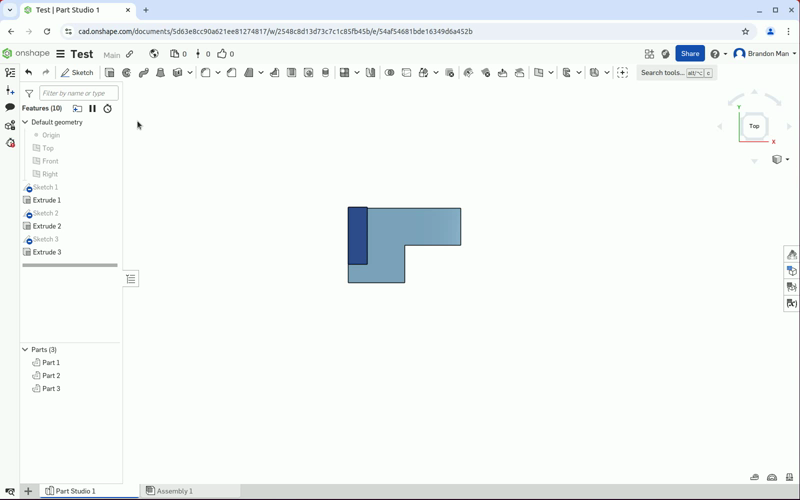
key(shift+h)
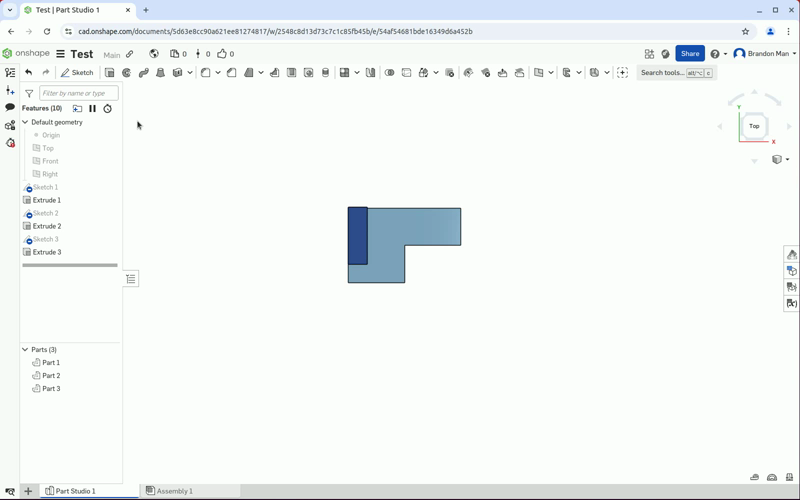
key(shift+h)
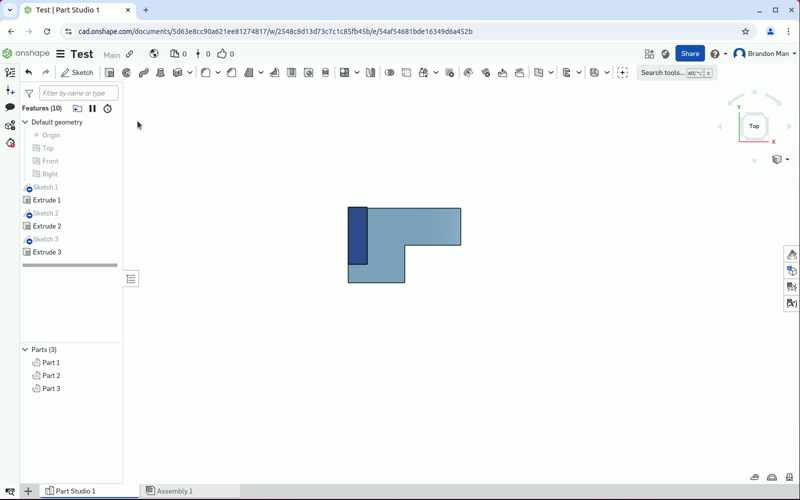
key(shift+7)
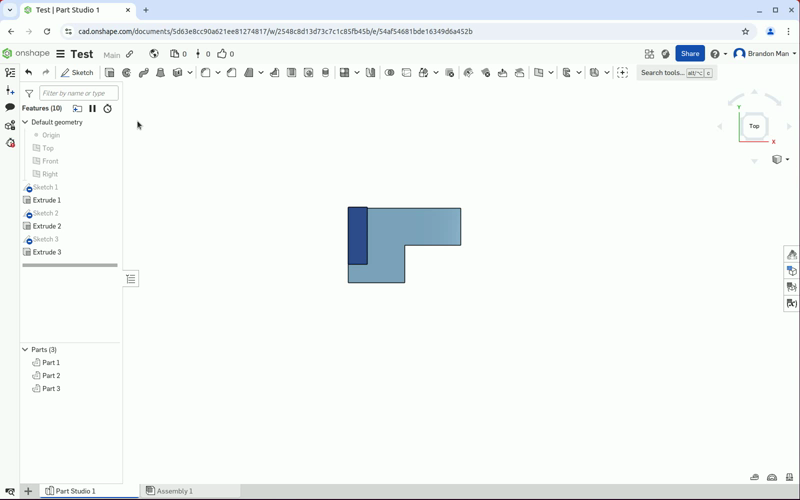
key(up, 3)
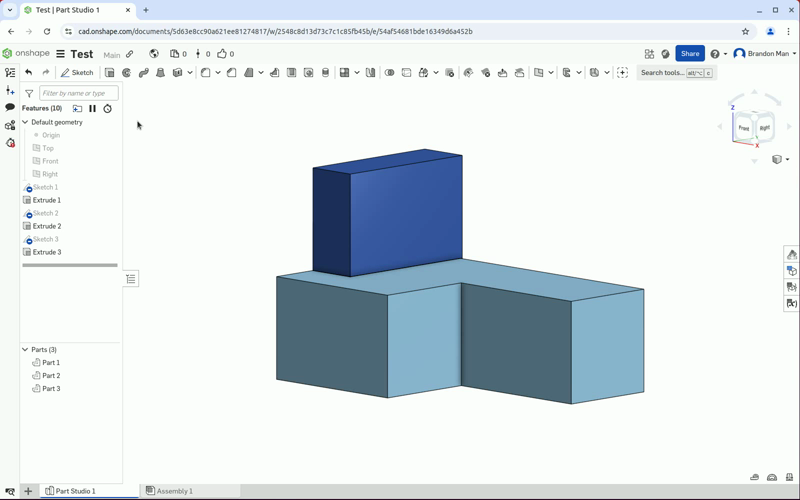
key(left, 3)
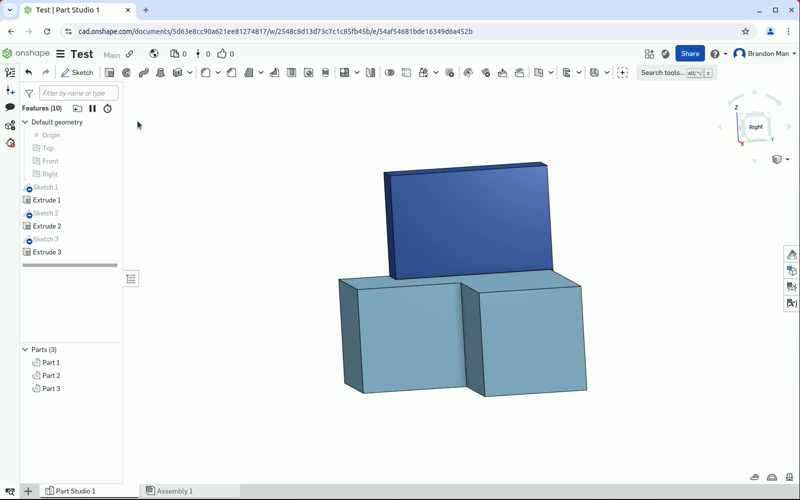
key(right, 3)
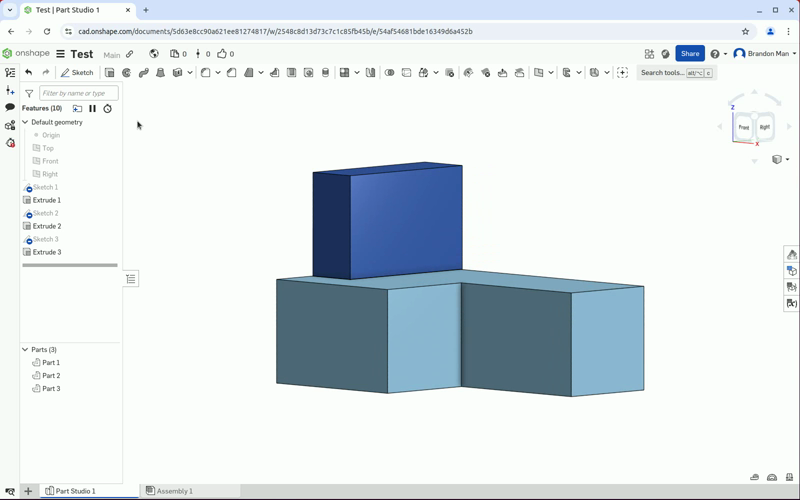
key(down, 3)
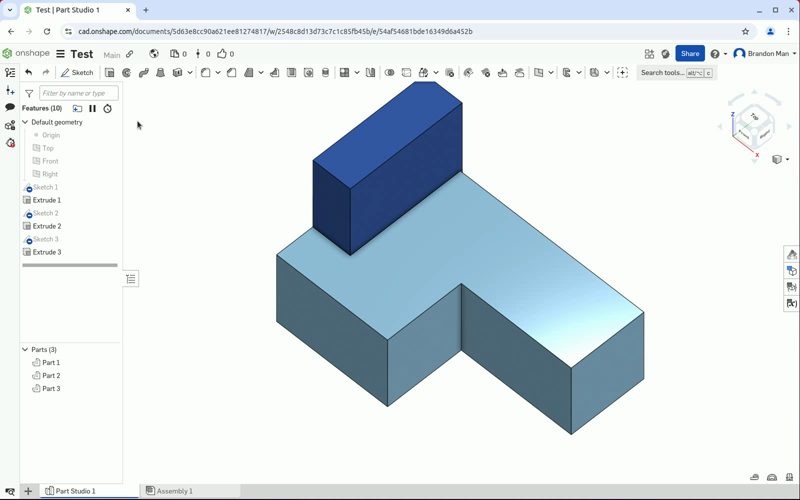
mouse_move(73, 189)
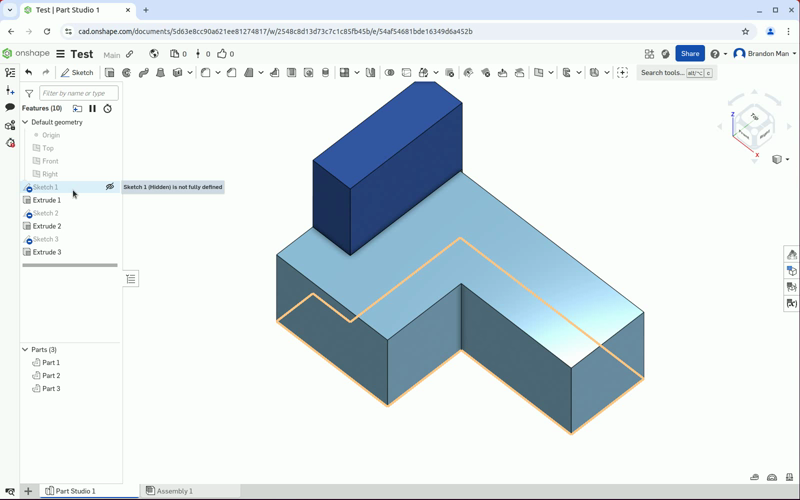
click(73, 189)